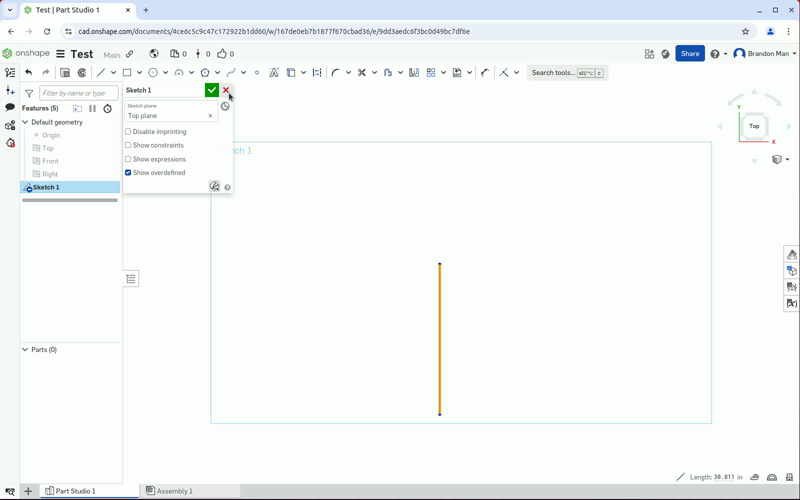
key(shift+h)
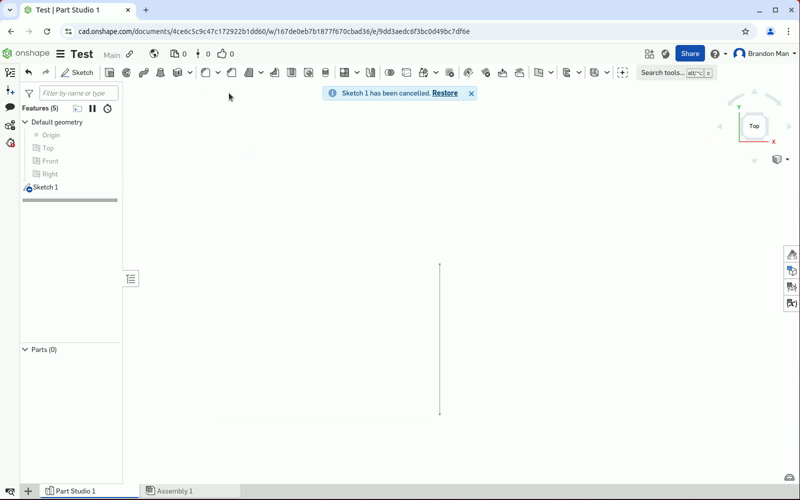
key(shift+s)
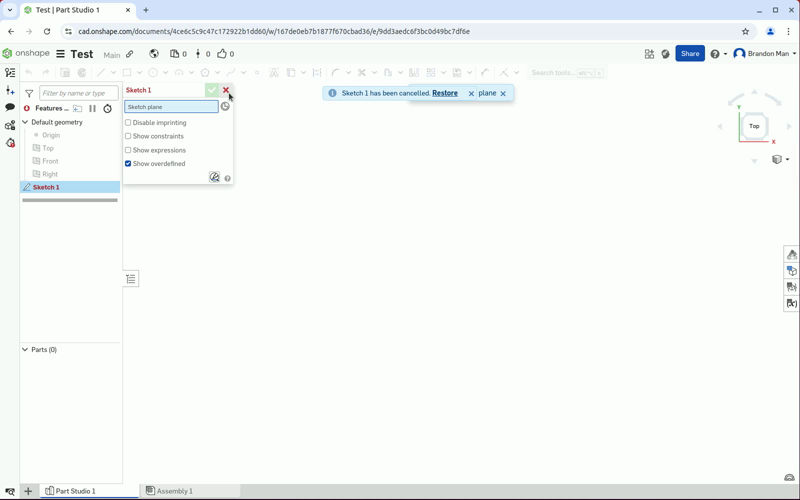
mouse_move(73, 150)
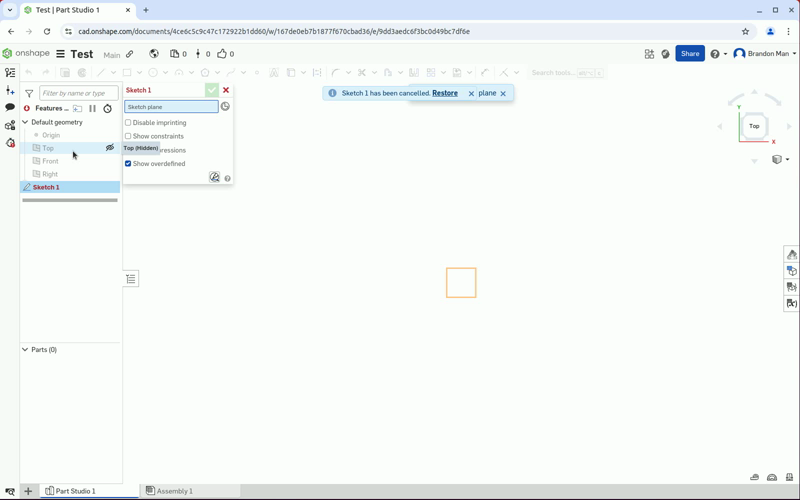
click(73, 150)
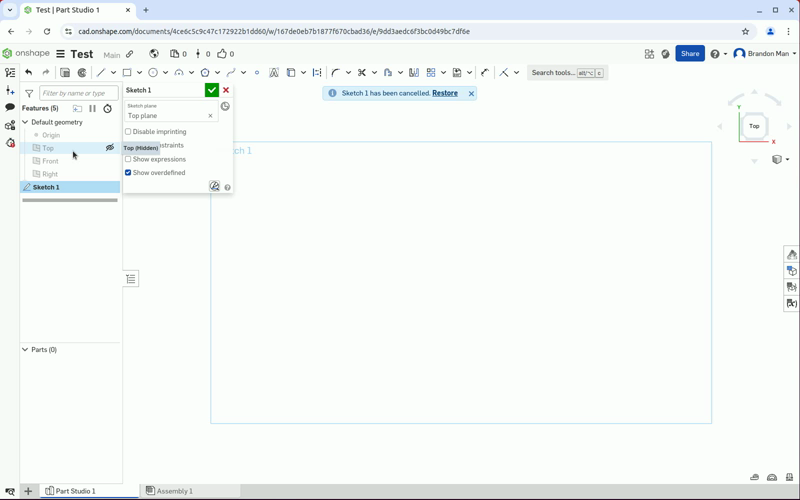
mouse_move(73, 352)
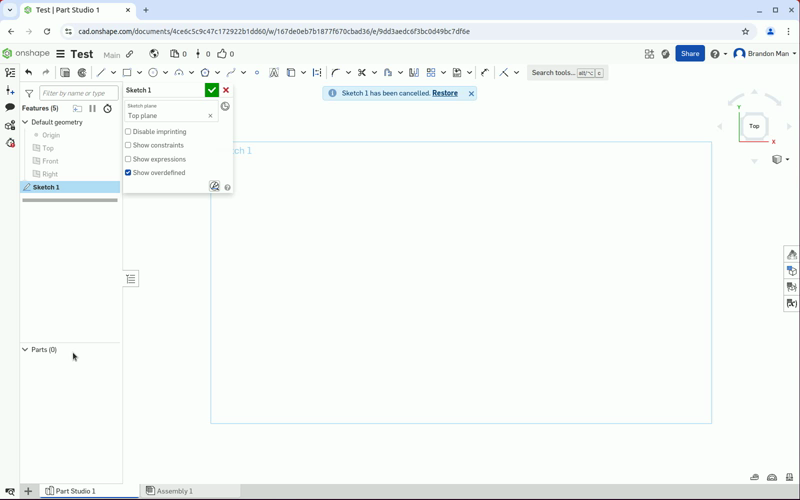
key(y)
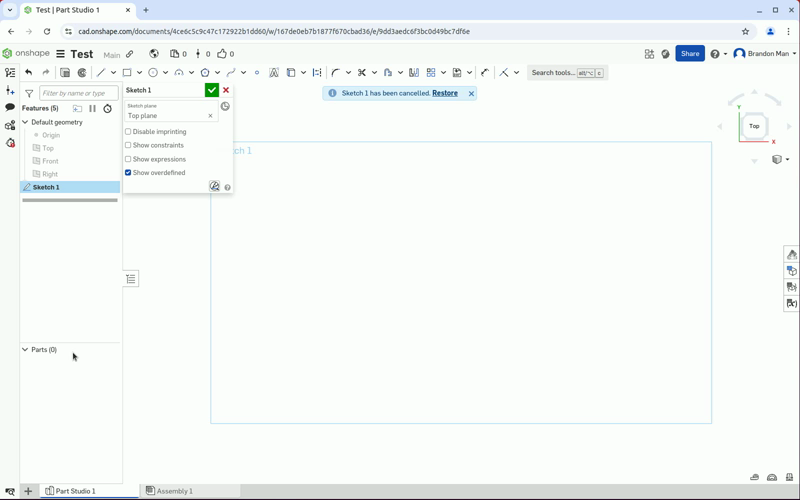
key(l)
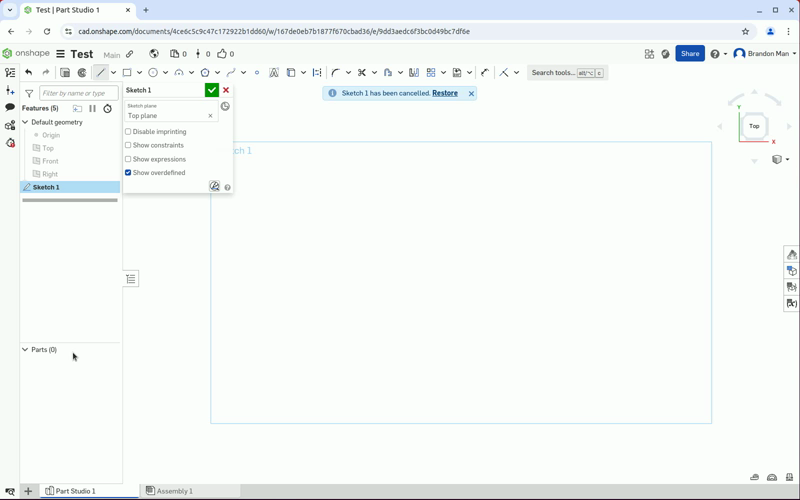
key_down(shift)
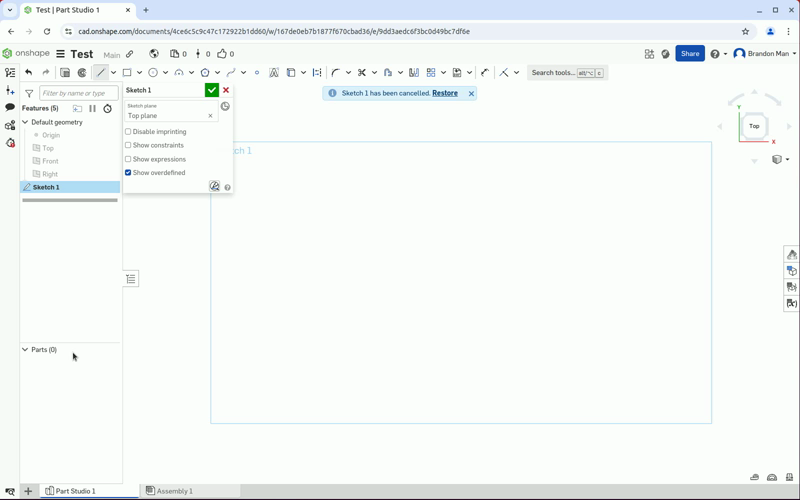
mouse_move(370, 373)
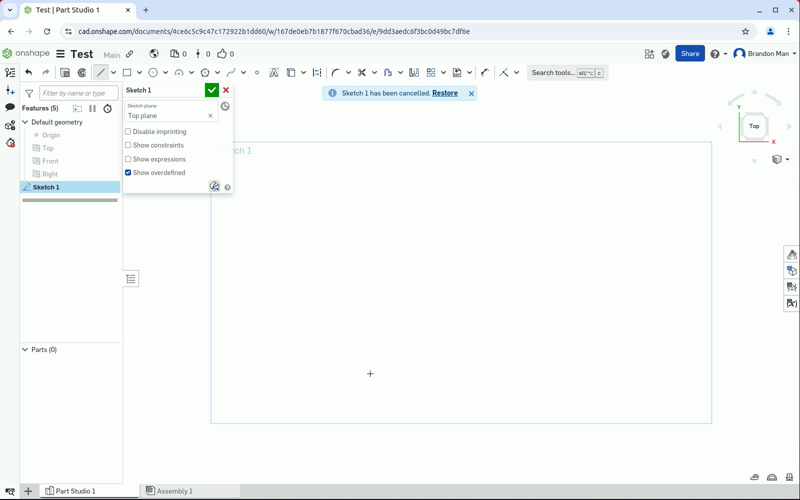
click(370, 373)
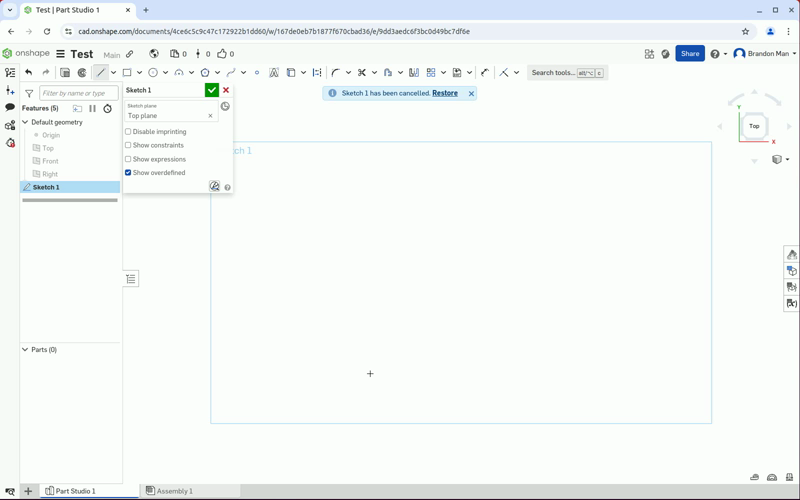
key_up(shift)
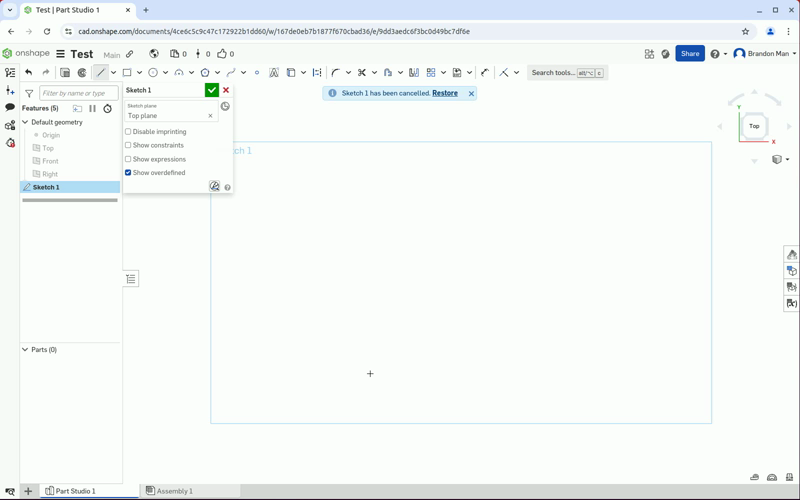
key_down(shift)
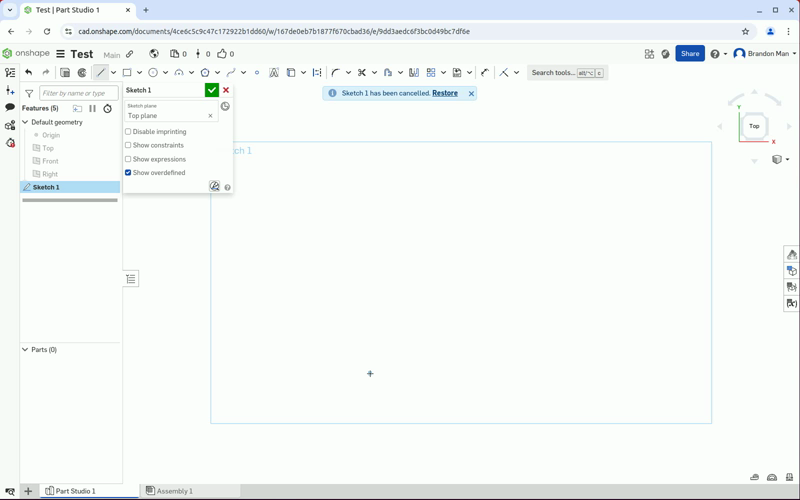
mouse_move(431, 373)
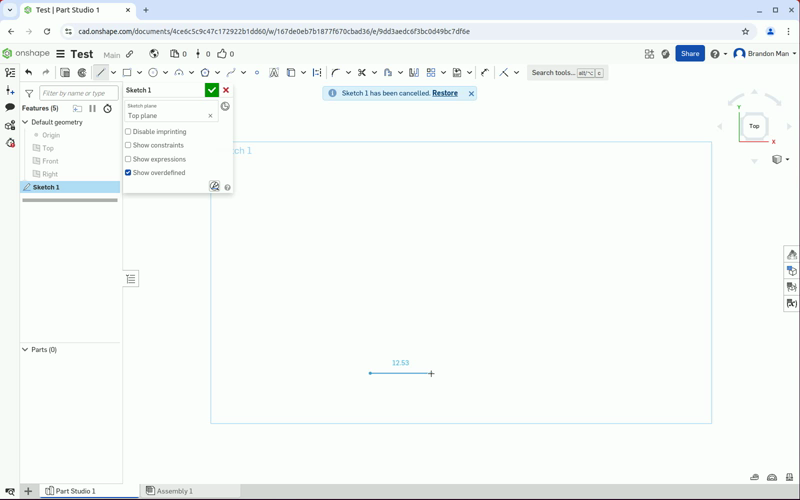
click(431, 373)
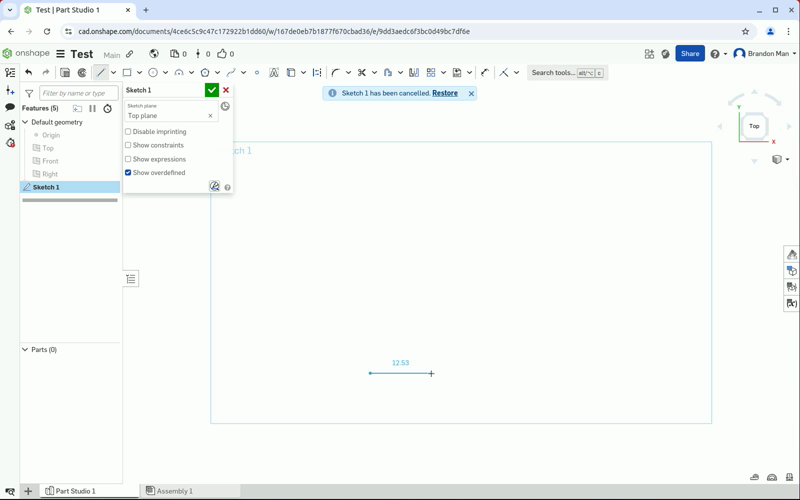
key_up(shift)
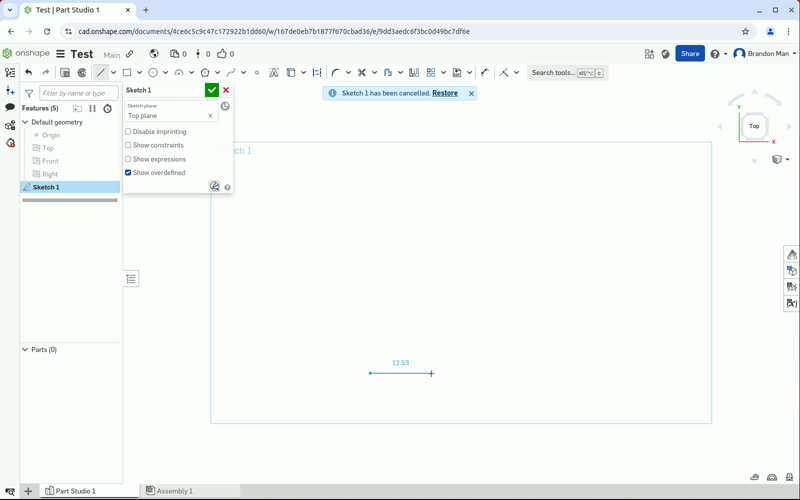
key_down(shift)
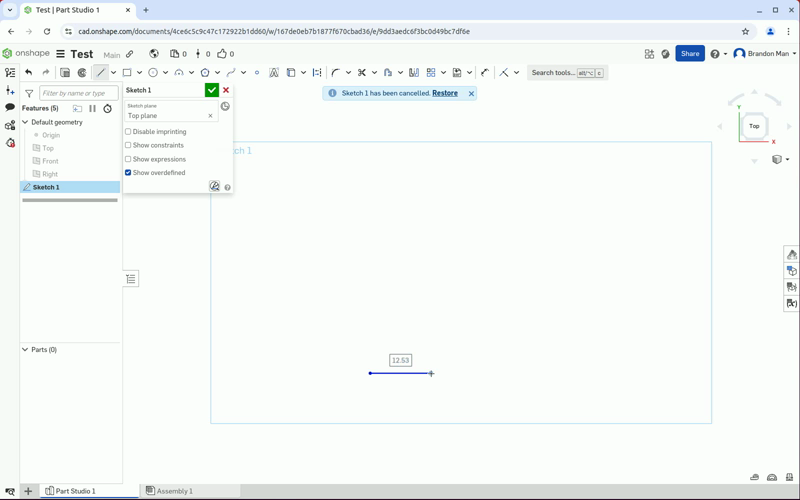
mouse_move(461, 373)
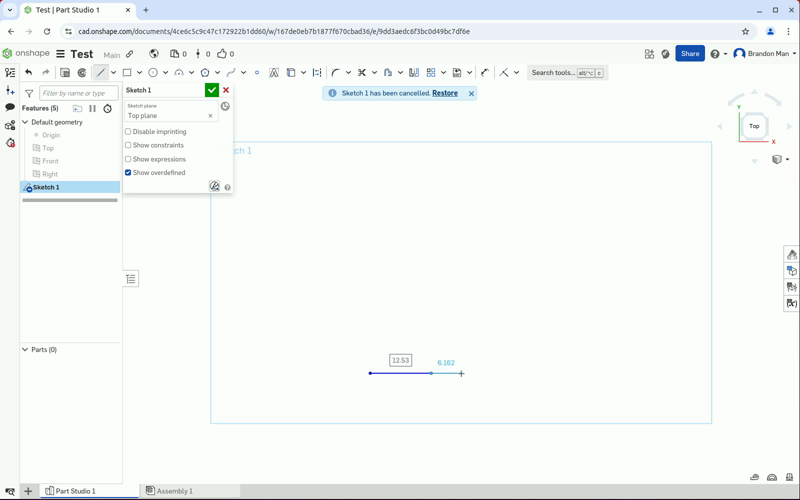
mouse_move(489, 373)
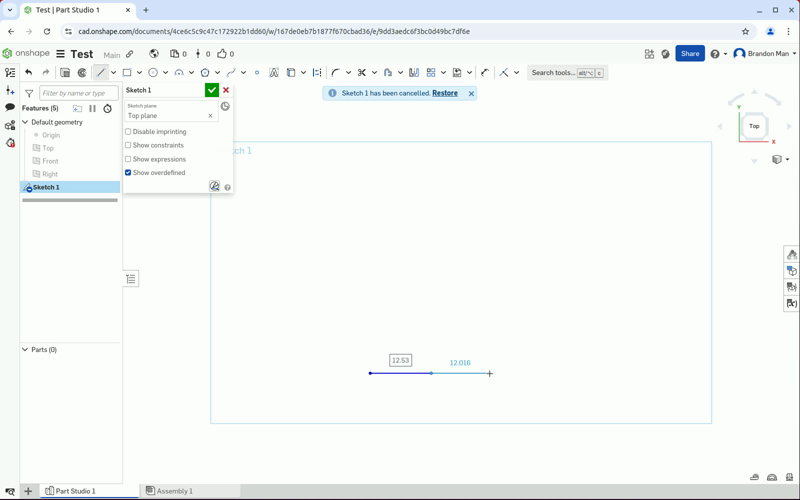
click(489, 373)
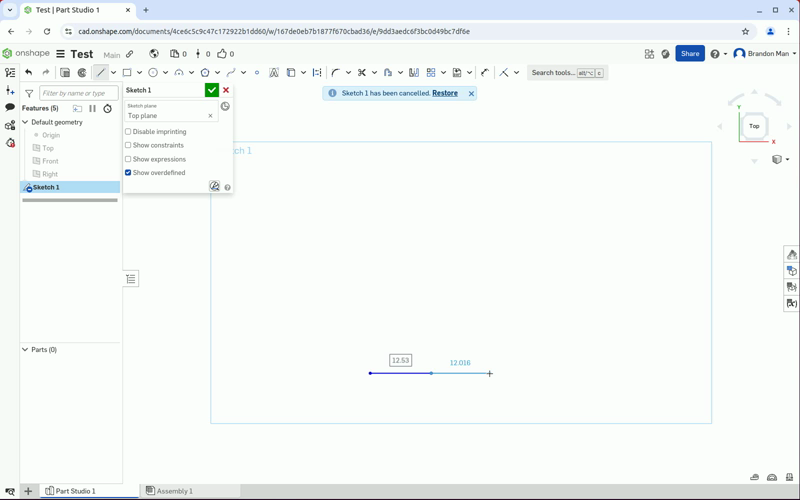
key_up(shift)
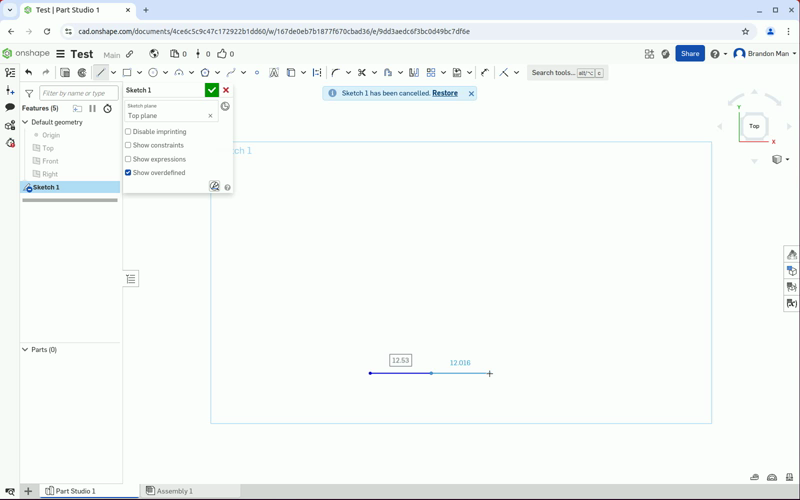
key_down(shift)
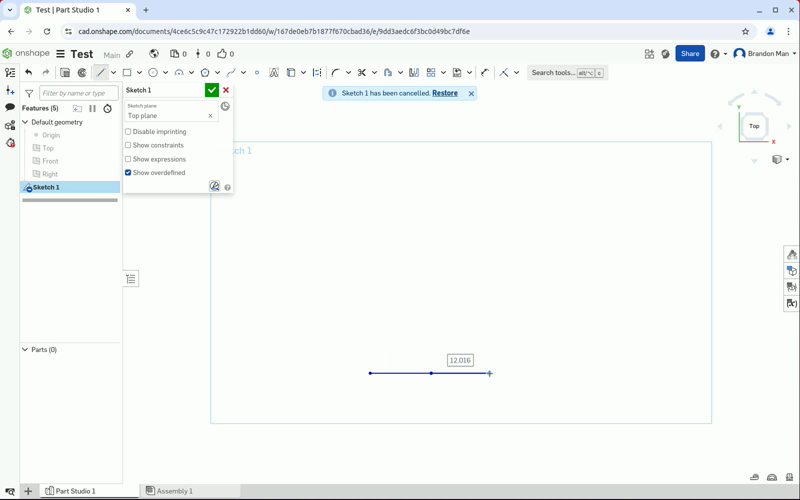
mouse_move(550, 373)
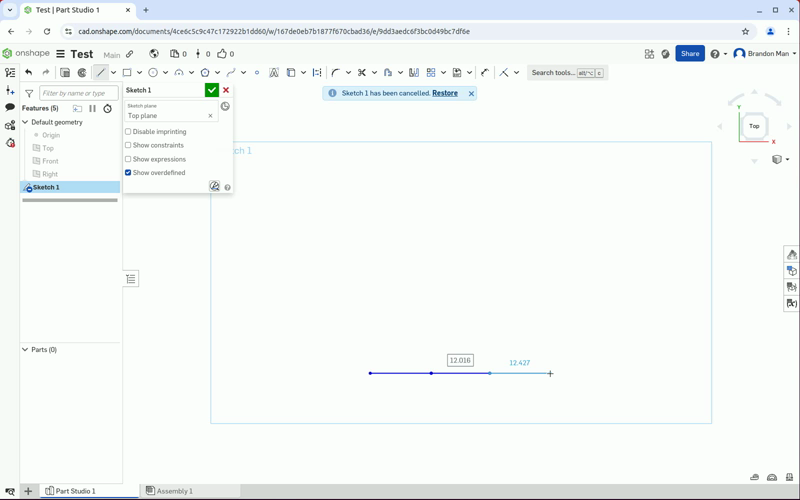
click(550, 373)
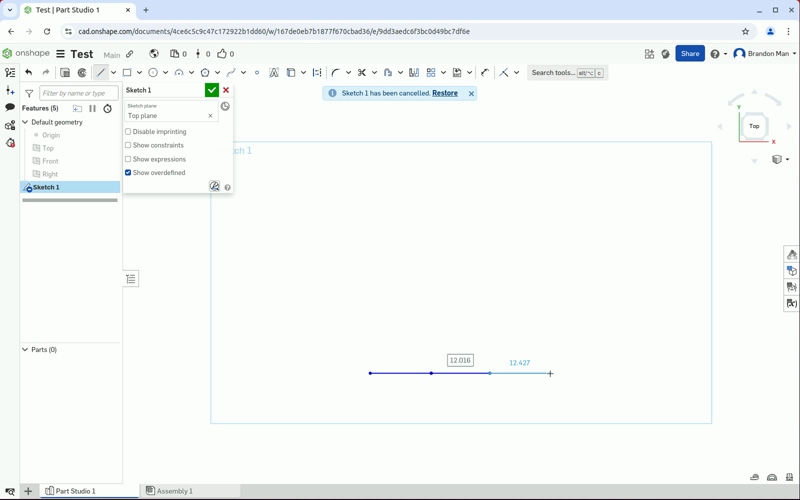
key_up(shift)
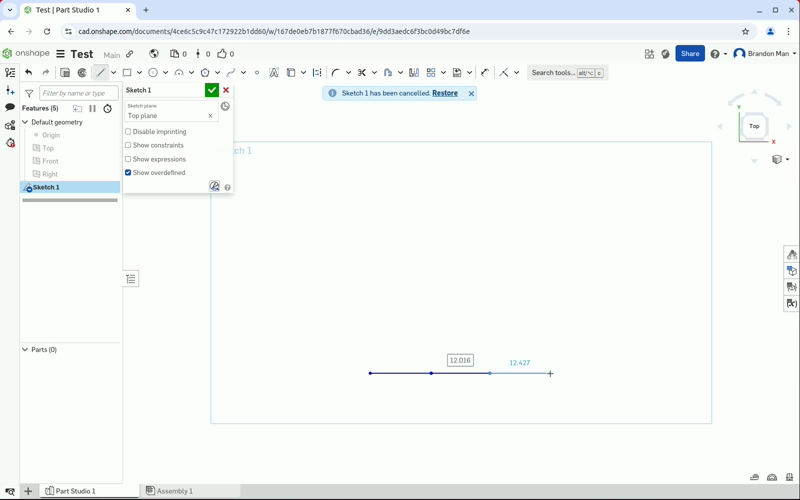
key_down(shift)
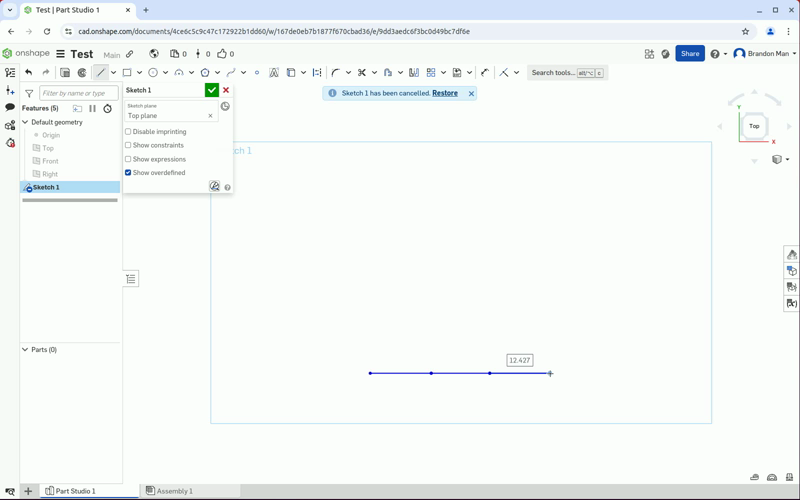
mouse_move(550, 312)
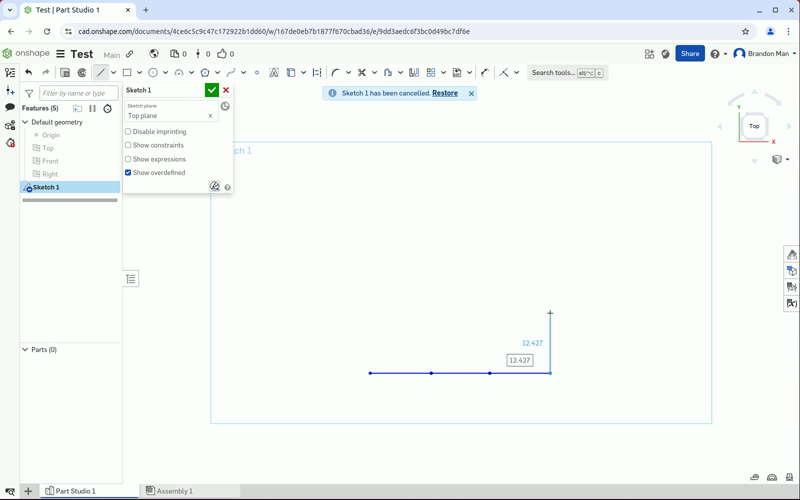
click(550, 312)
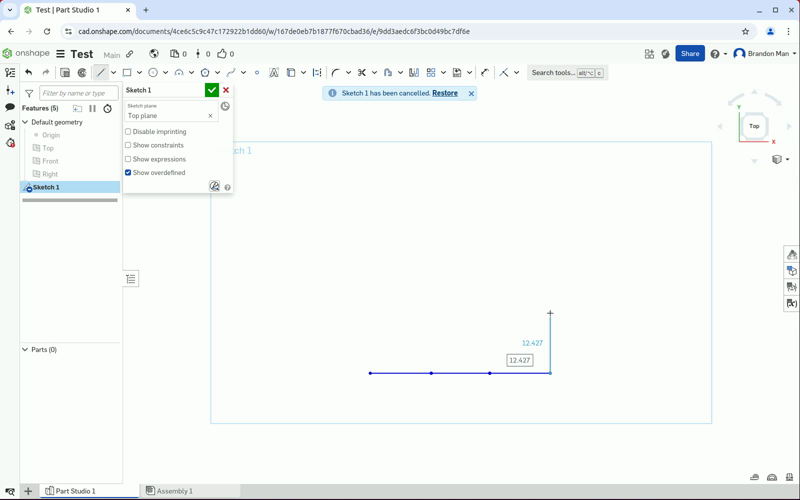
key_up(shift)
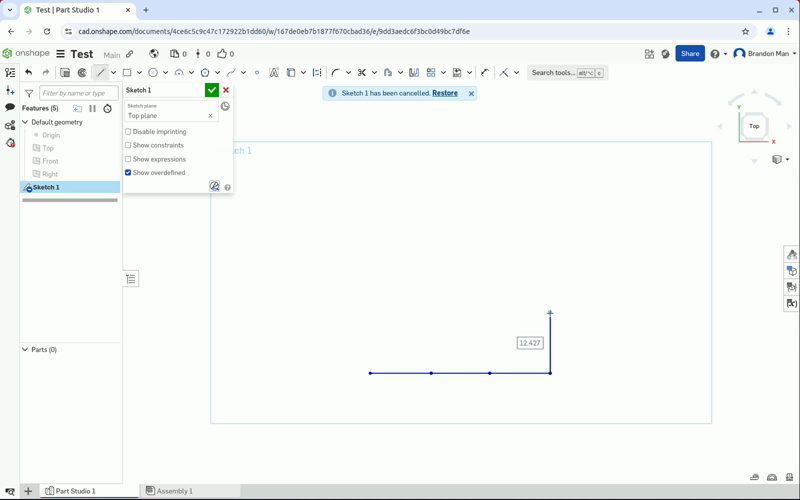
key_down(shift)
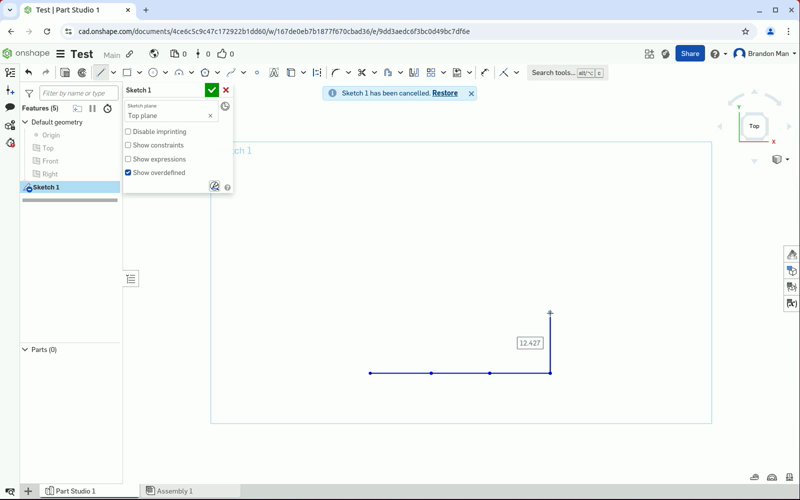
mouse_move(580, 312)
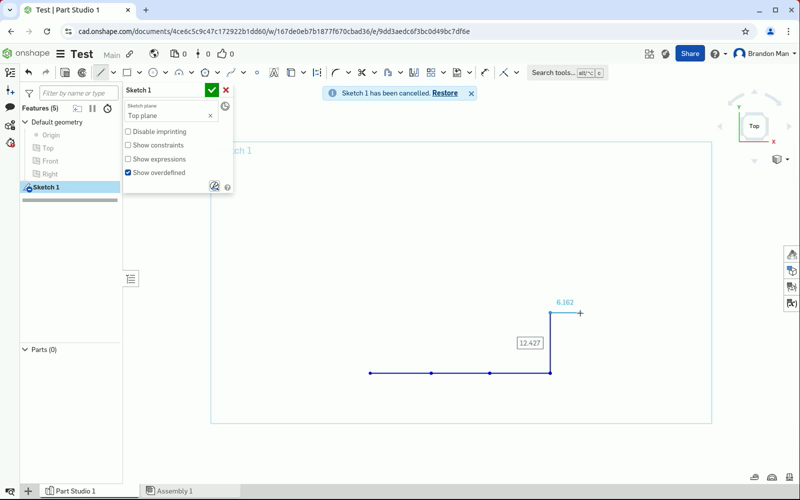
mouse_move(550, 254)
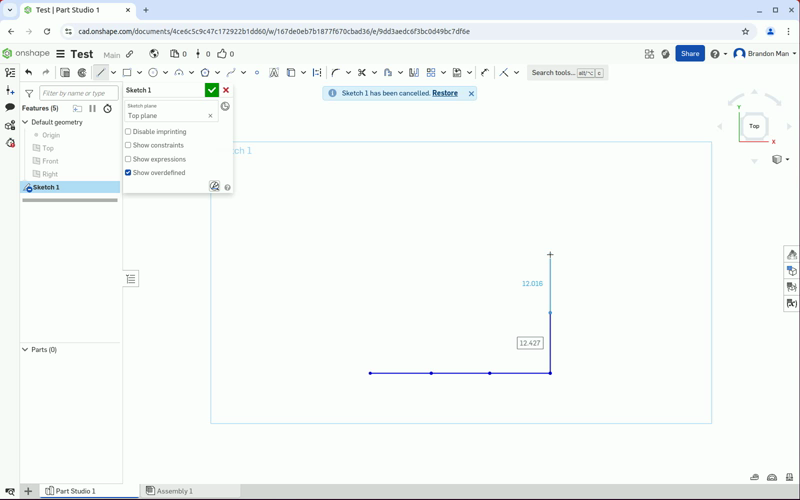
click(550, 254)
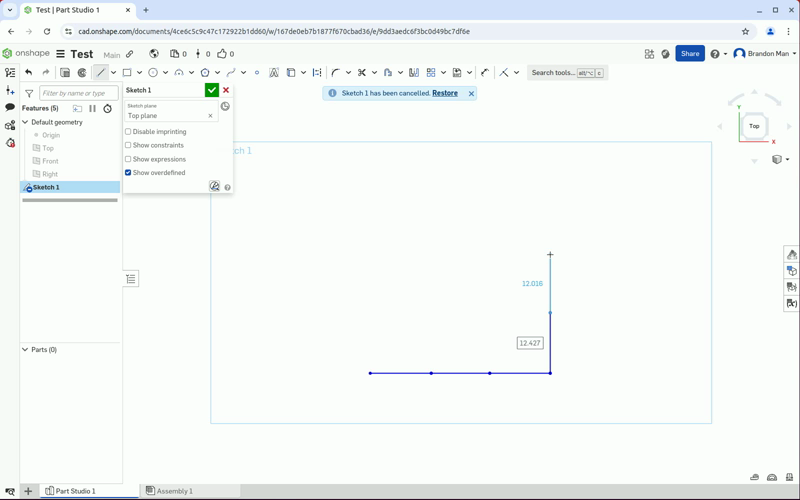
key_up(shift)
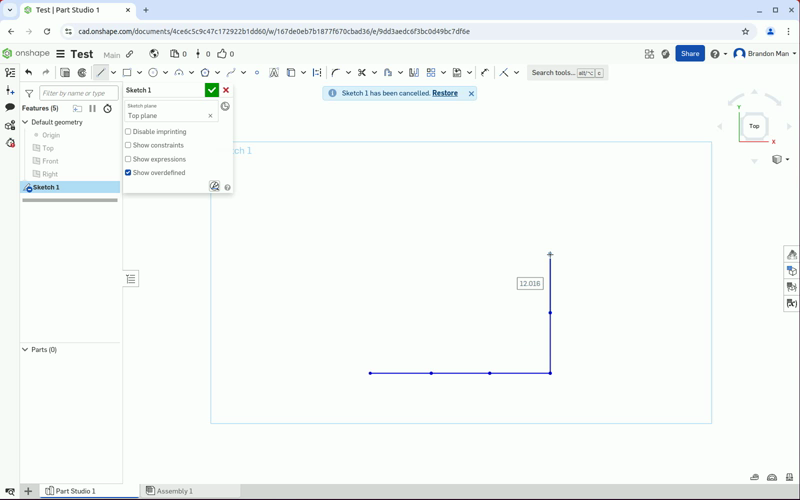
key_down(shift)
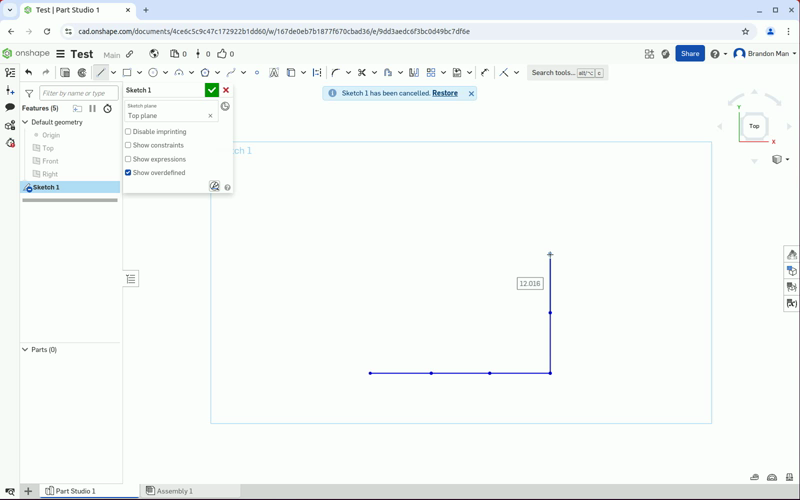
mouse_move(550, 193)
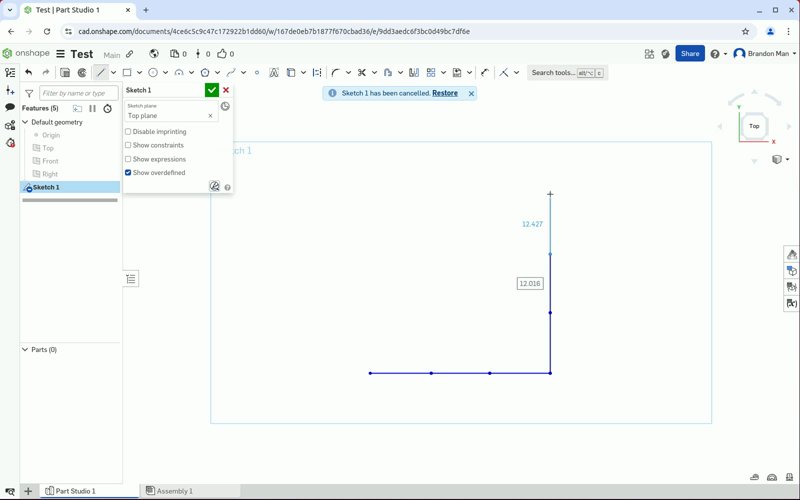
click(550, 193)
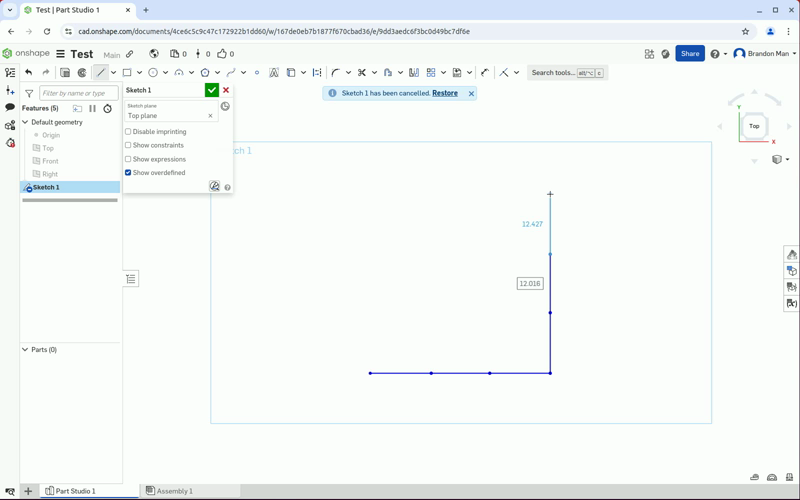
key_up(shift)
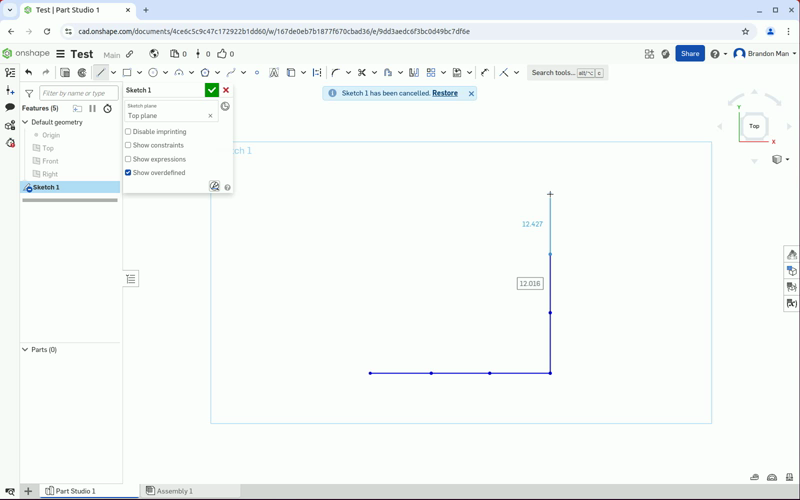
key_down(shift)
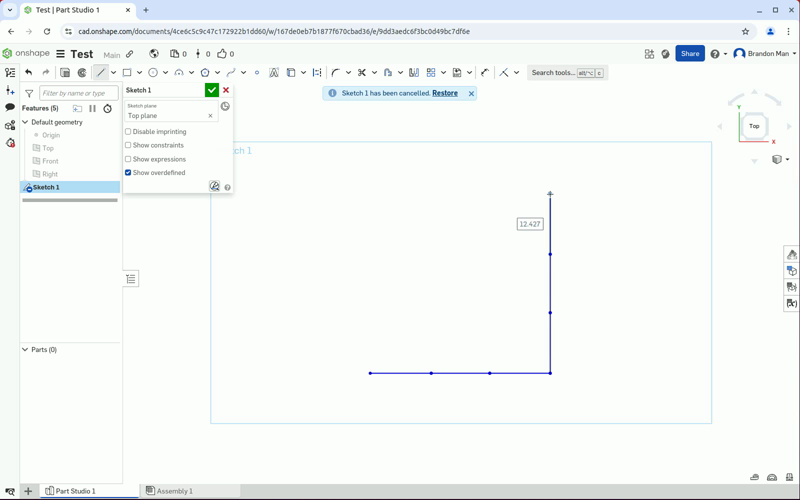
mouse_move(489, 193)
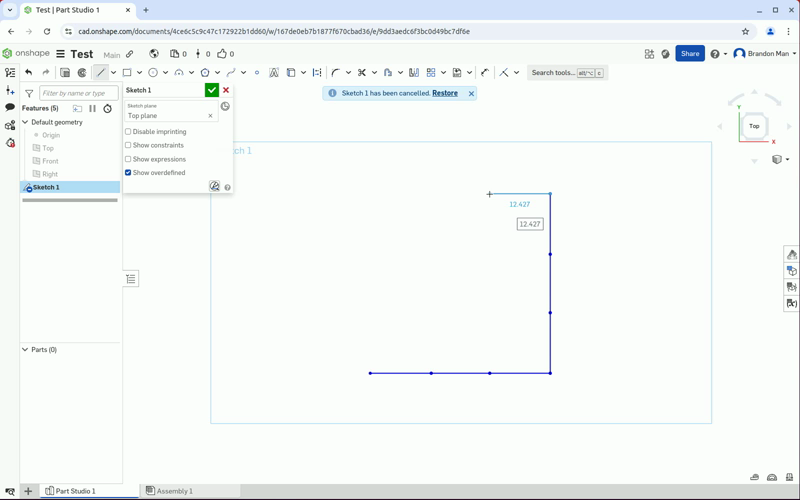
click(489, 193)
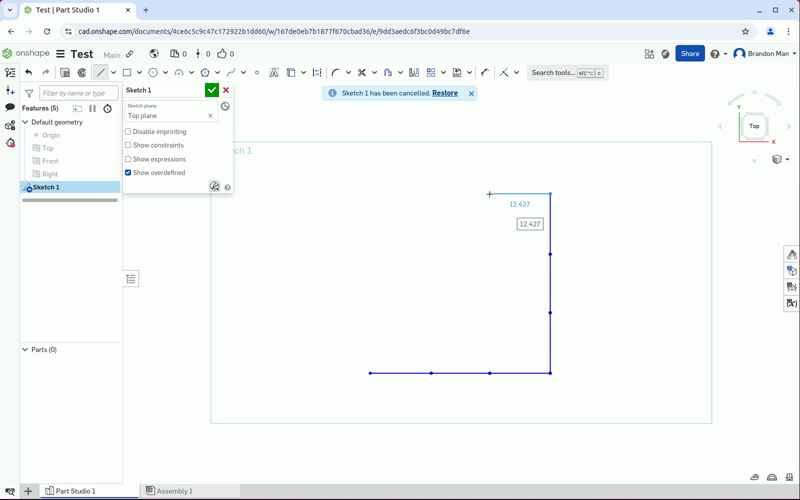
key_up(shift)
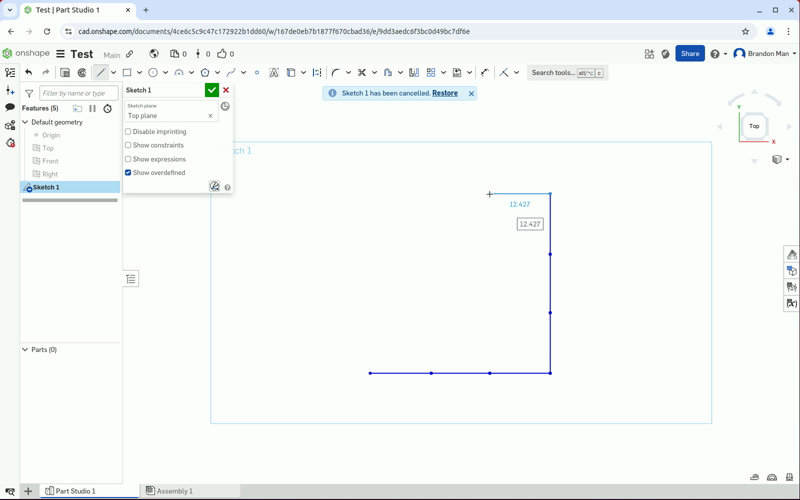
key_down(shift)
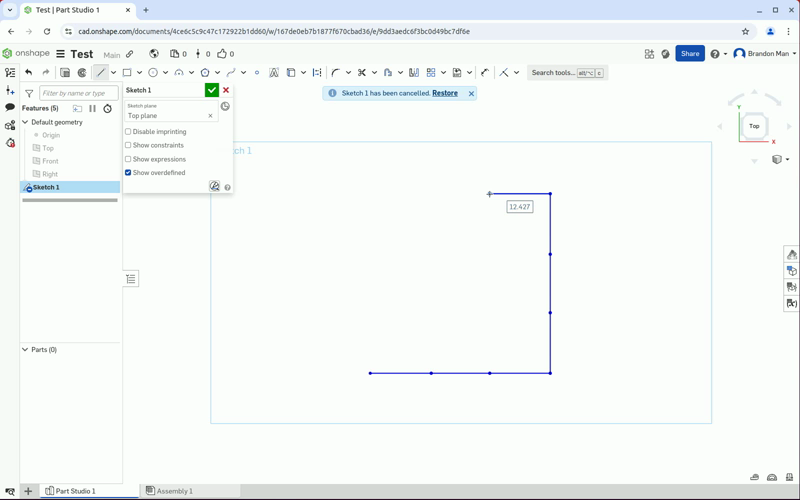
mouse_move(519, 193)
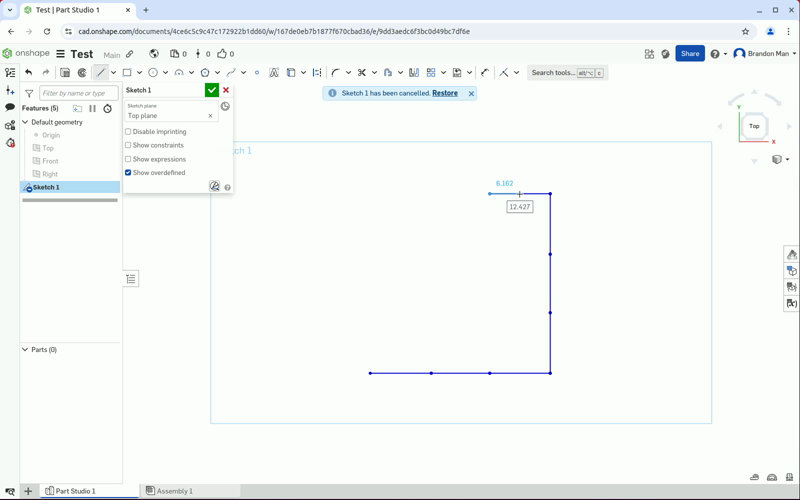
mouse_move(431, 193)
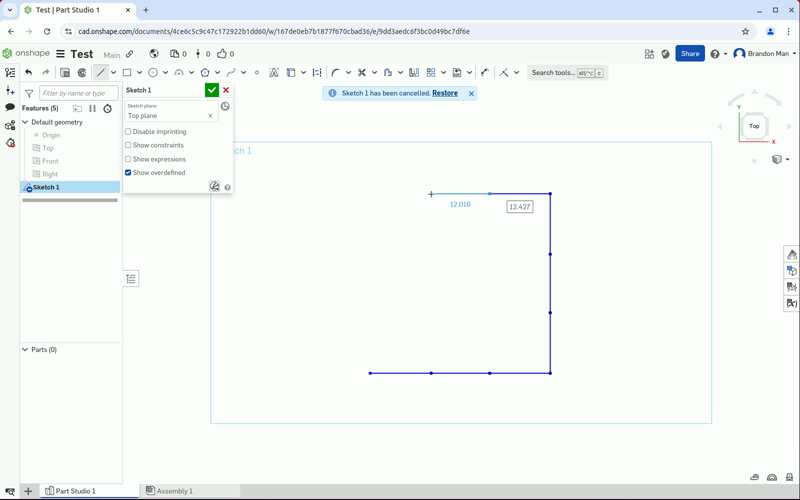
click(431, 193)
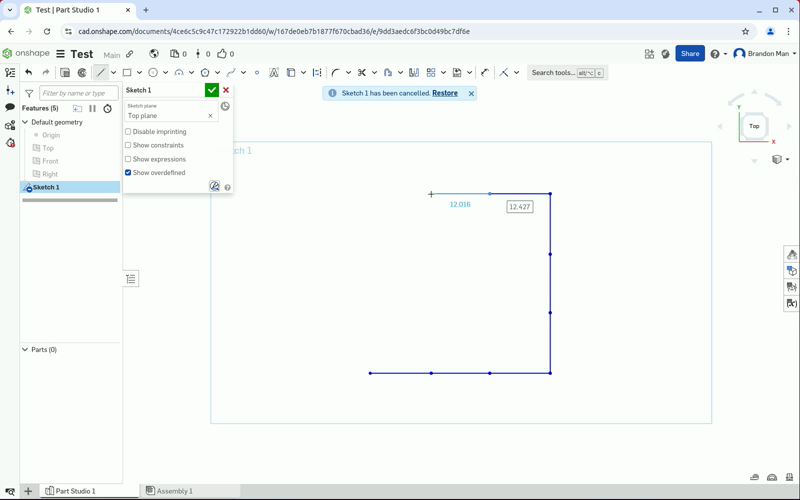
key_up(shift)
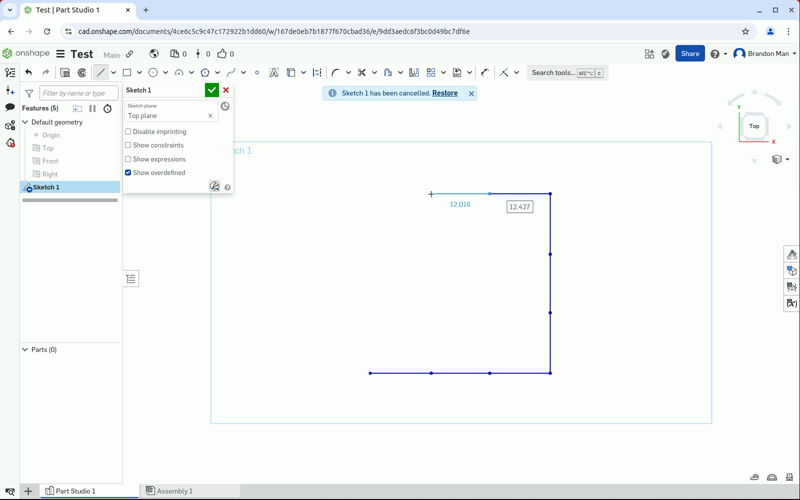
key_down(shift)
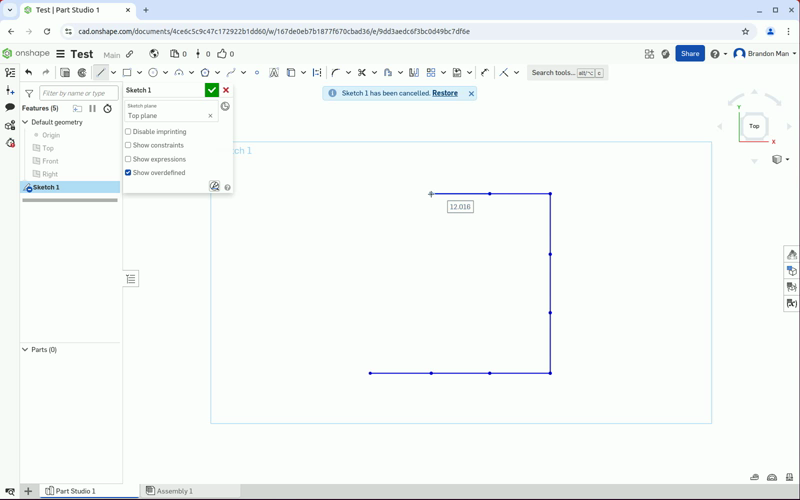
mouse_move(370, 193)
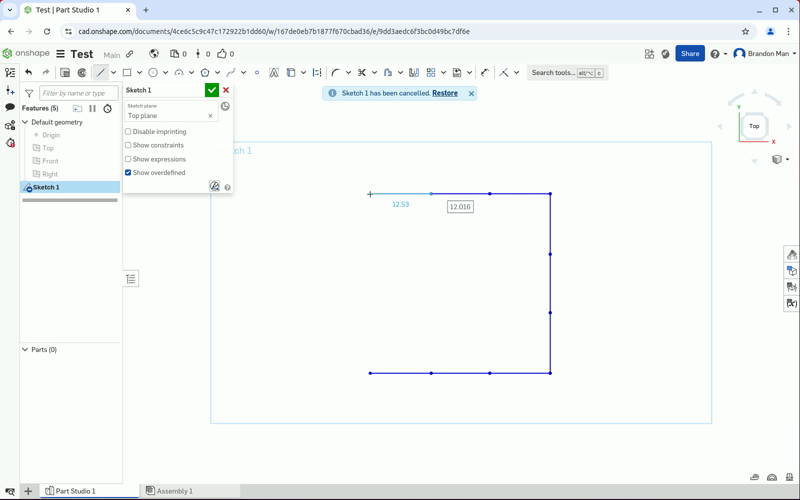
click(370, 193)
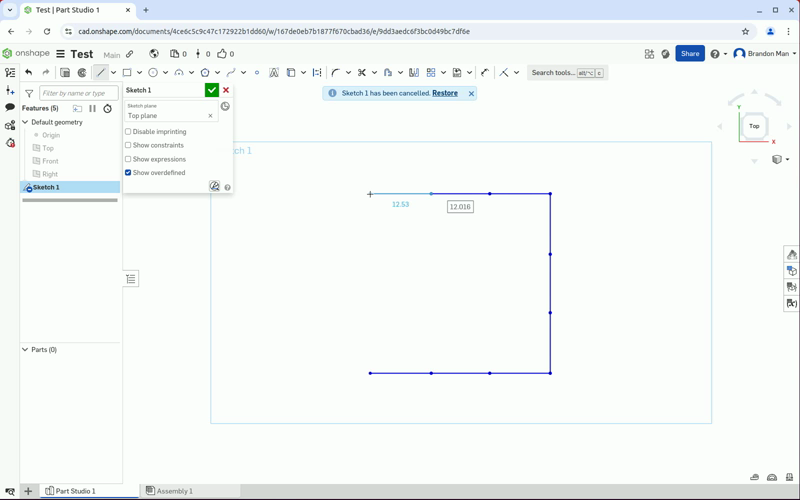
key_up(shift)
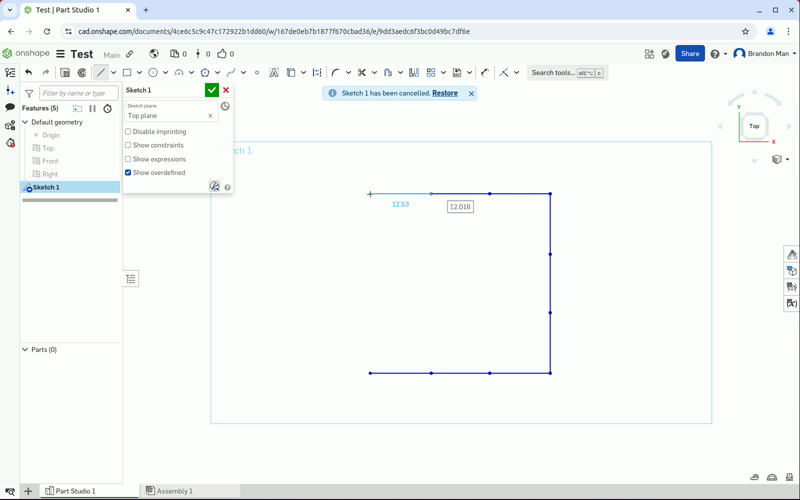
key_down(shift)
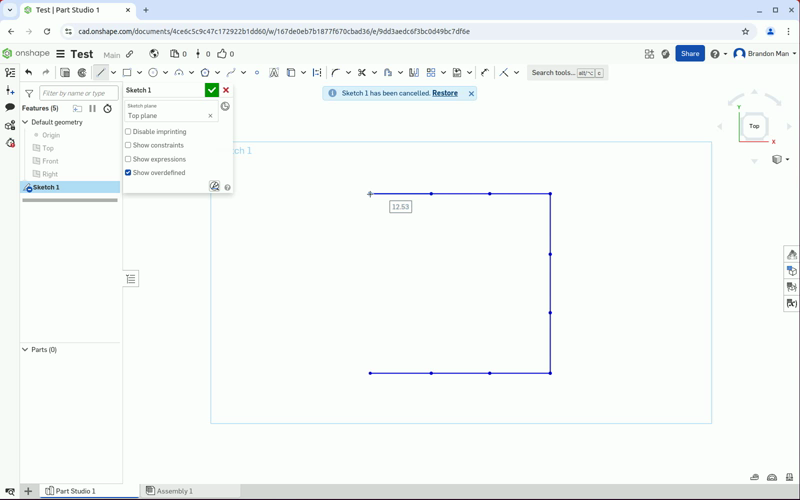
mouse_move(370, 254)
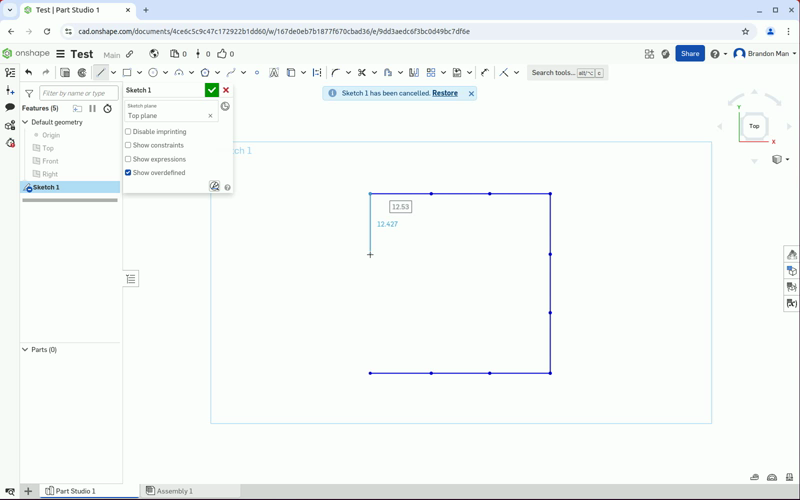
click(370, 254)
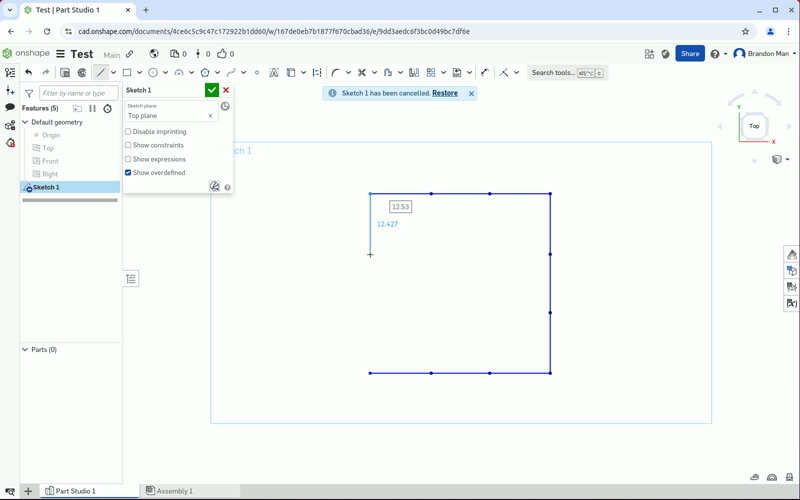
key_up(shift)
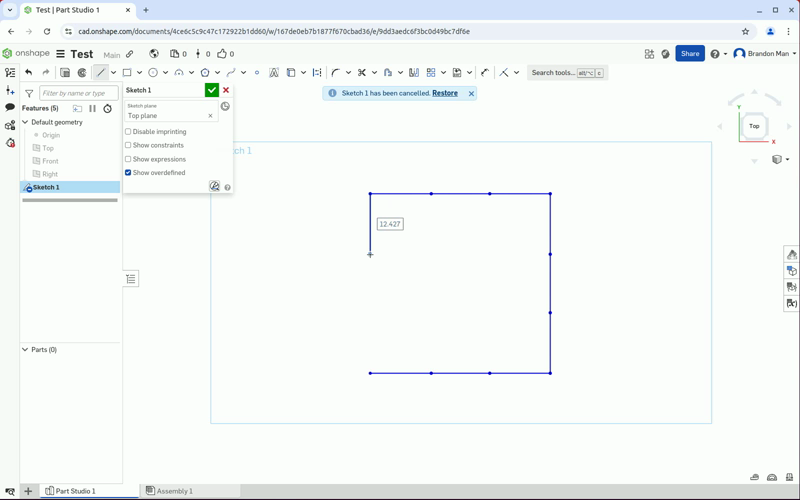
key_down(shift)
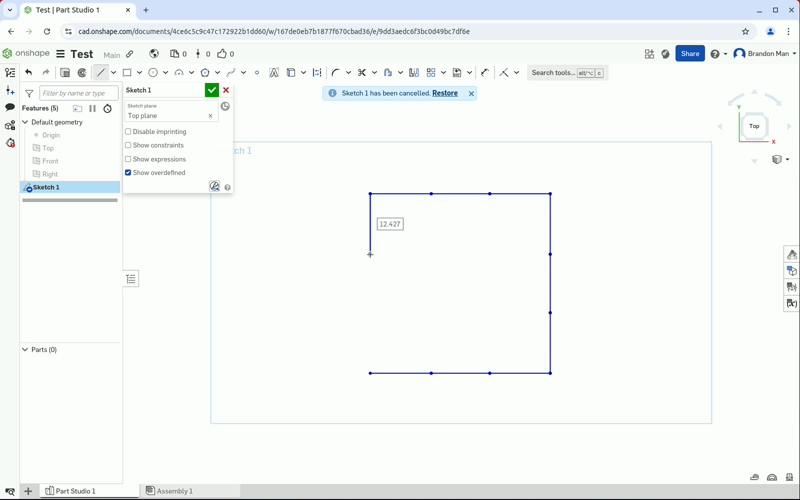
mouse_move(400, 254)
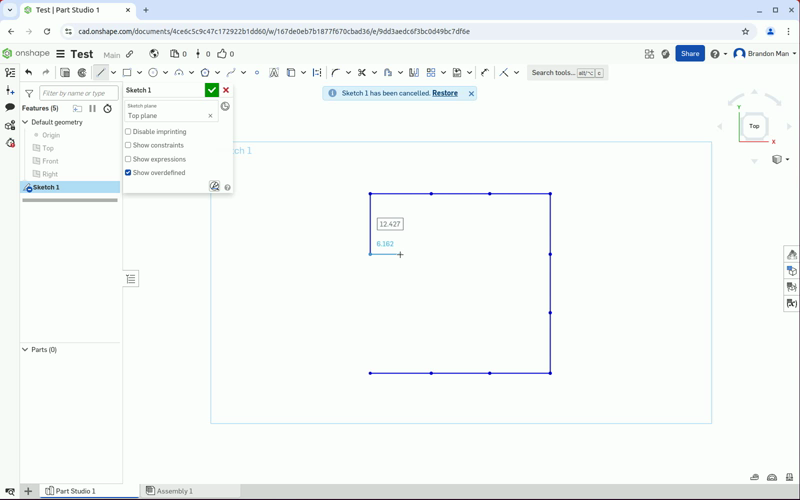
mouse_move(370, 312)
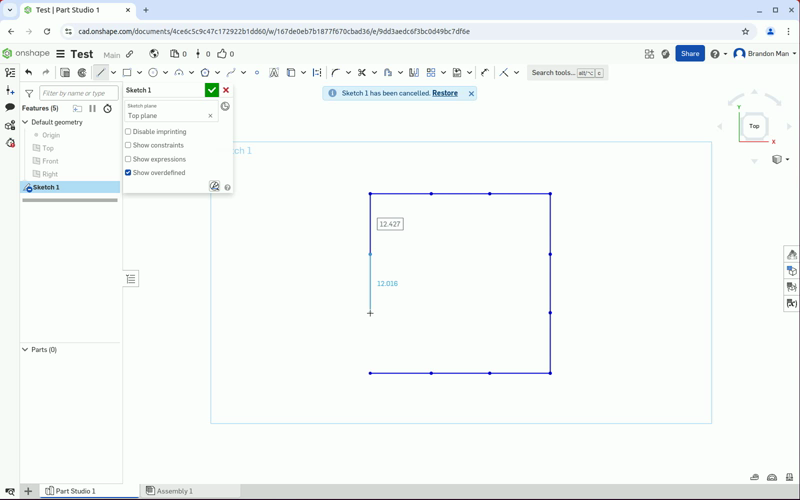
click(370, 312)
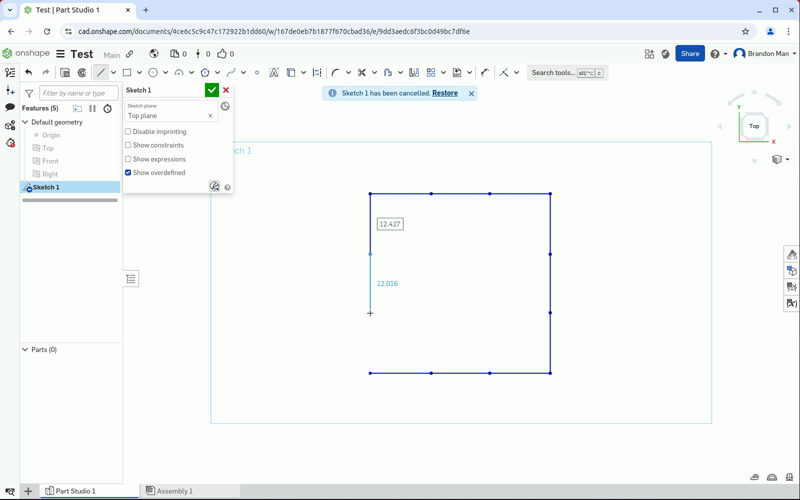
key_up(shift)
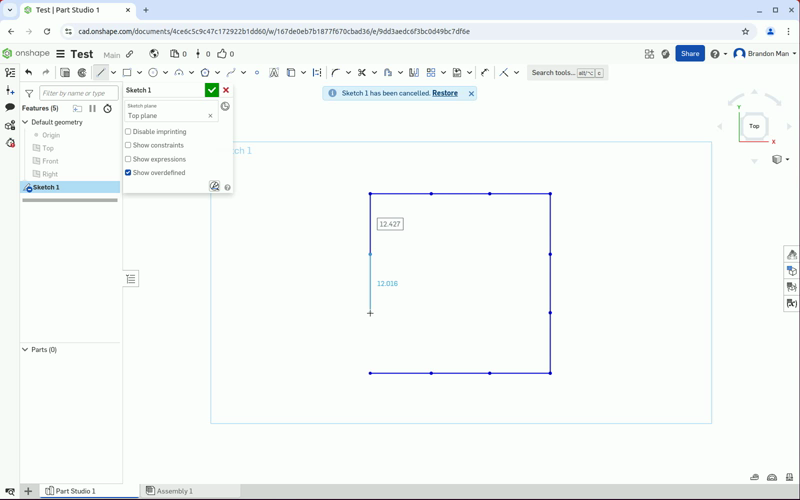
key_down(shift)
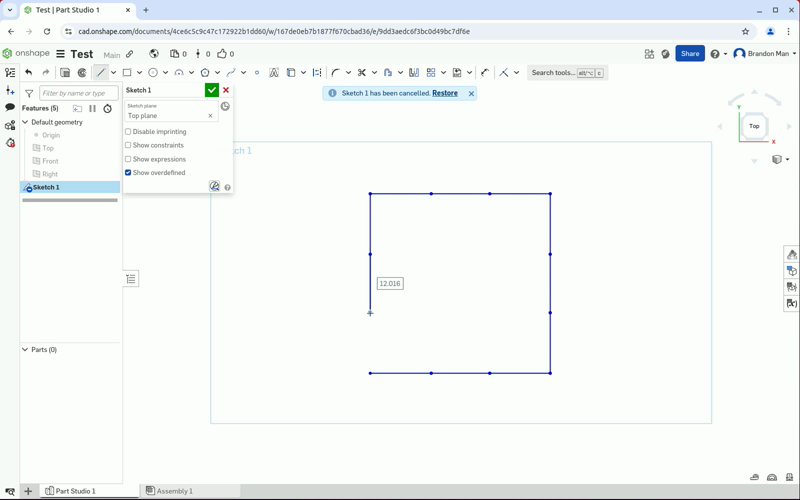
mouse_move(370, 373)
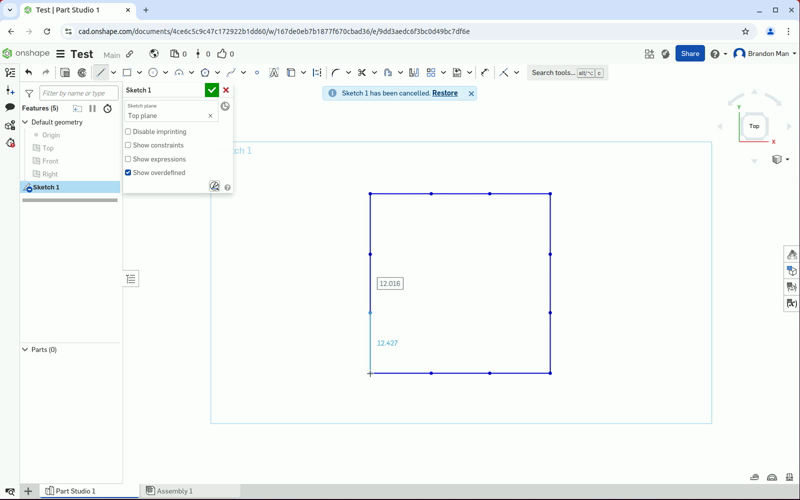
key_up(shift)
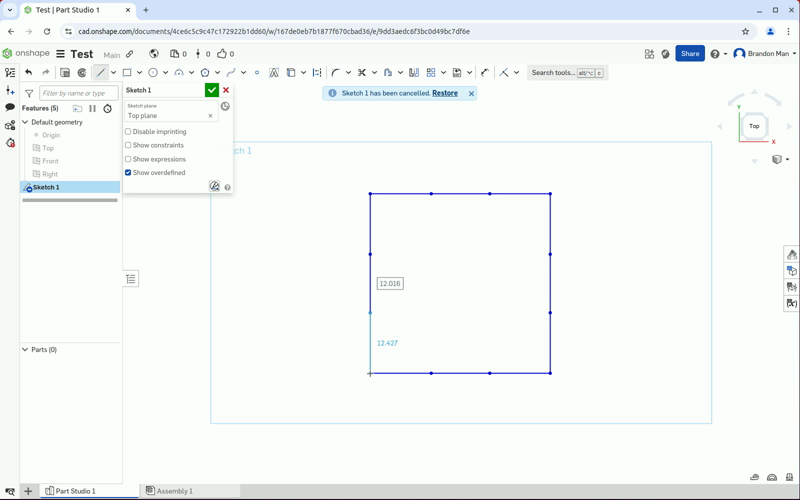
click(370, 373)
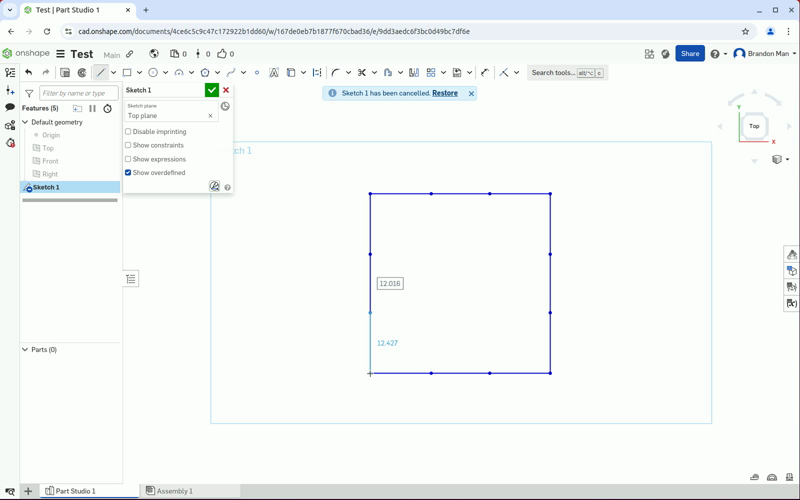
key(esc)
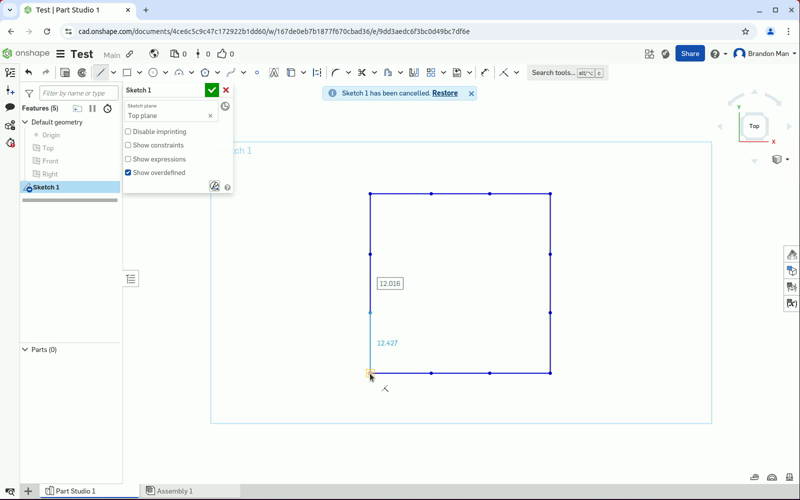
mouse_move(515, 242)
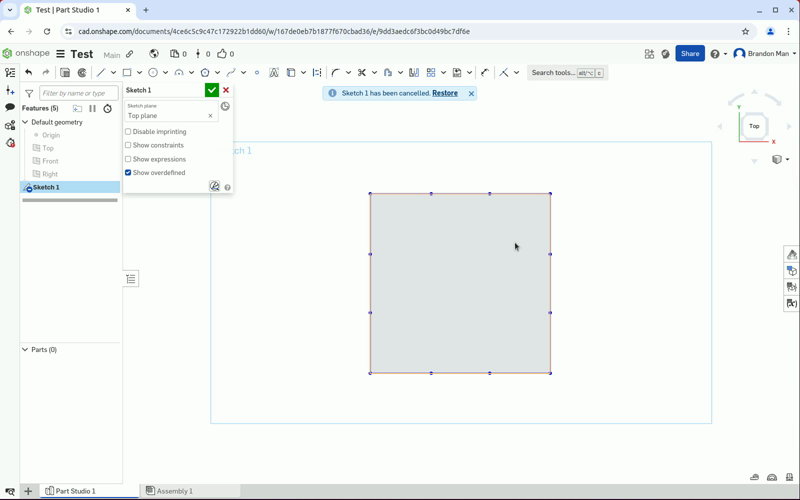
click(515, 242)
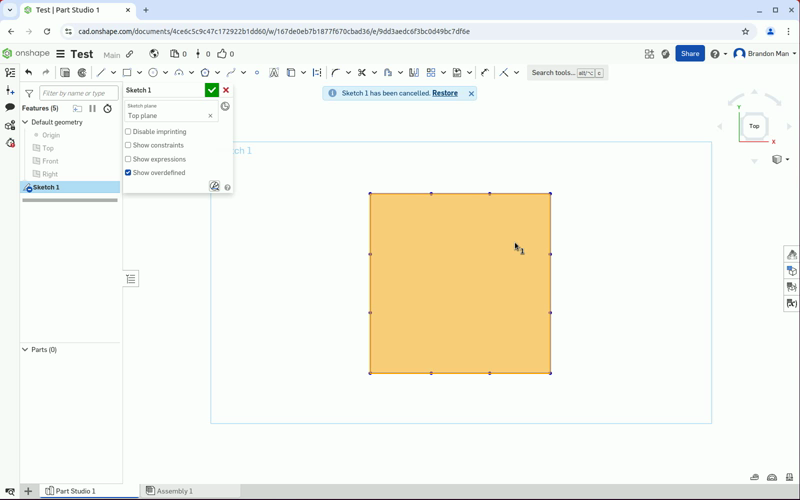
mouse_move(73, 352)
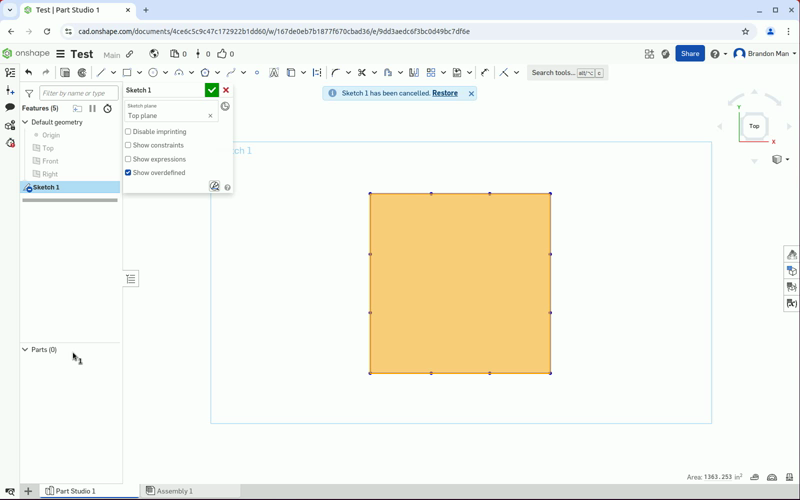
key(shift+y)
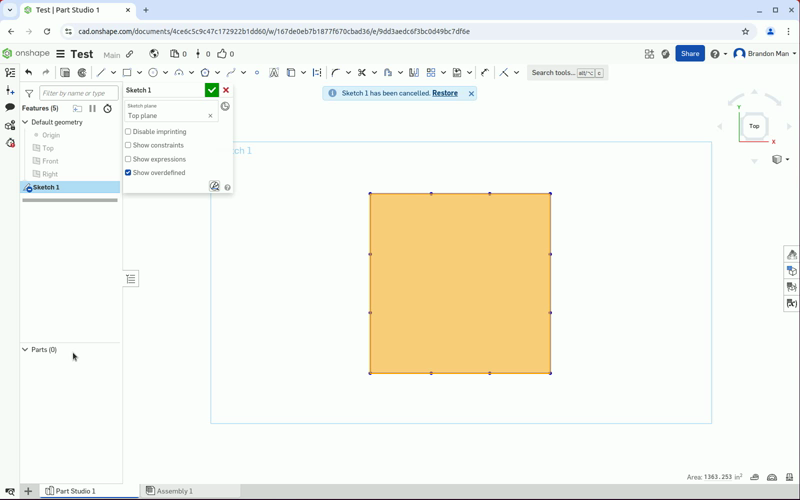
key(shift+e)
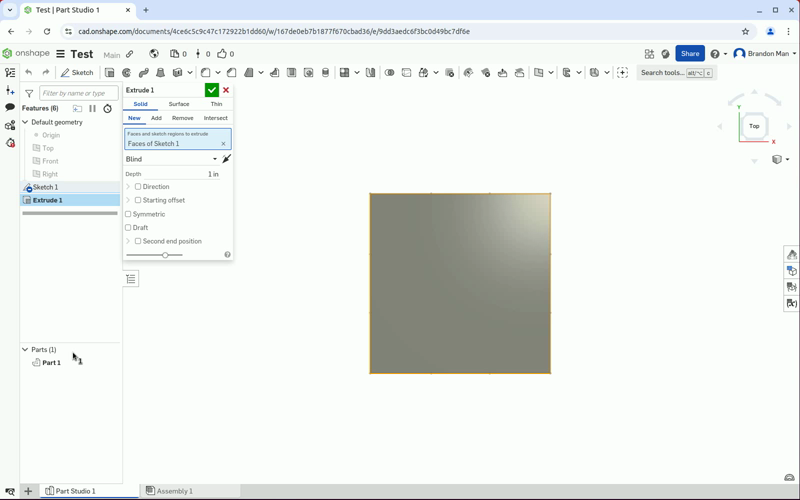
mouse_move(143, 106)
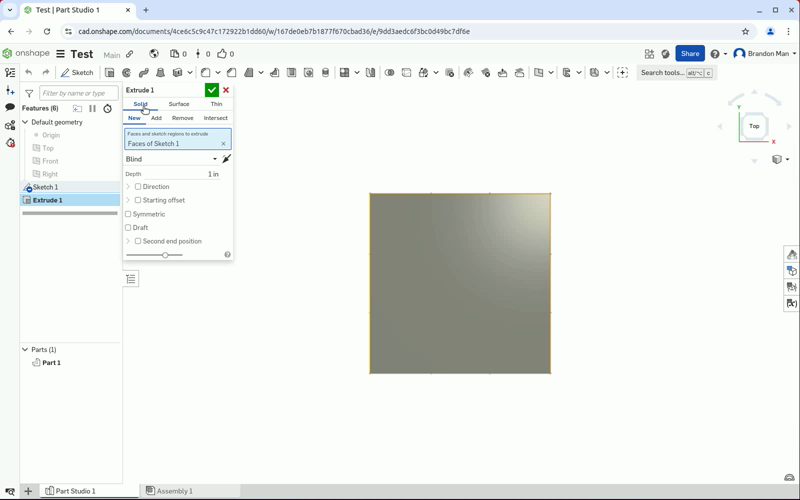
click(143, 106)
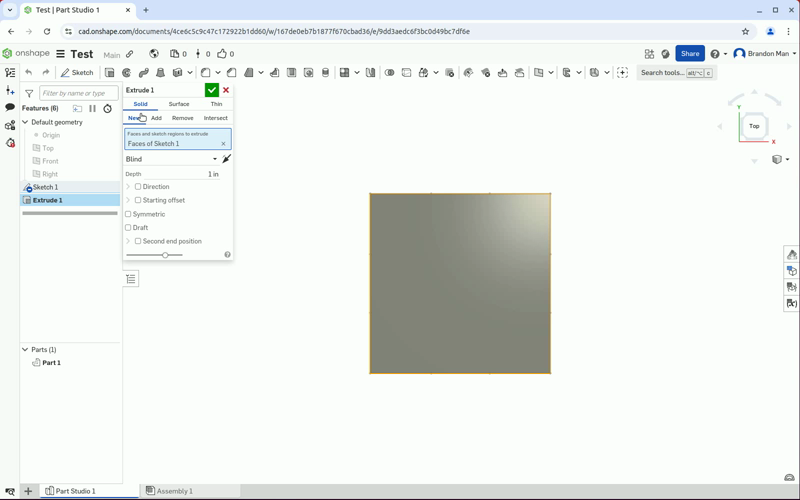
mouse_move(137, 120)
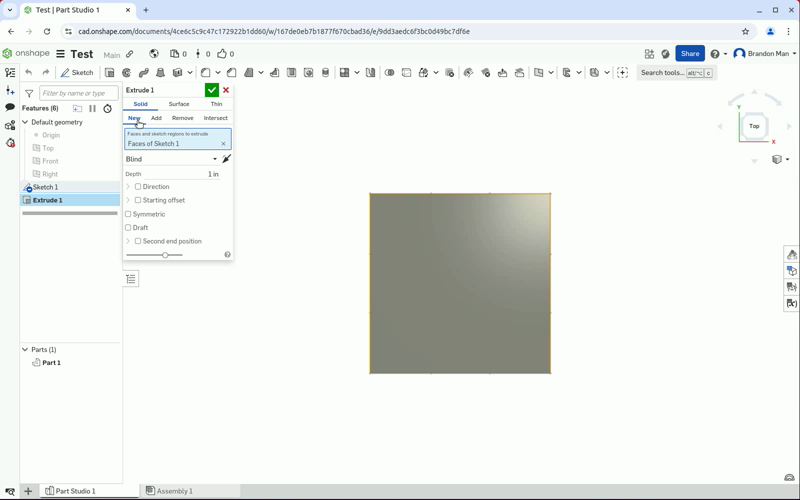
click(137, 120)
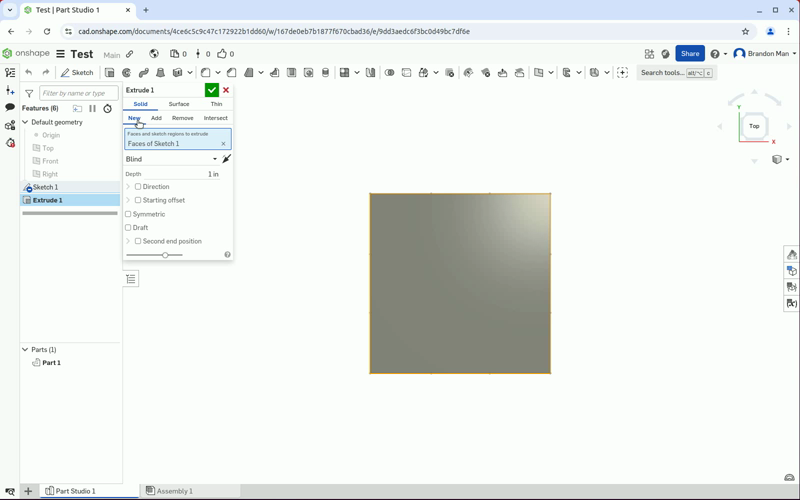
key(tab, 4)
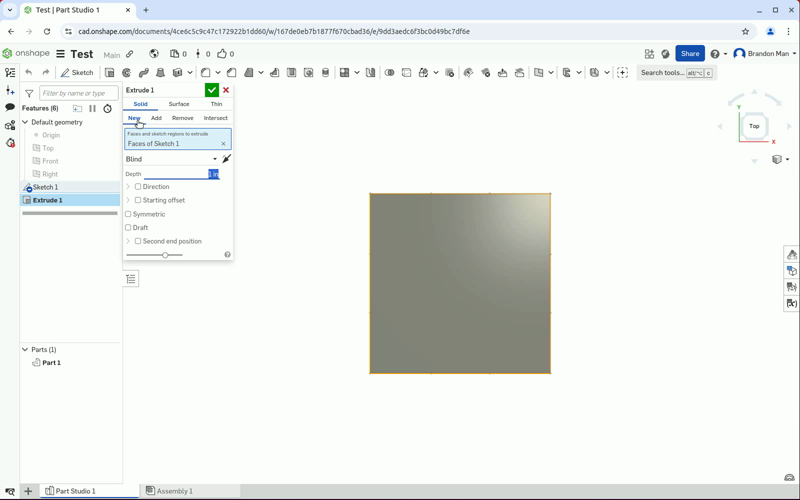
text(4.574)
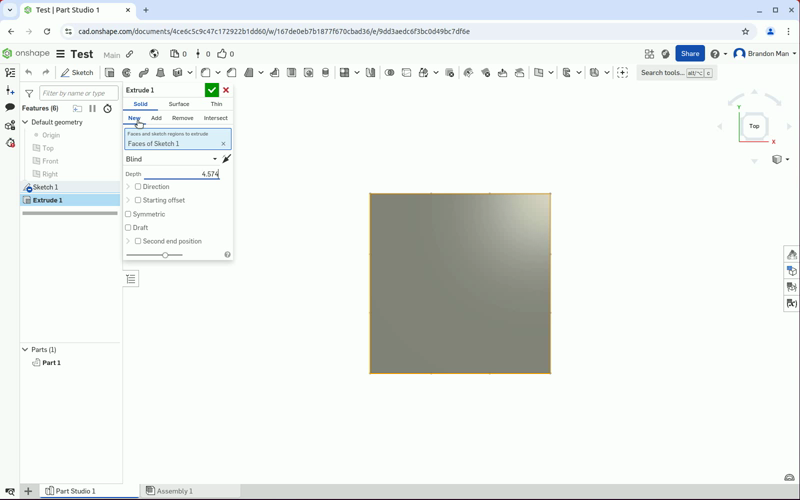
key(enter)
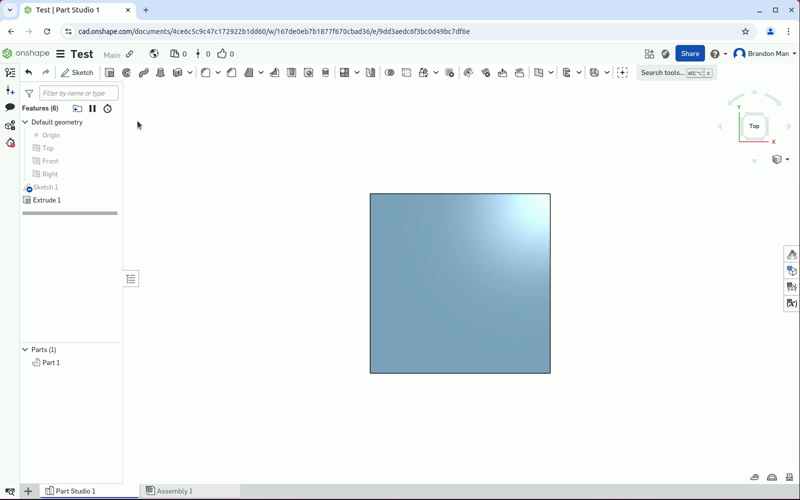
key(shift+h)
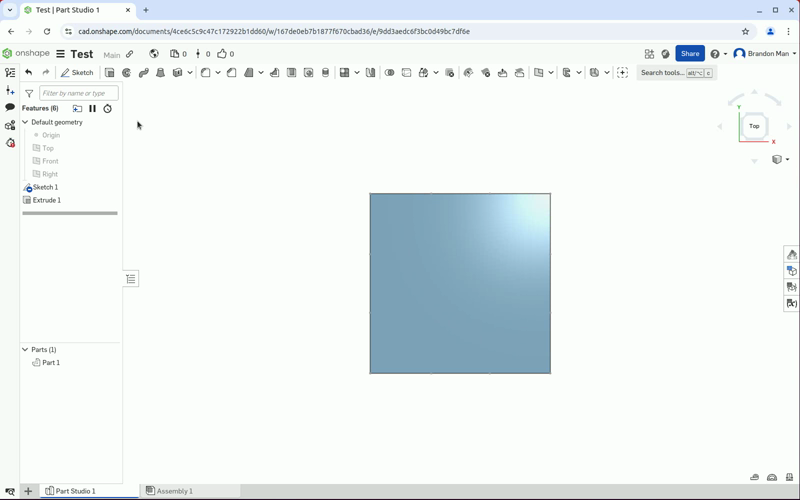
key(shift+h)
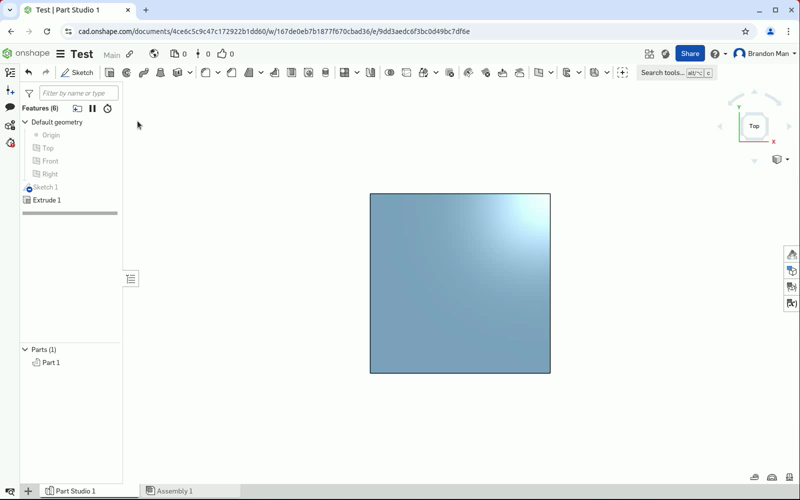
mouse_move(73, 189)
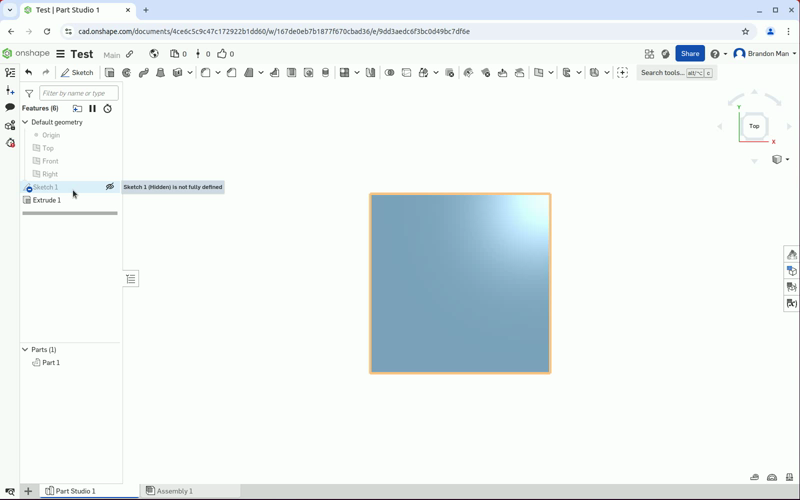
click(73, 189)
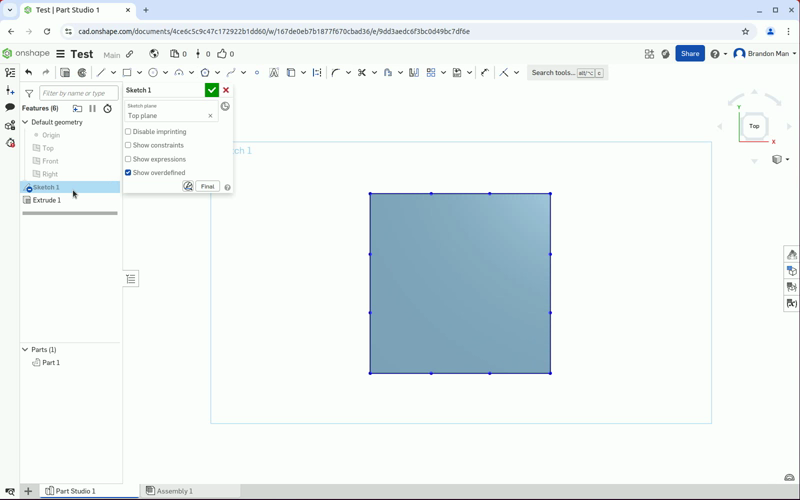
mouse_move(229, 92)
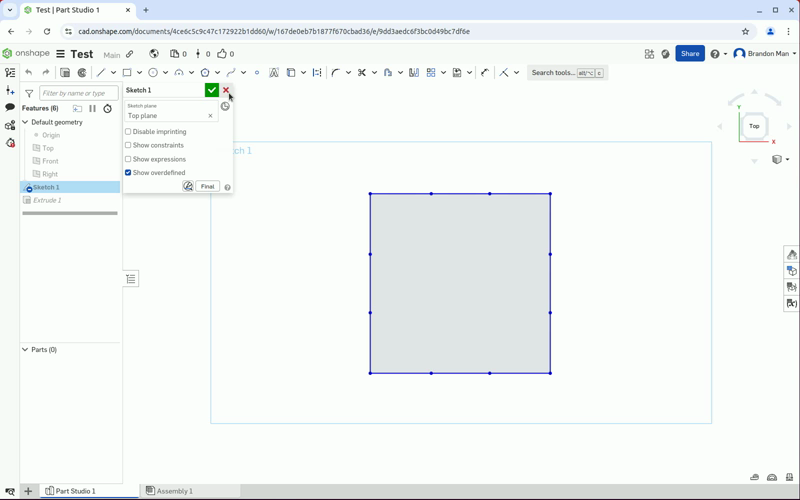
click(229, 92)
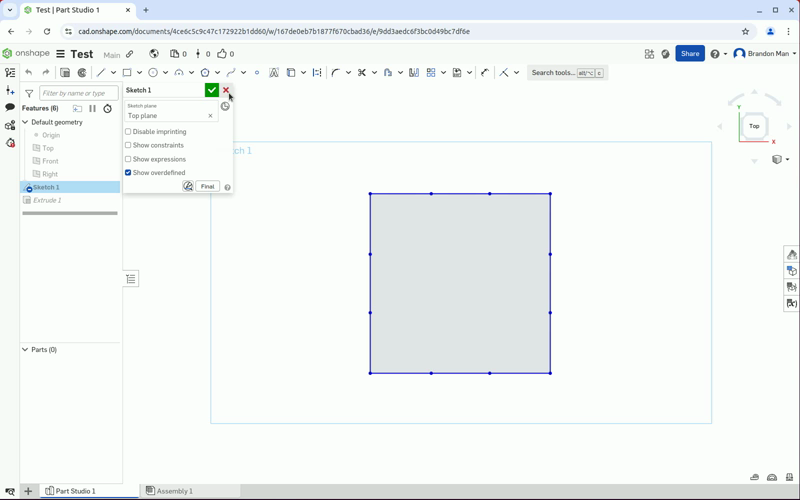
key(shift+s)
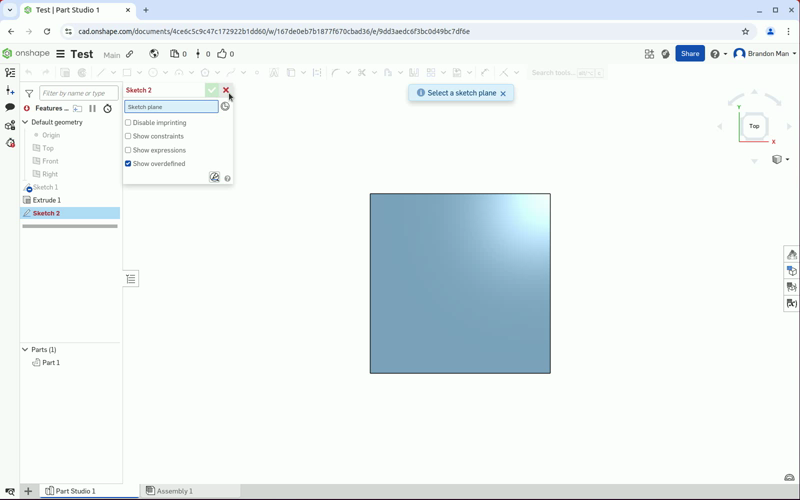
mouse_move(73, 150)
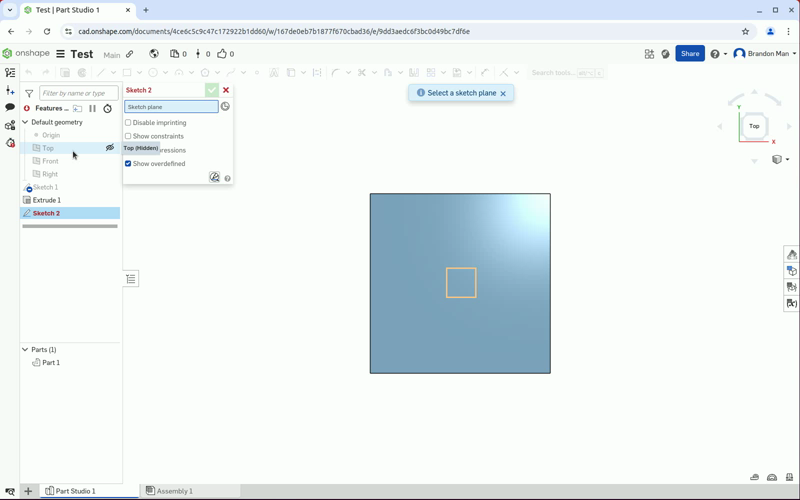
click(73, 150)
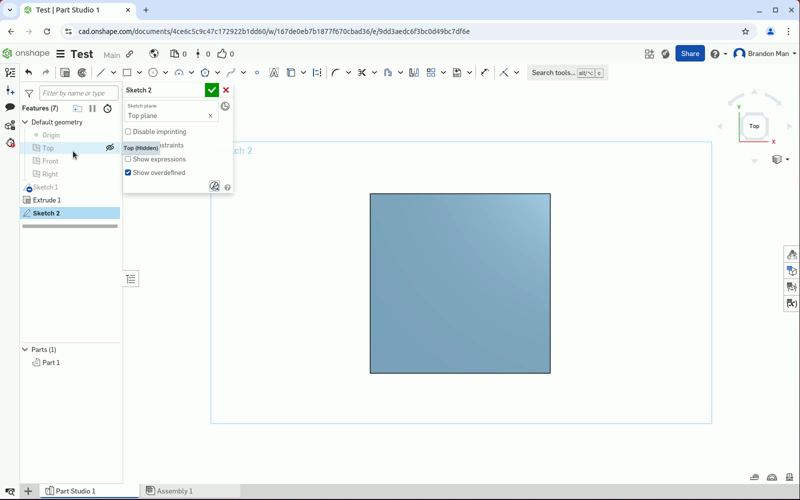
mouse_move(73, 352)
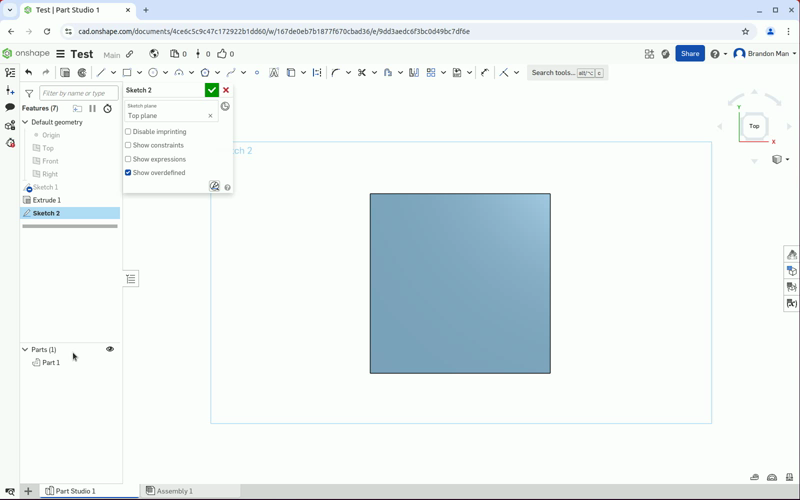
key(y)
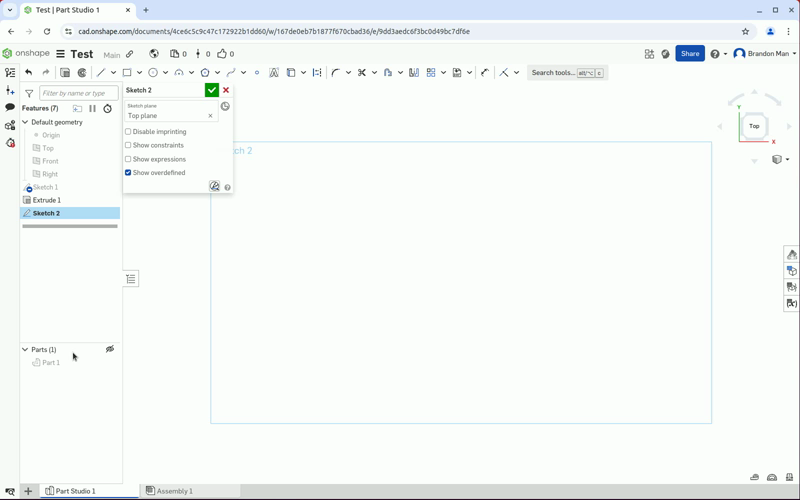
key(l)
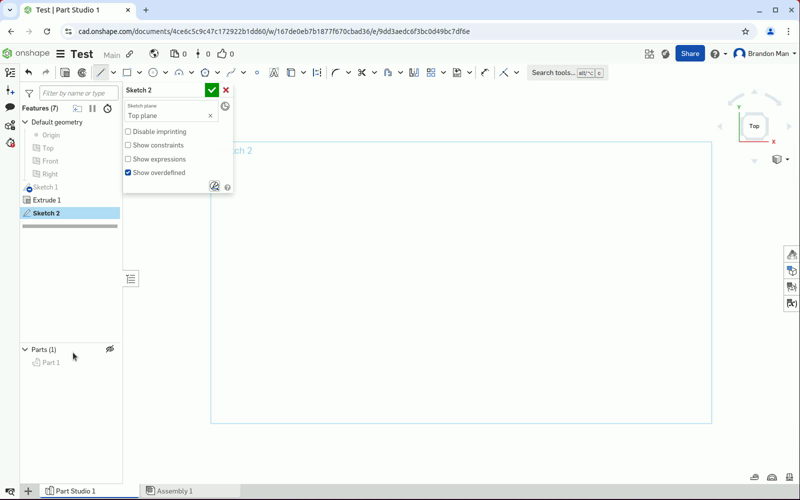
key_down(shift)
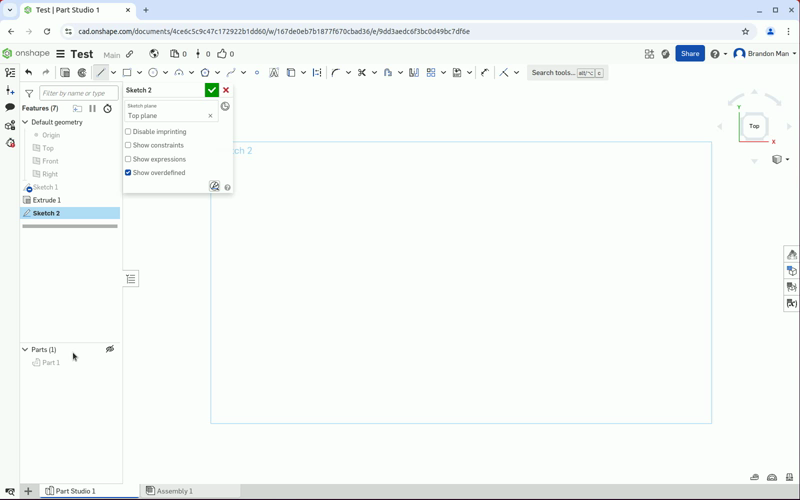
mouse_move(349, 313)
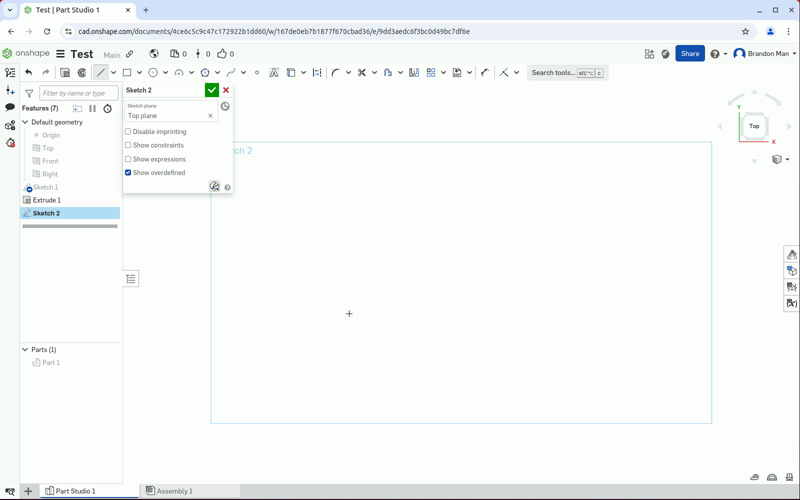
click(349, 313)
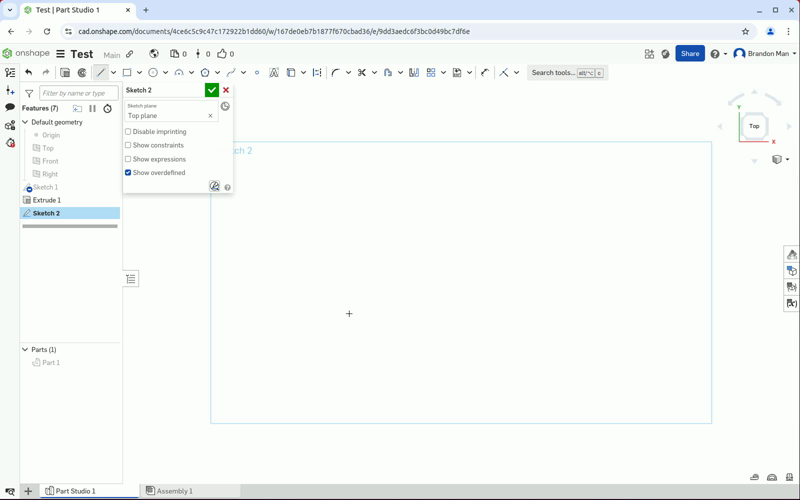
key_up(shift)
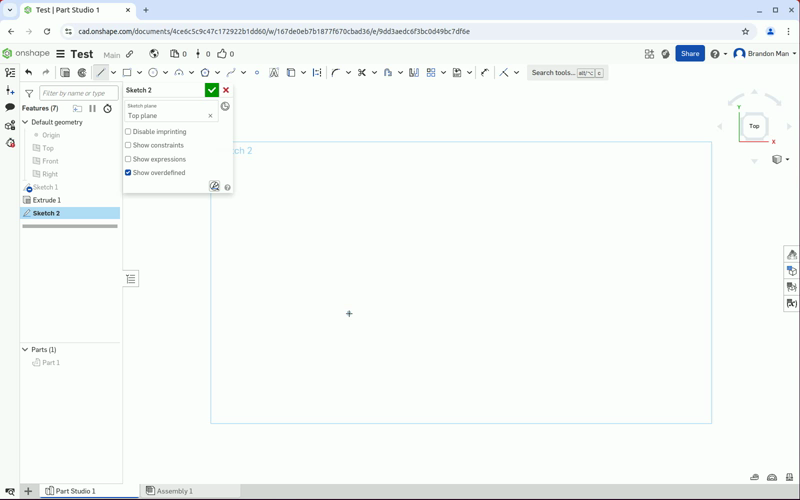
key_down(shift)
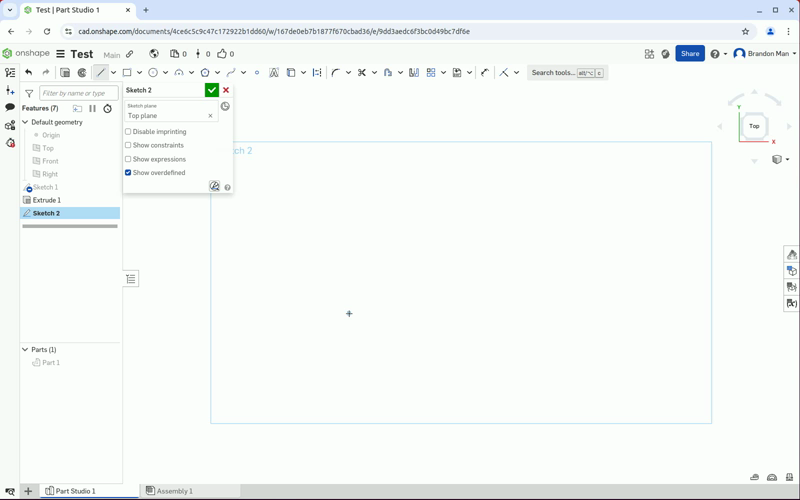
mouse_move(379, 313)
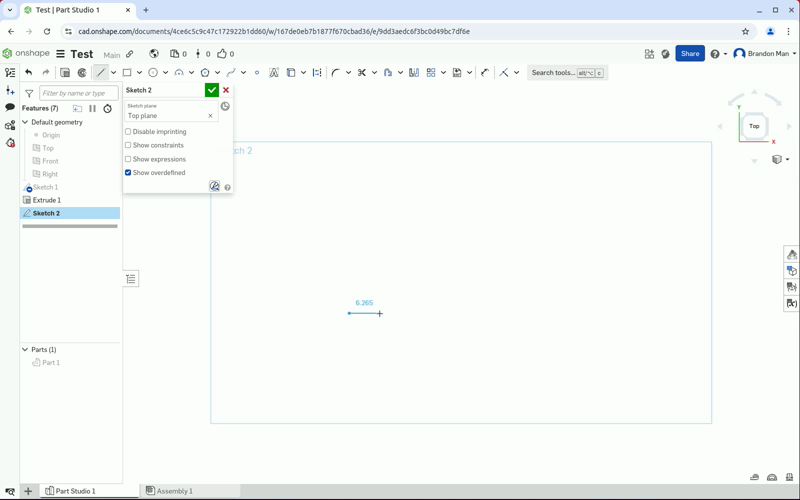
mouse_move(371, 313)
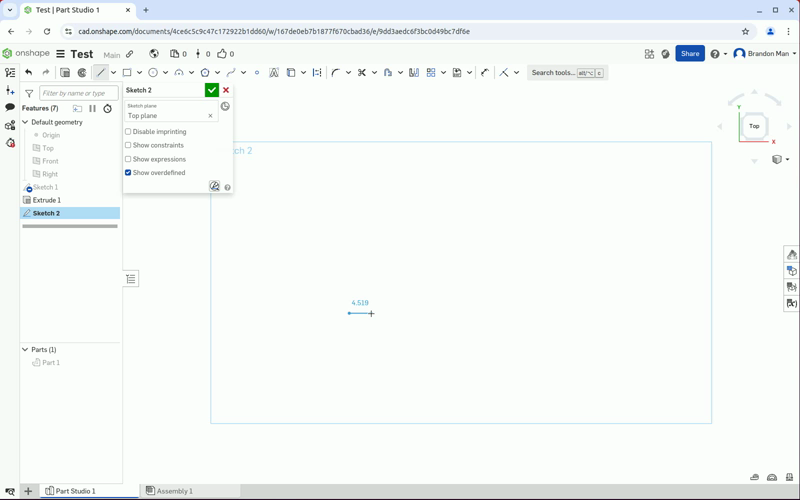
click(371, 313)
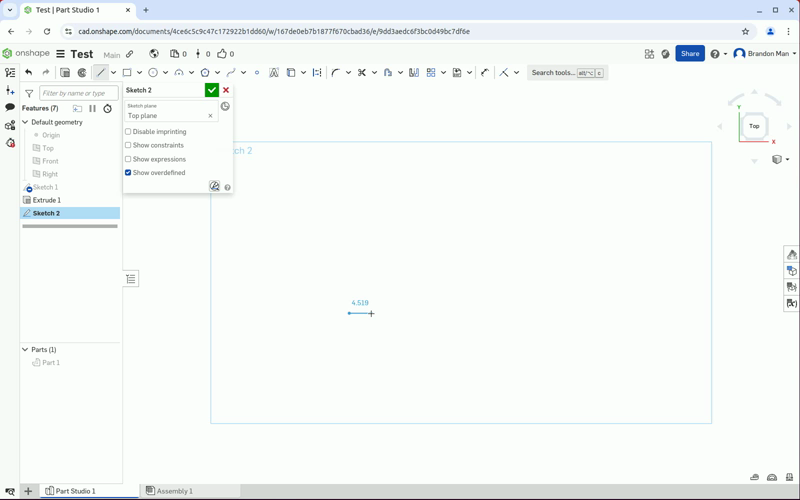
key_up(shift)
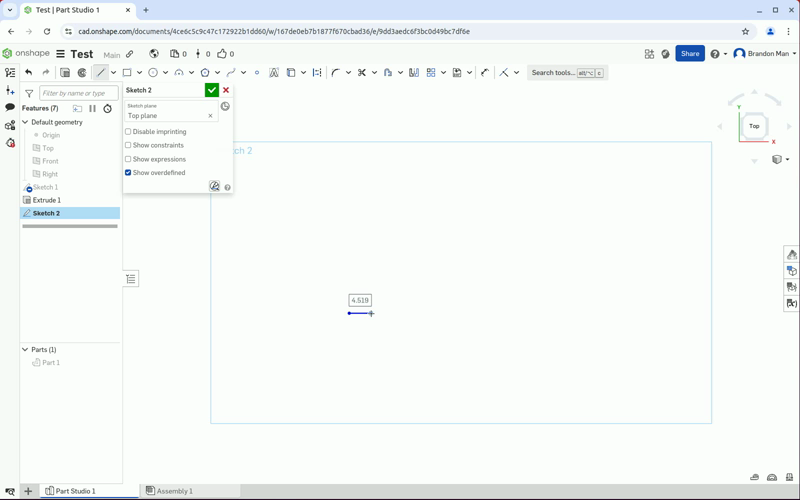
key_down(shift)
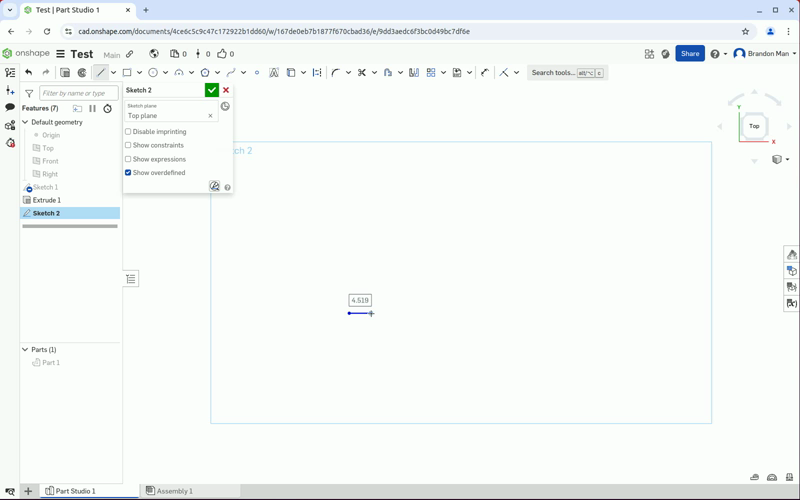
mouse_move(371, 252)
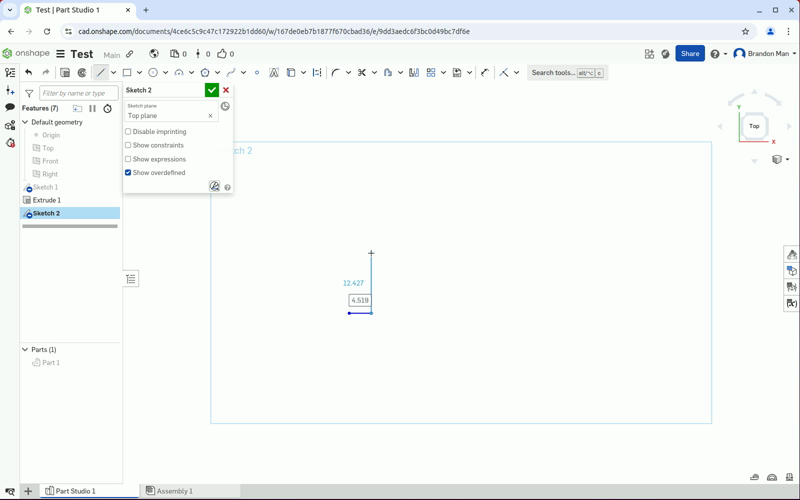
click(371, 252)
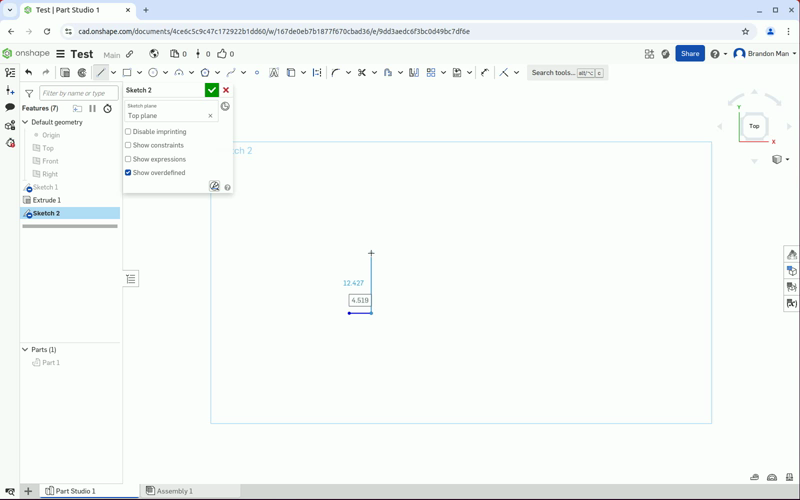
key_up(shift)
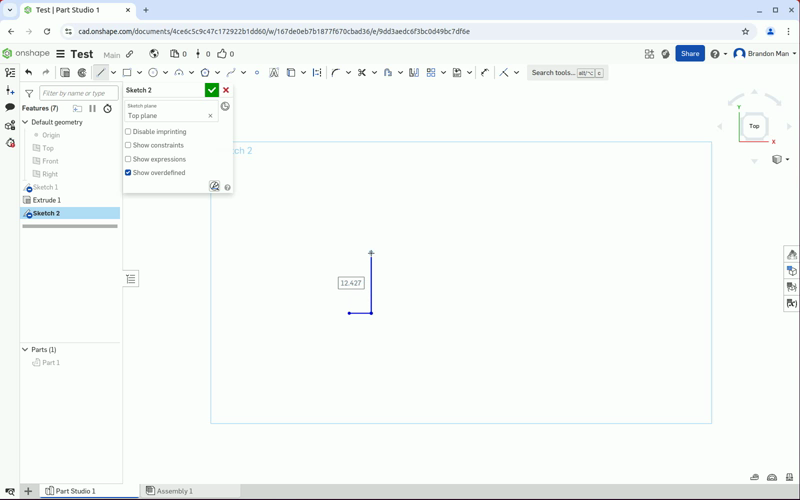
key_down(shift)
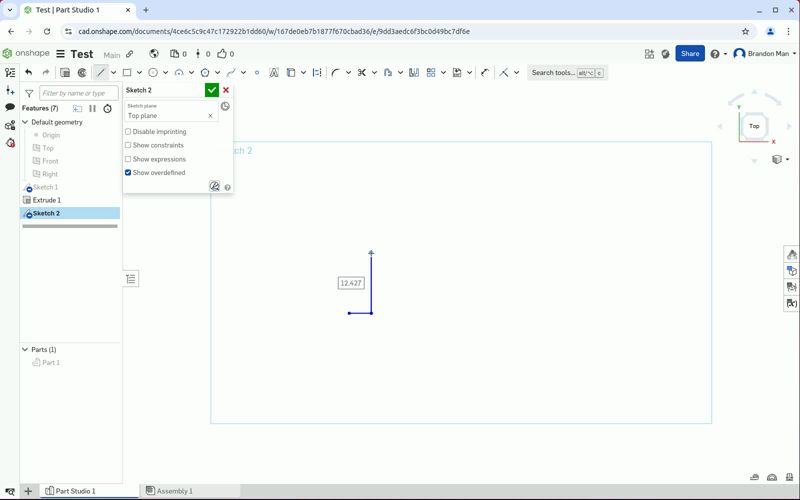
mouse_move(401, 252)
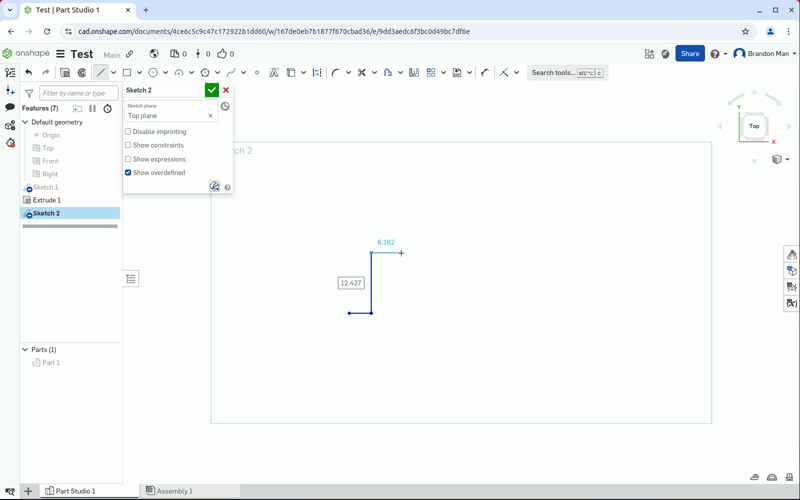
mouse_move(349, 252)
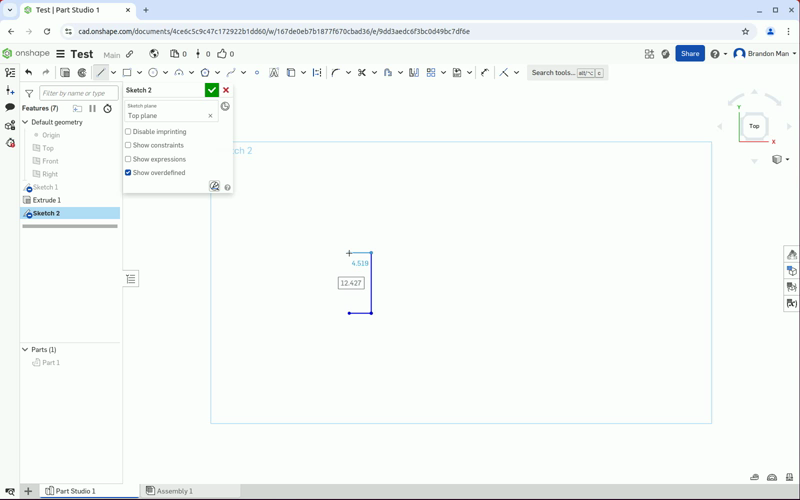
click(349, 252)
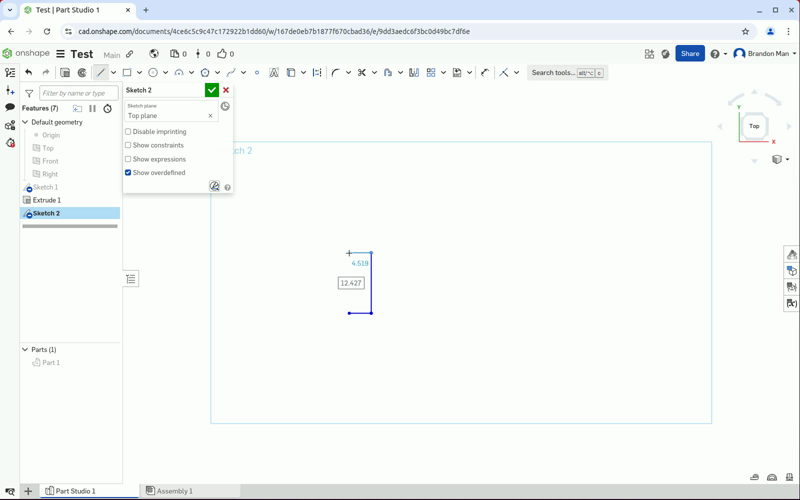
key_up(shift)
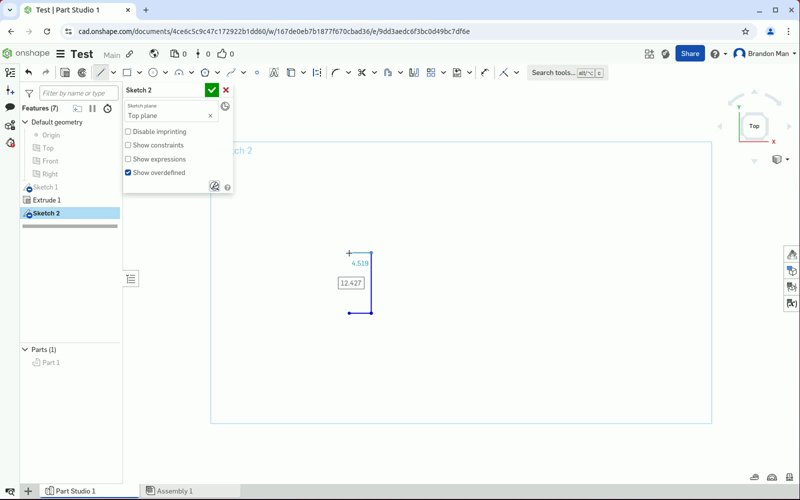
key_down(shift)
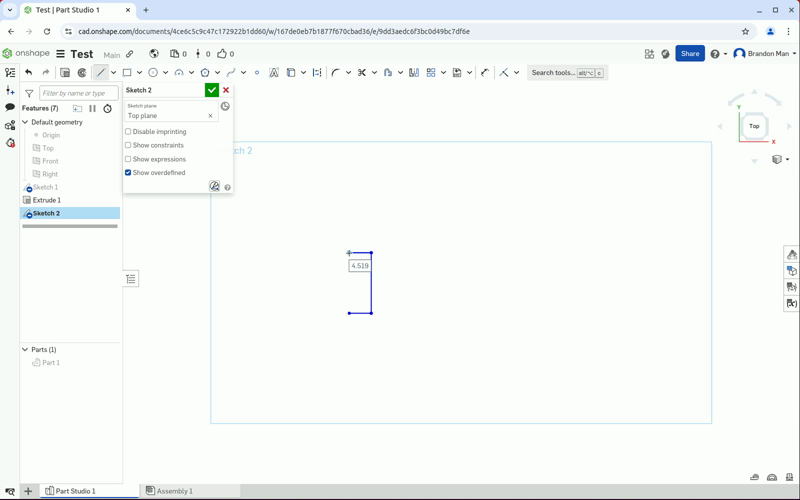
mouse_move(349, 313)
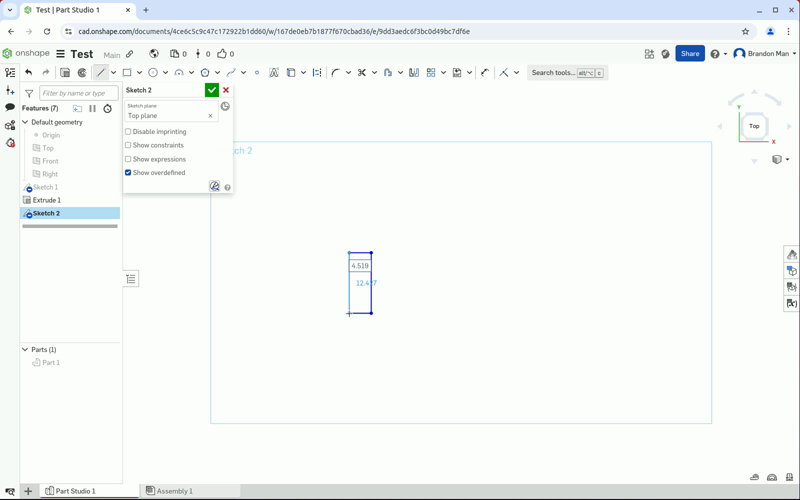
key_up(shift)
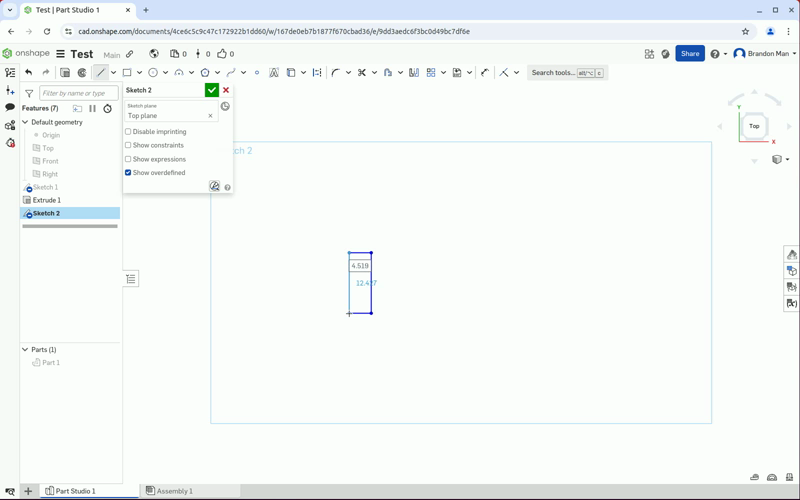
click(349, 313)
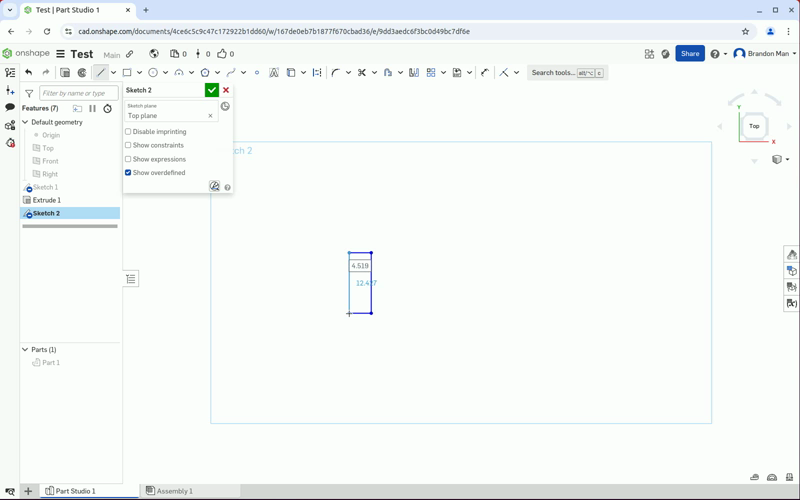
key(esc)
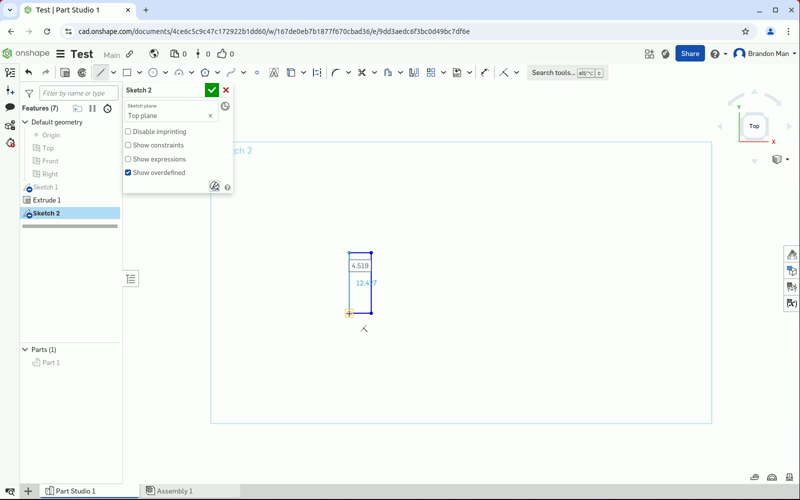
mouse_move(357, 260)
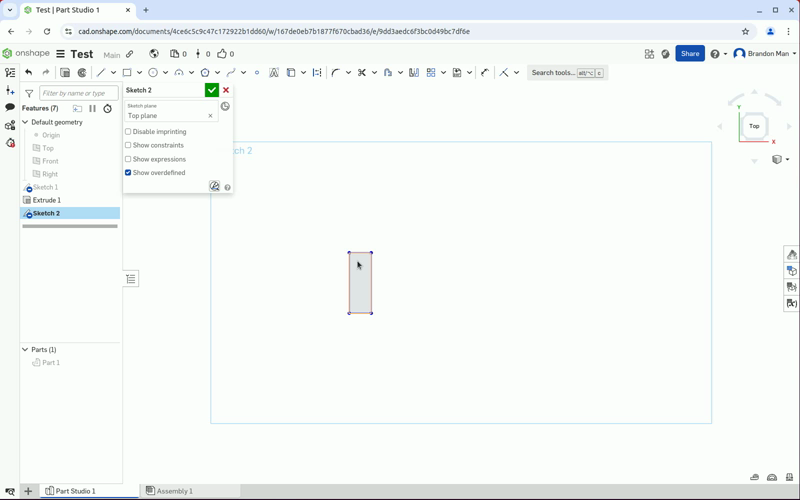
scroll(6)
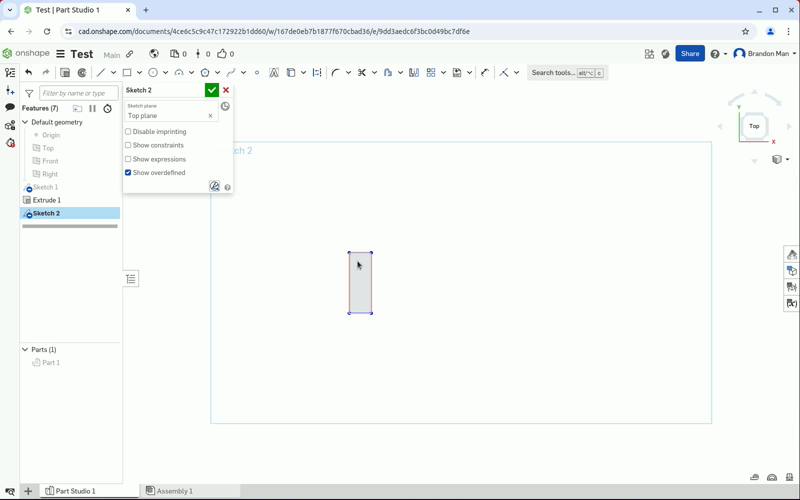
scroll(6)
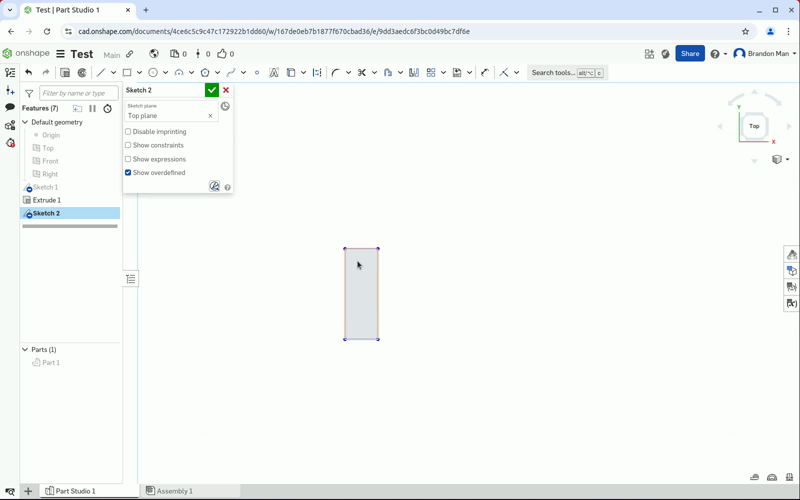
scroll(6)
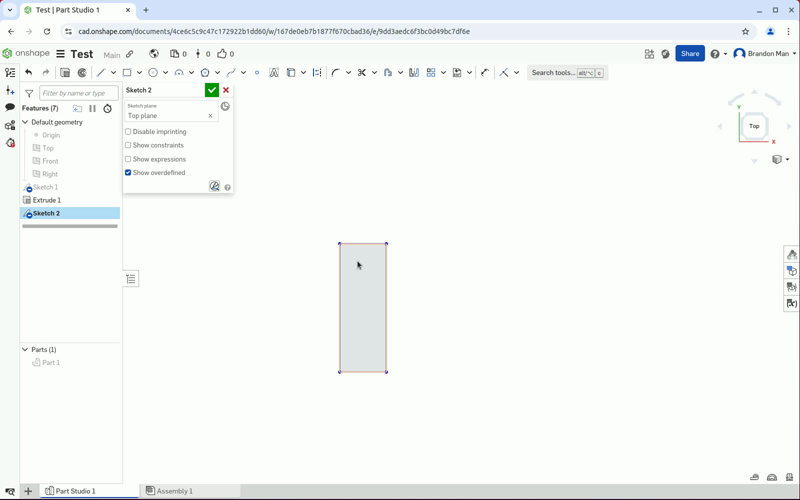
scroll(6)
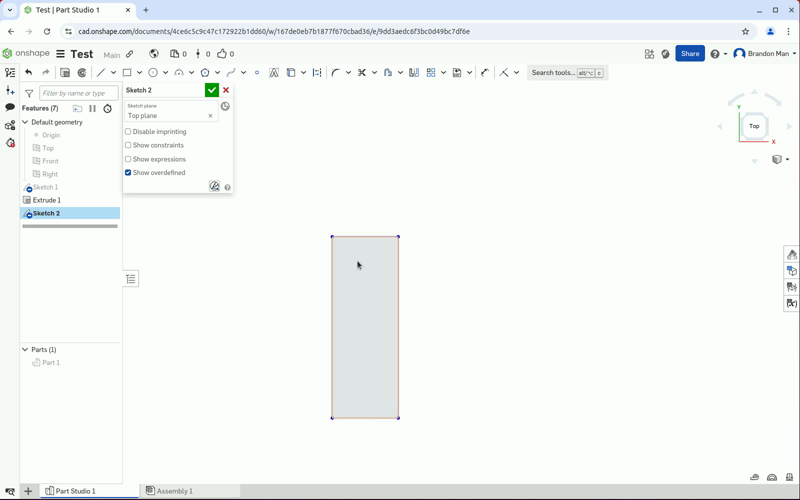
scroll(6)
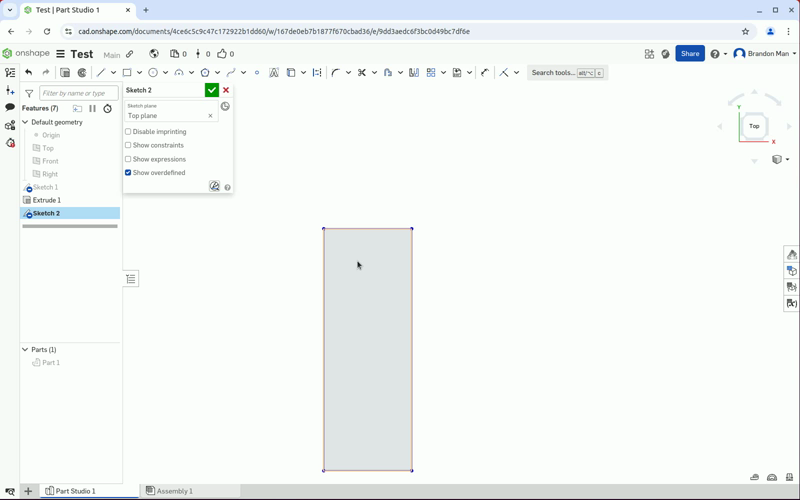
scroll(6)
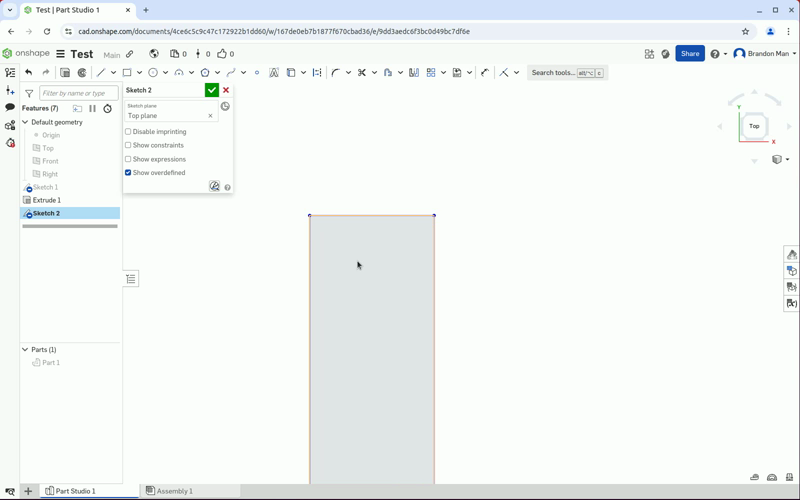
scroll(6)
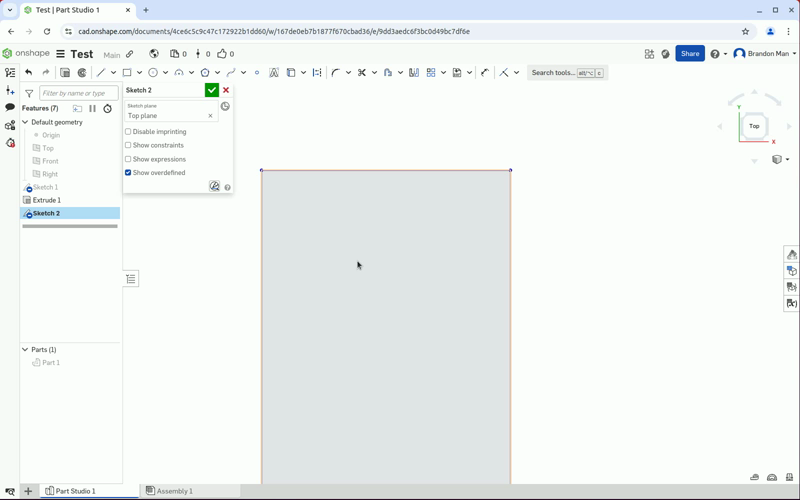
click(357, 260)
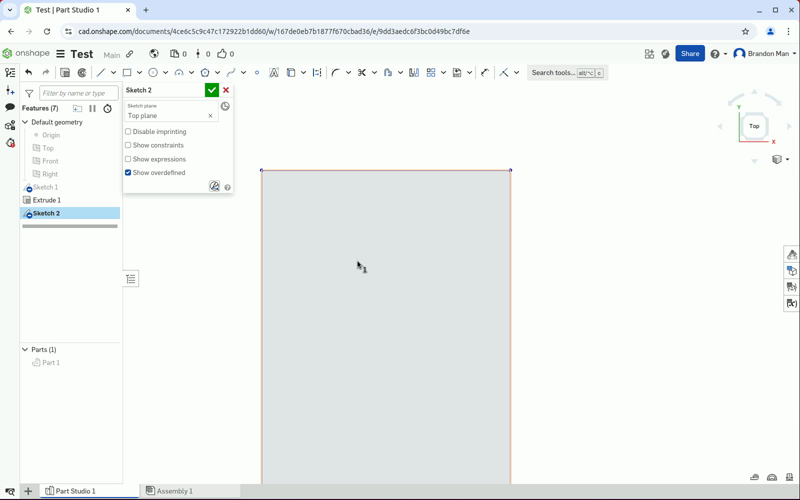
scroll(-6)
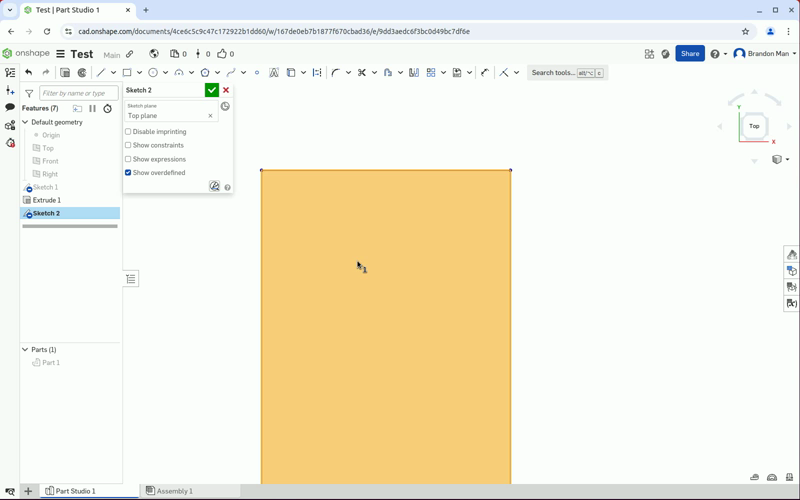
scroll(-6)
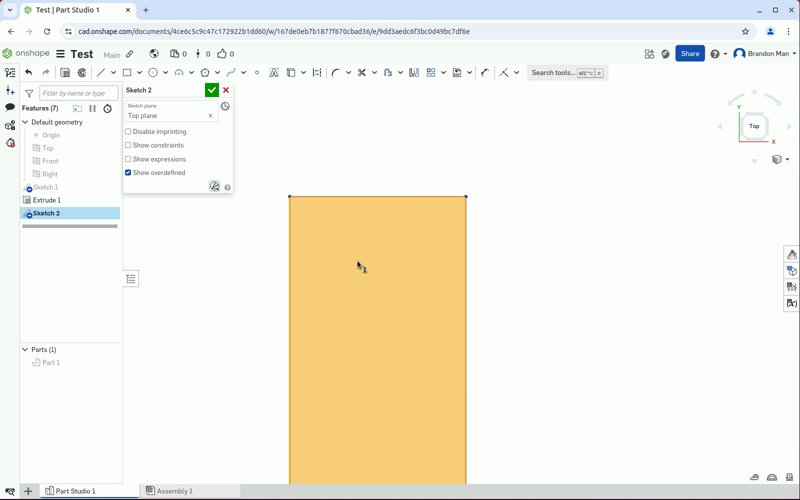
scroll(-6)
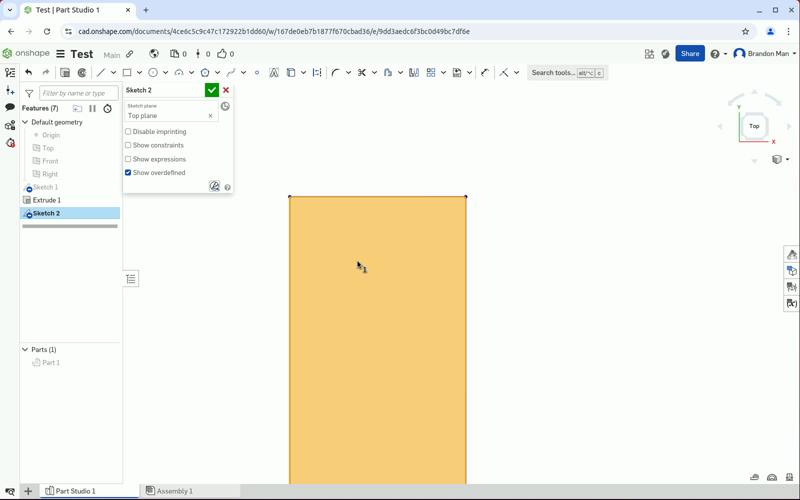
scroll(-6)
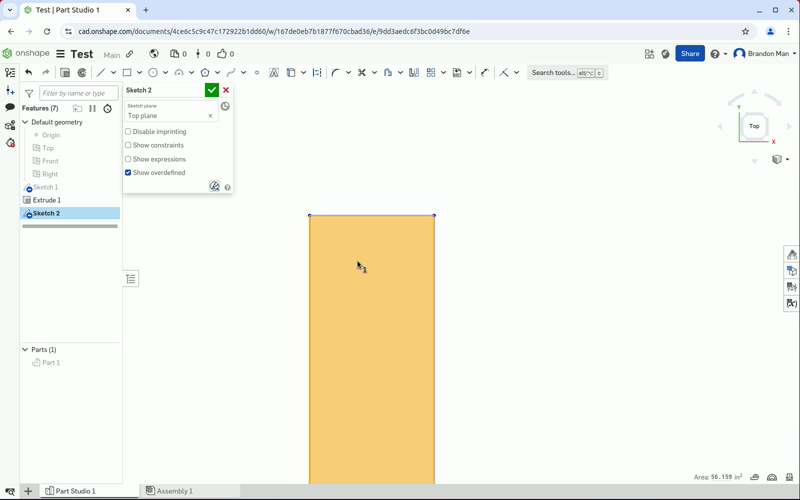
scroll(-6)
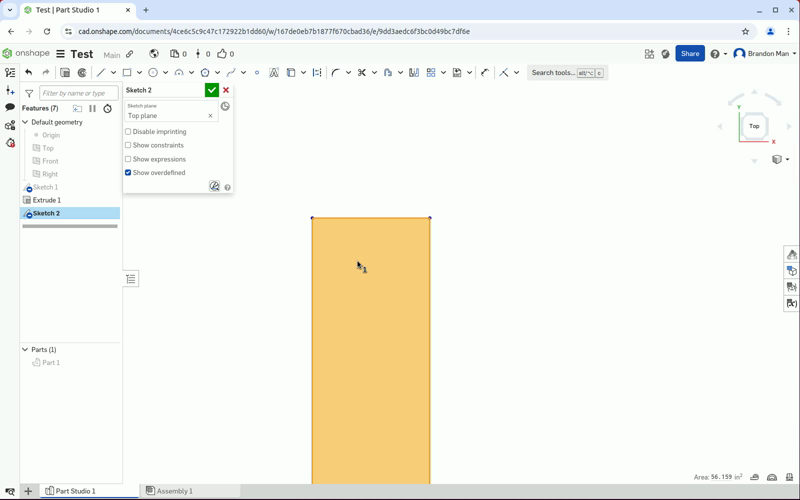
scroll(-6)
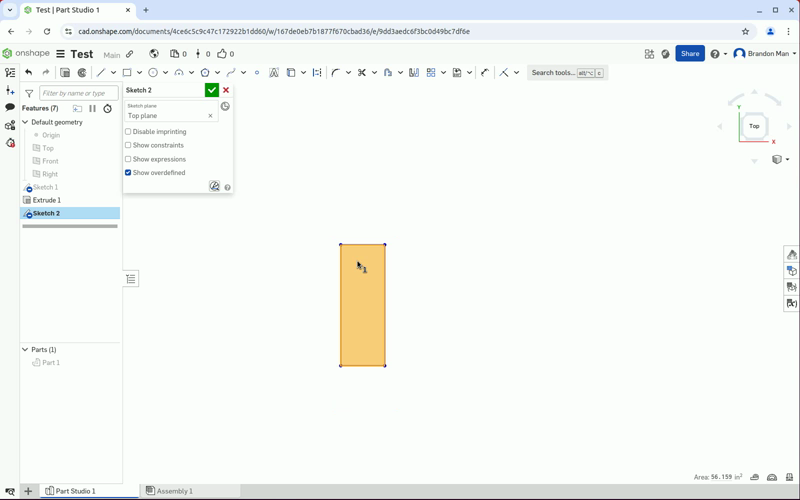
scroll(-6)
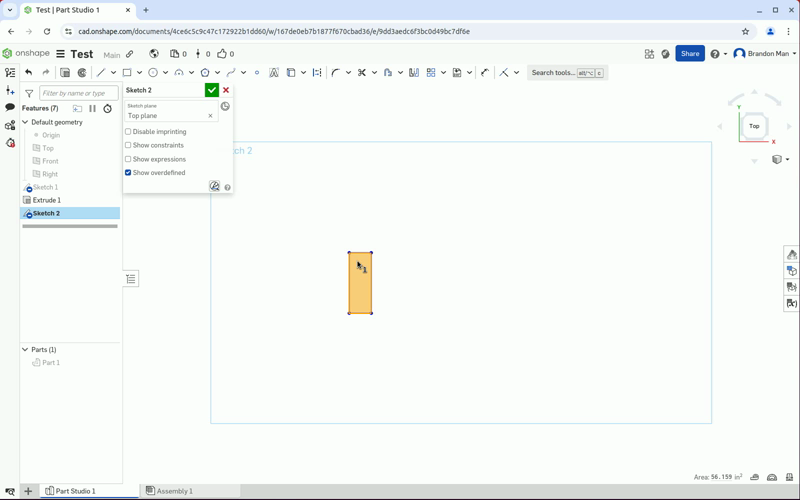
mouse_move(73, 352)
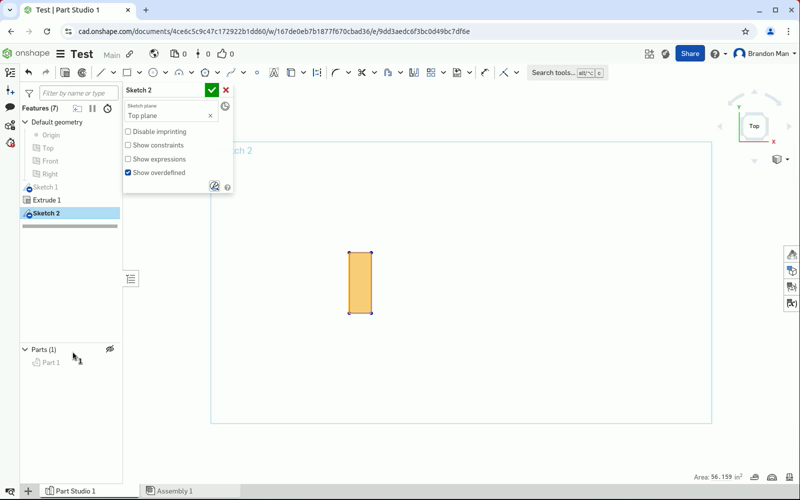
key(shift+y)
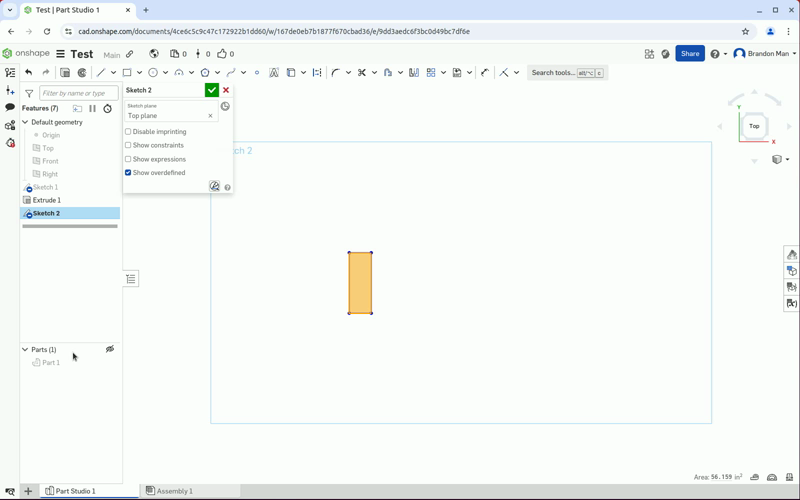
key(shift+e)
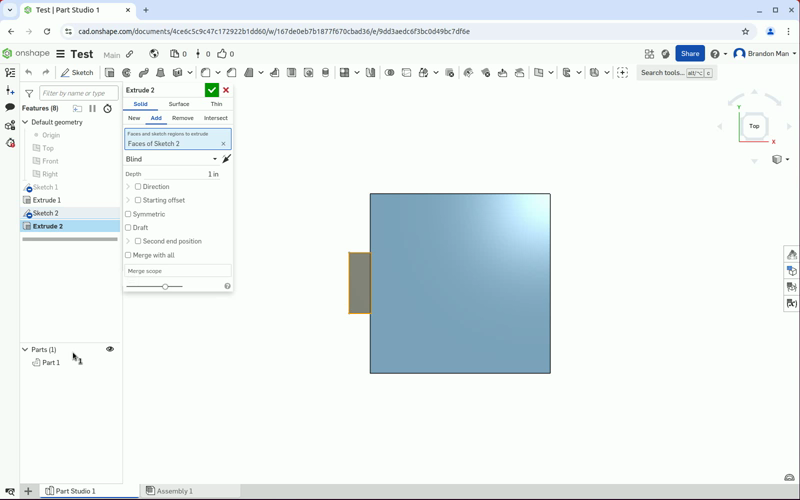
mouse_move(143, 106)
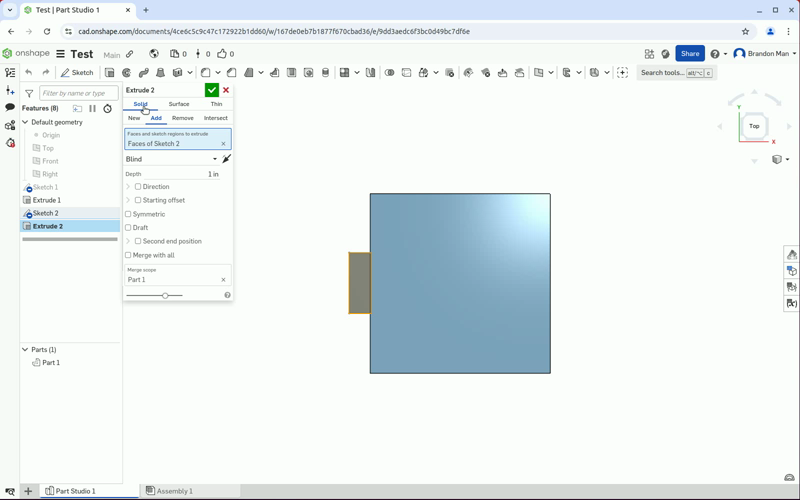
click(143, 106)
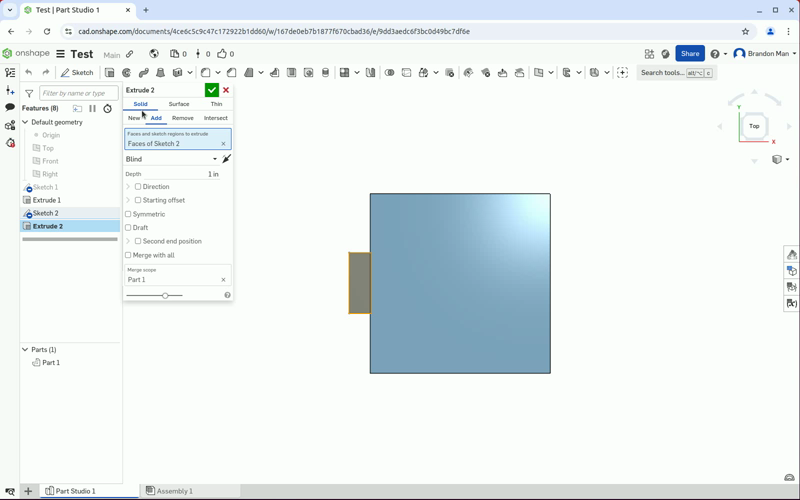
mouse_move(137, 120)
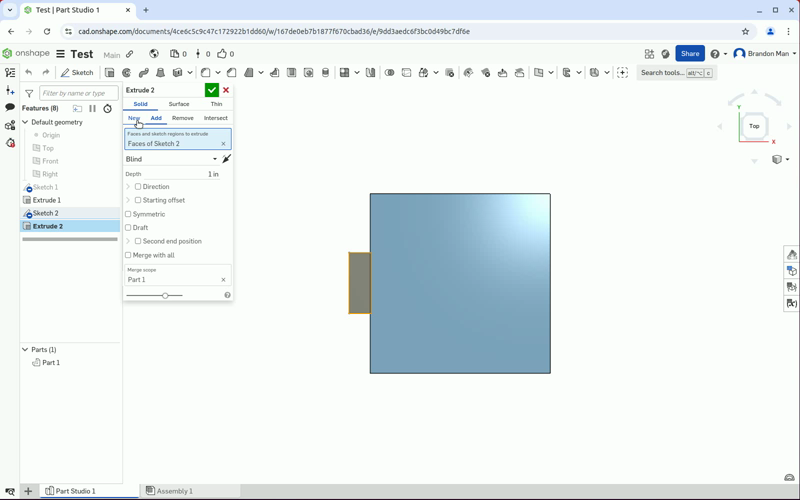
click(137, 120)
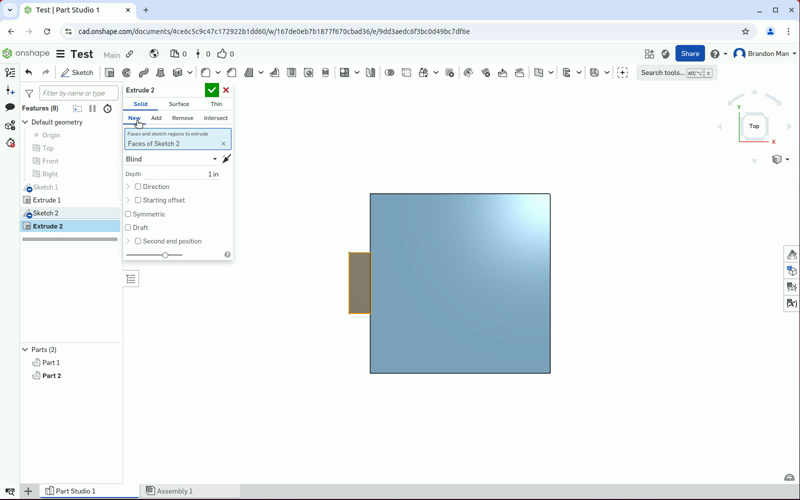
key(tab, 4)
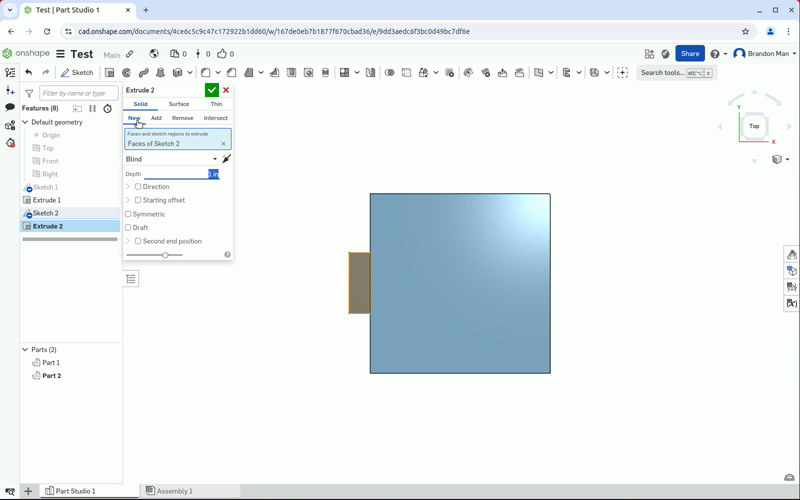
text(4.574)
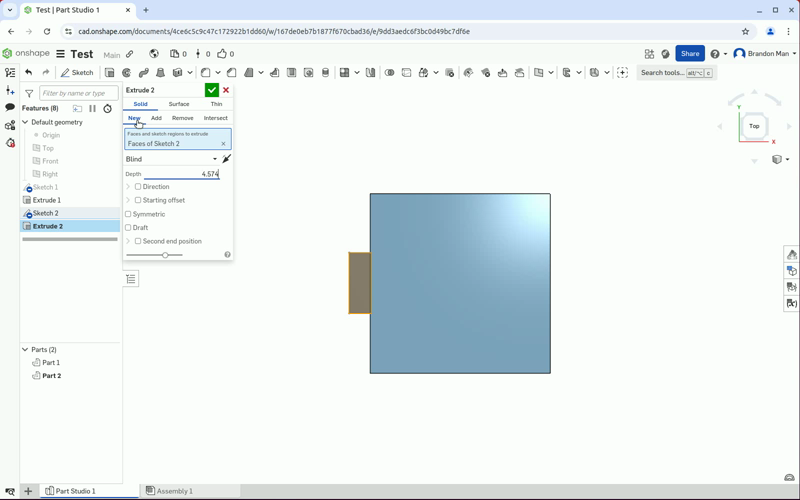
key(enter)
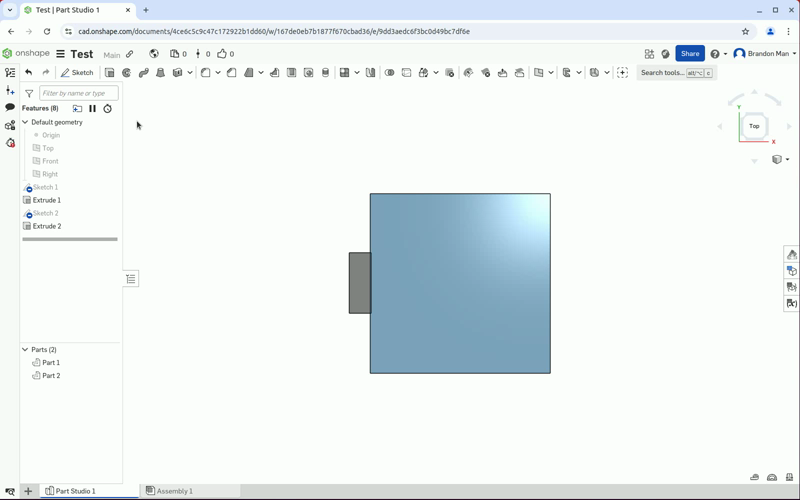
key(shift+h)
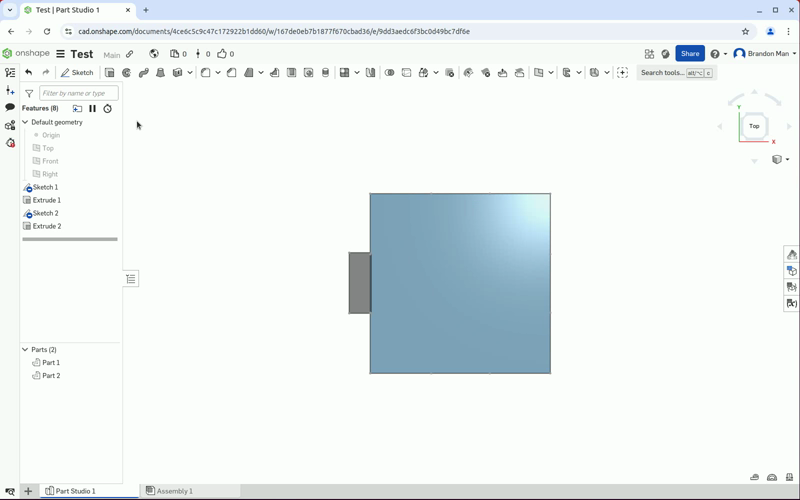
key(shift+h)
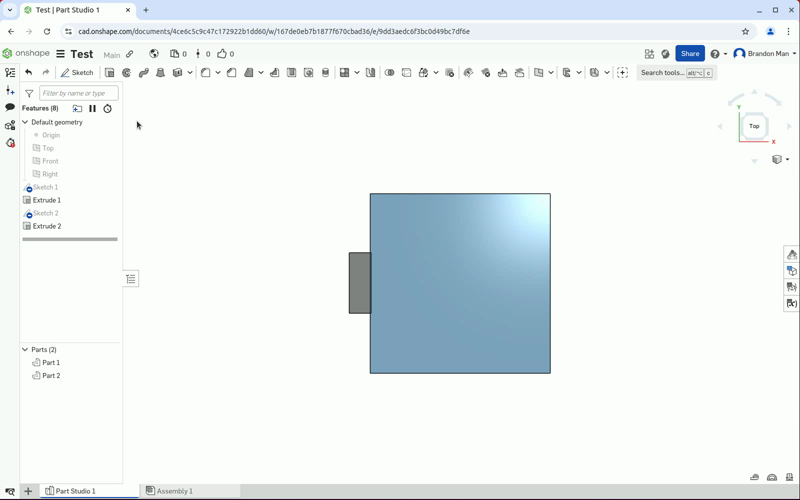
mouse_move(73, 189)
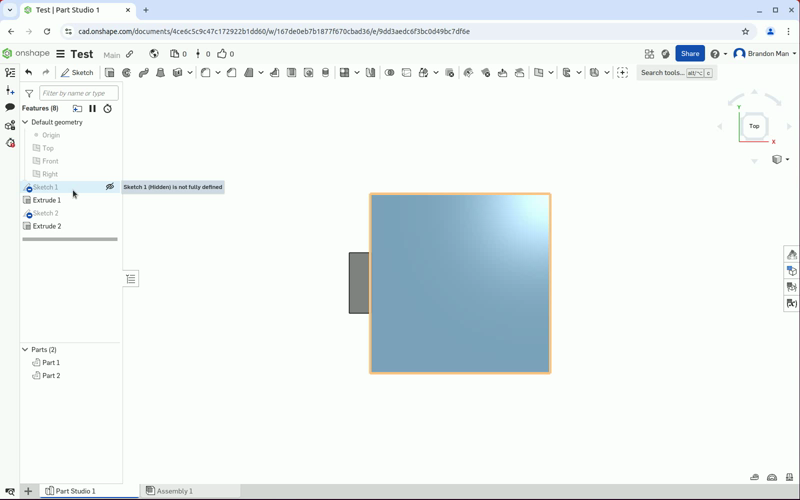
click(73, 189)
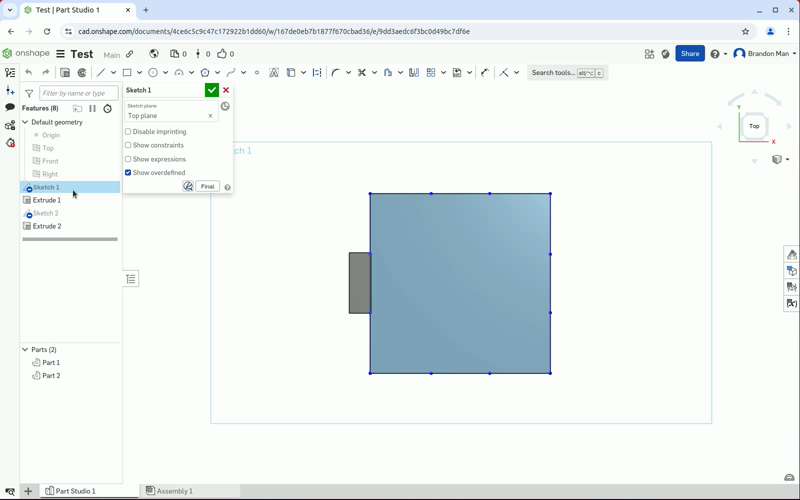
mouse_move(229, 92)
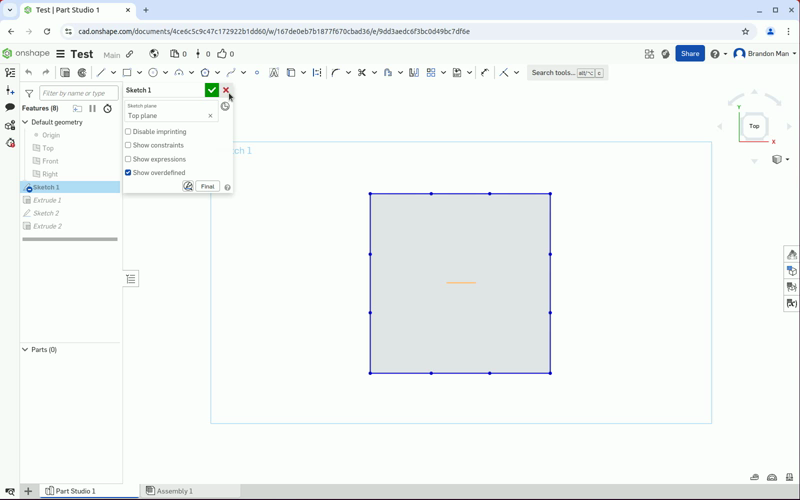
click(229, 92)
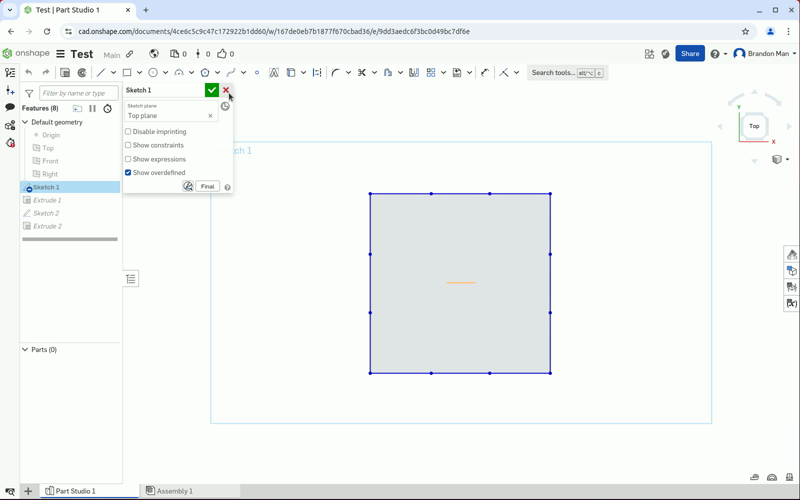
key(shift+s)
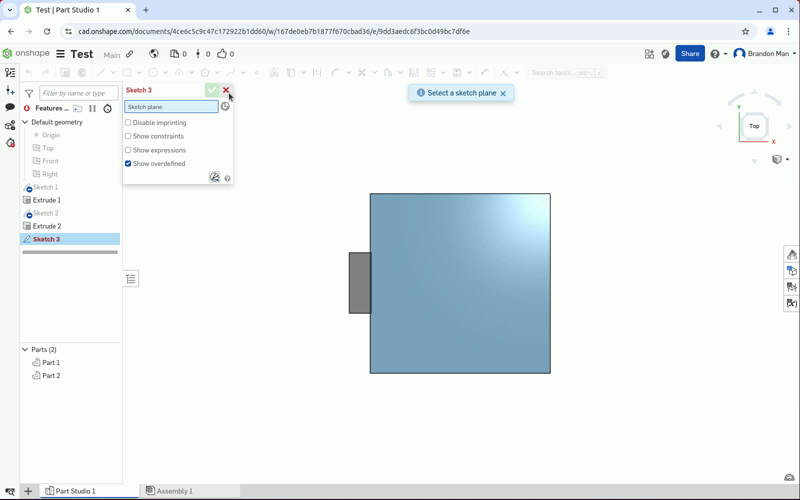
mouse_move(73, 150)
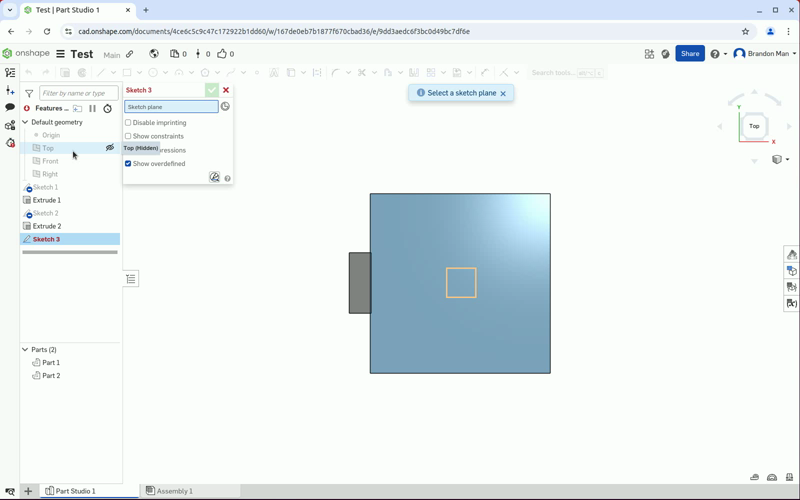
click(73, 150)
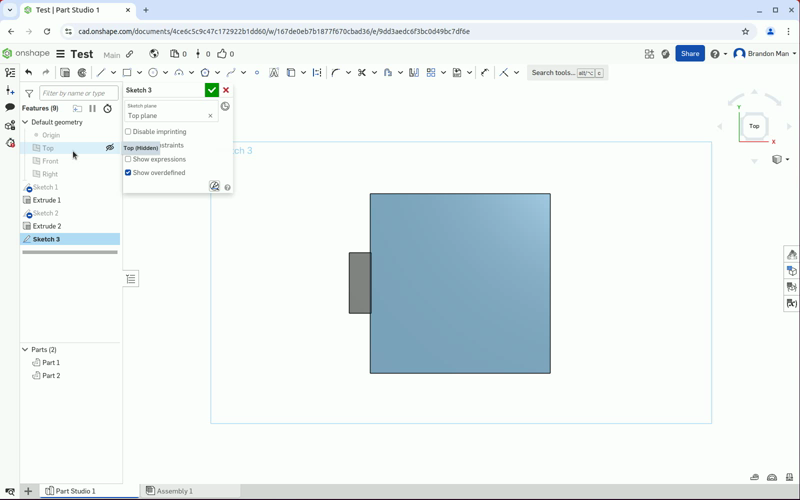
mouse_move(73, 352)
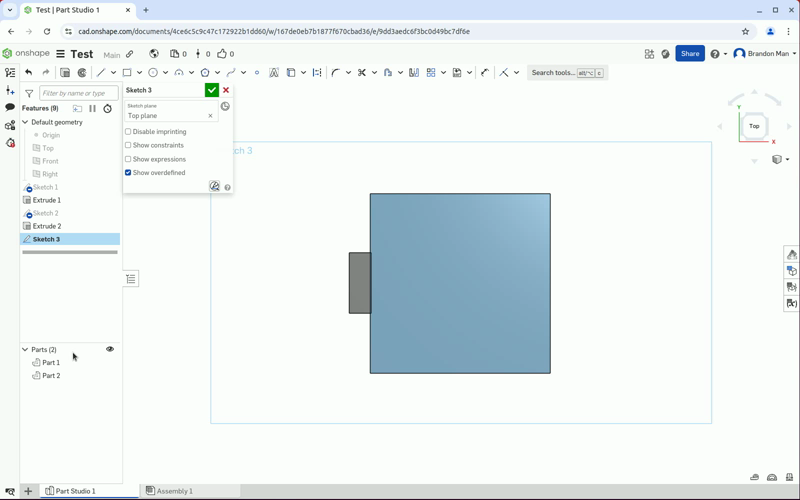
key(y)
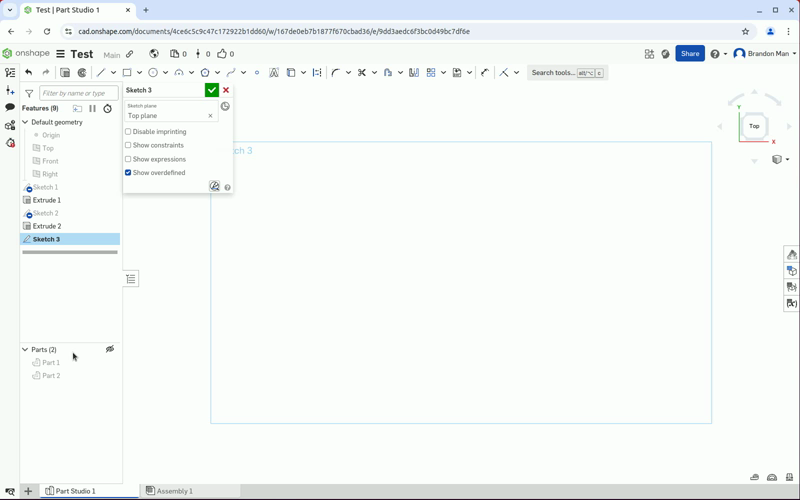
key(l)
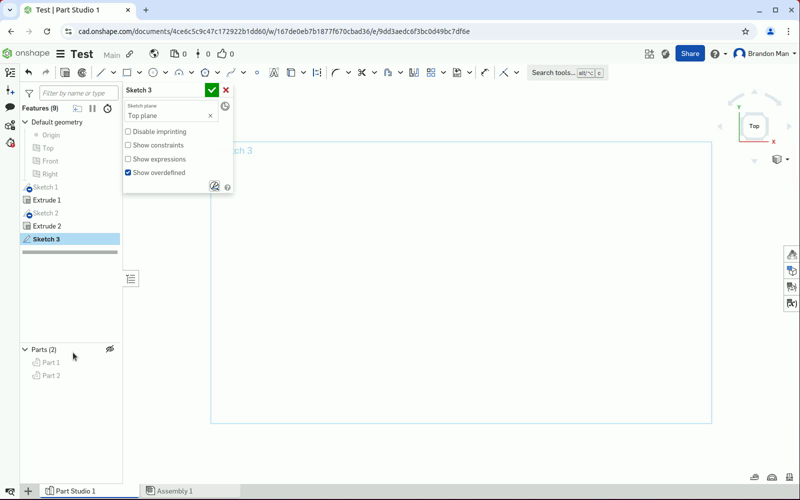
key_down(shift)
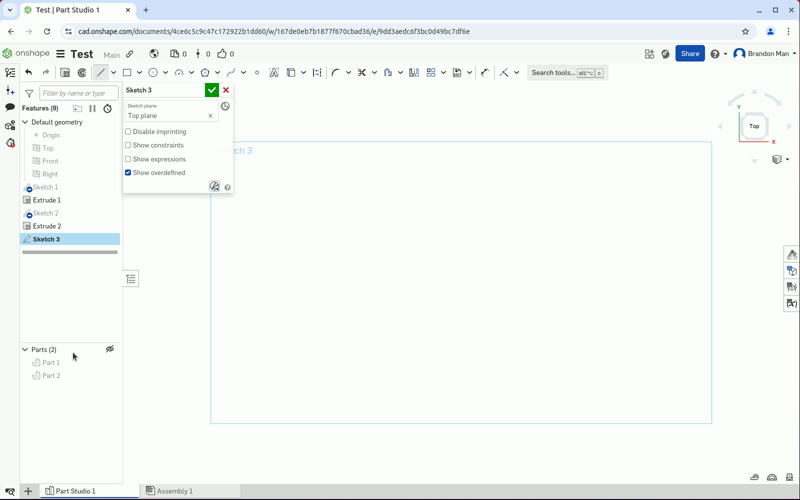
mouse_move(430, 192)
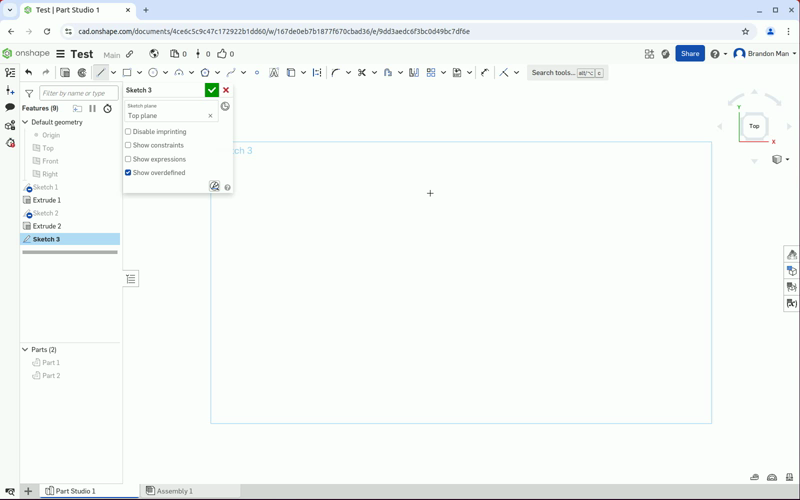
click(430, 192)
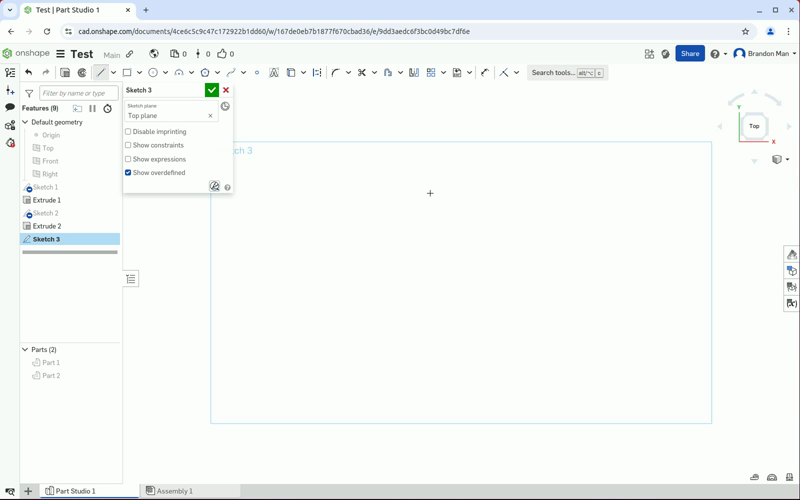
key_up(shift)
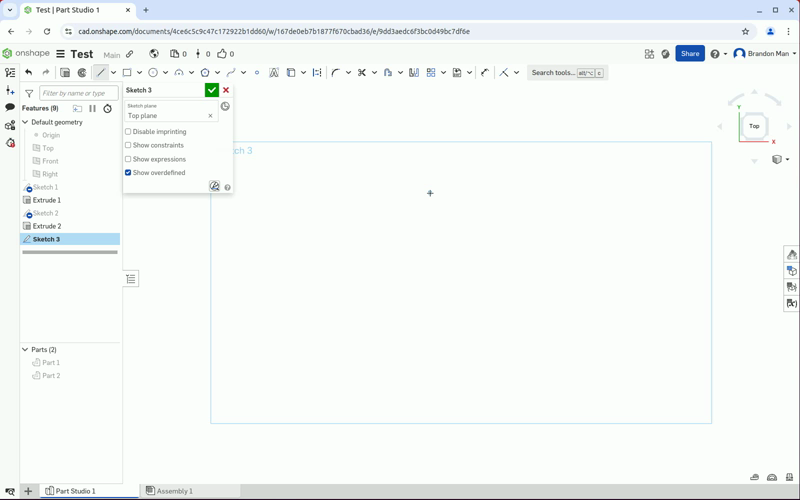
key_down(shift)
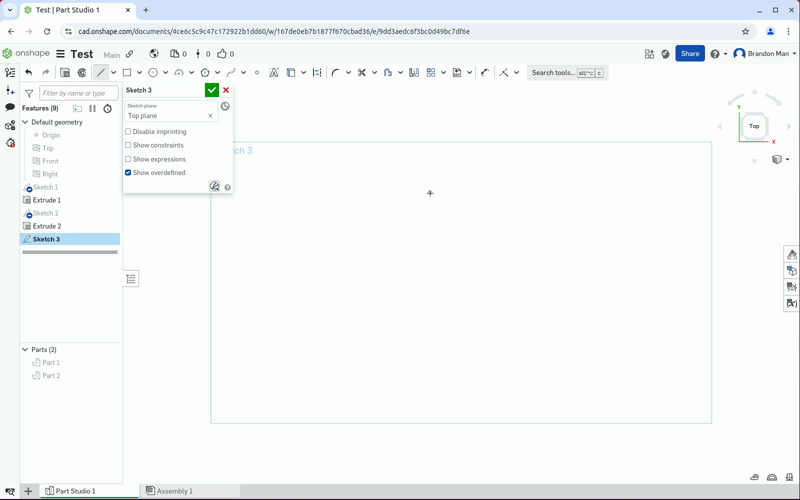
mouse_move(490, 192)
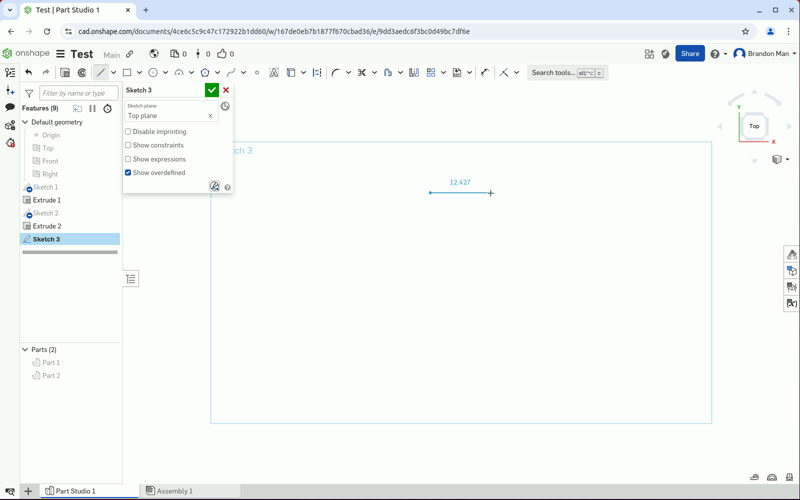
click(490, 192)
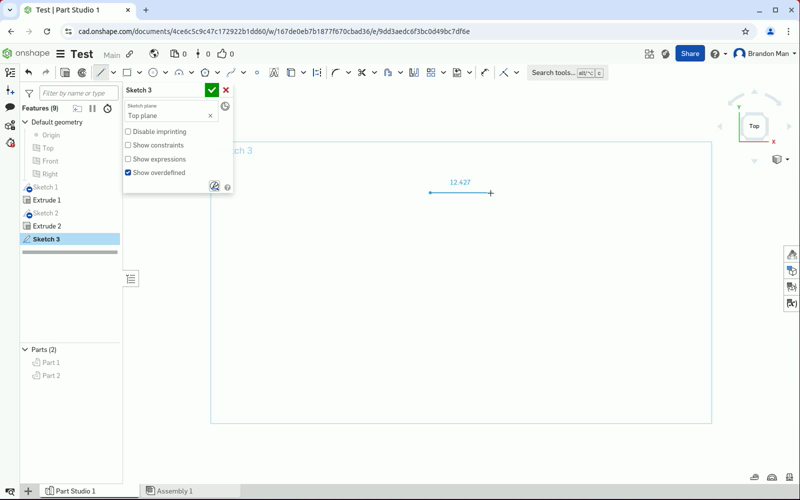
key_up(shift)
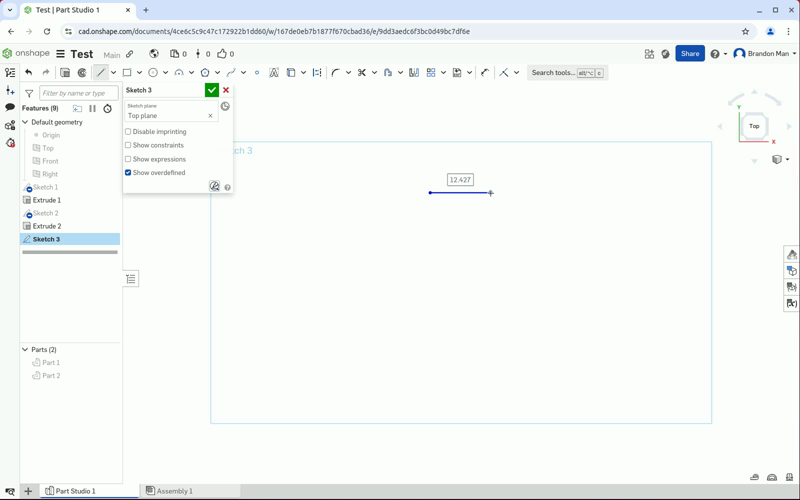
key_down(shift)
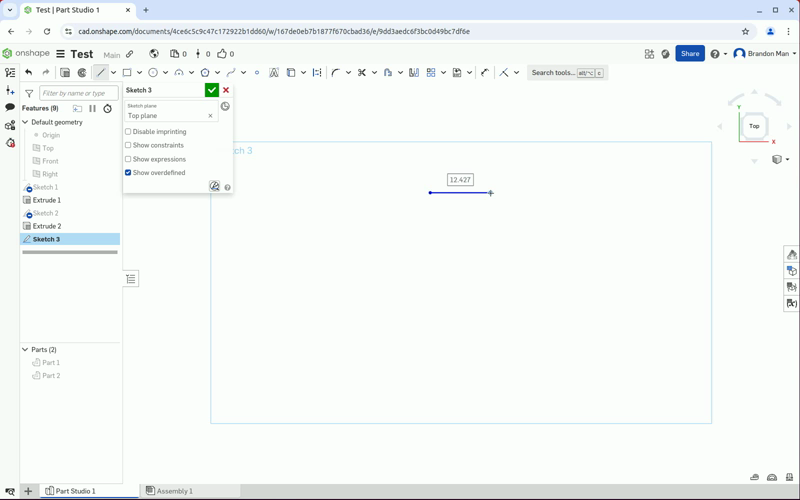
mouse_move(520, 192)
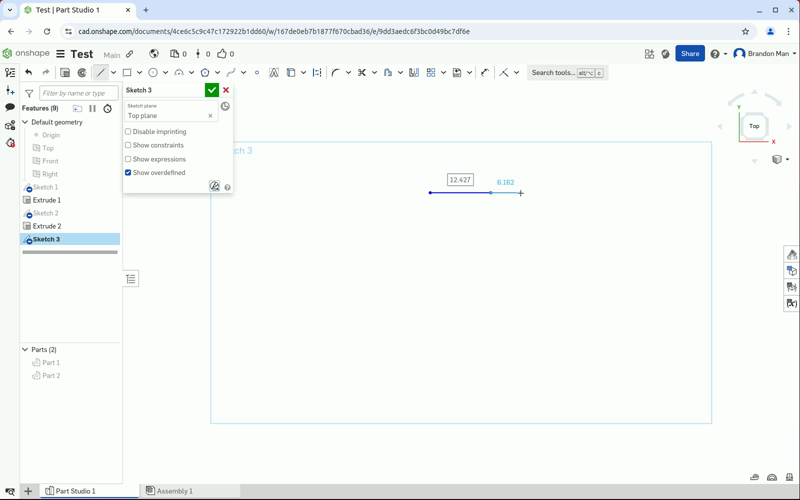
mouse_move(490, 169)
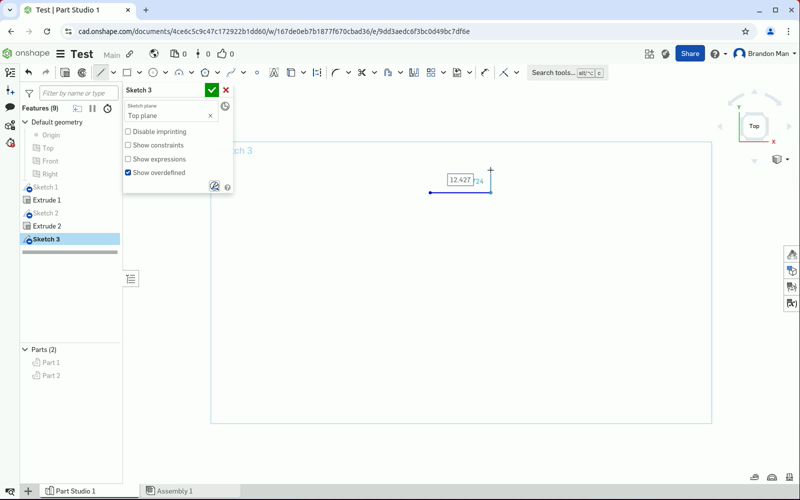
click(490, 169)
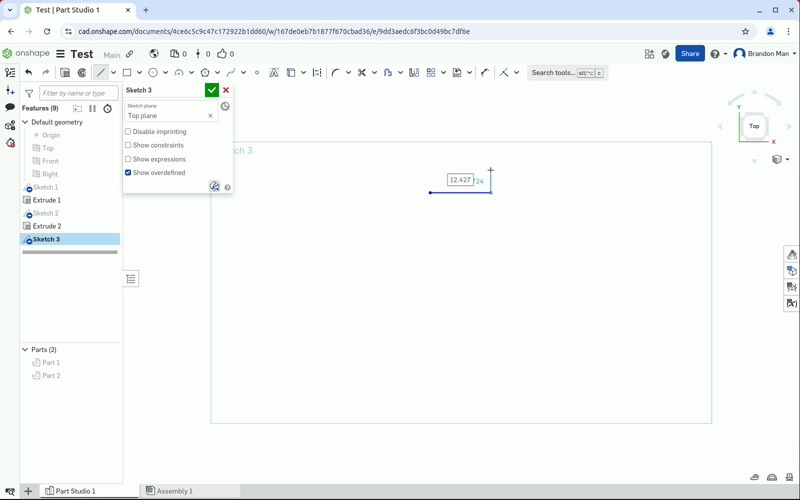
key_up(shift)
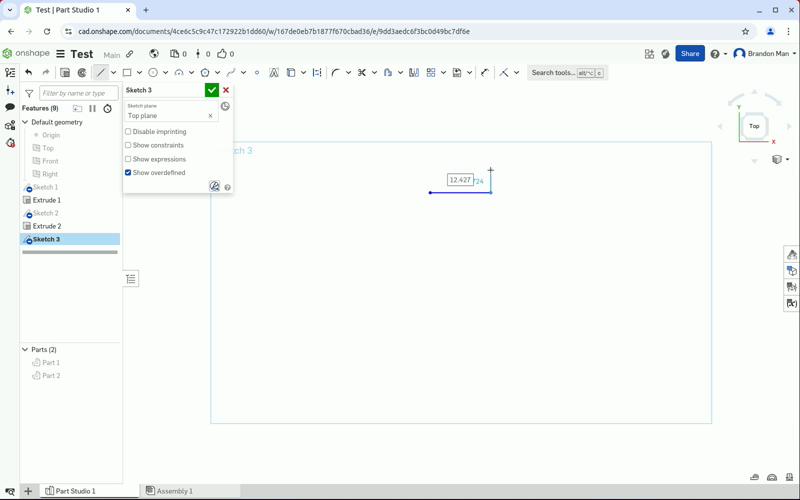
key_down(shift)
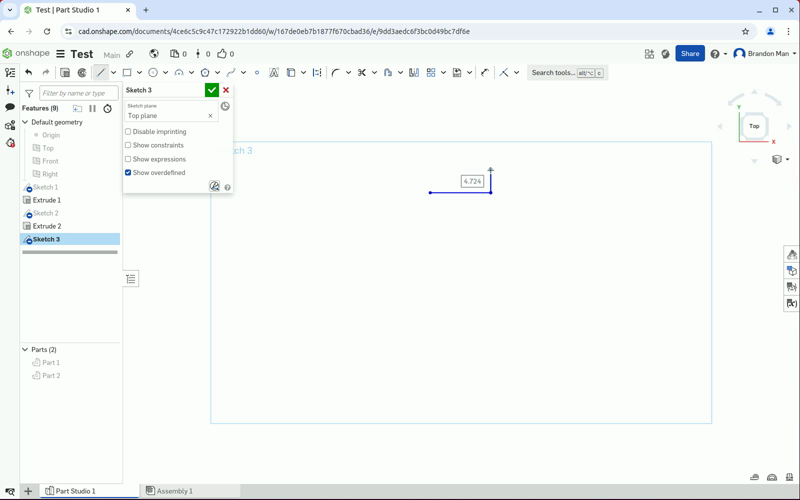
mouse_move(430, 169)
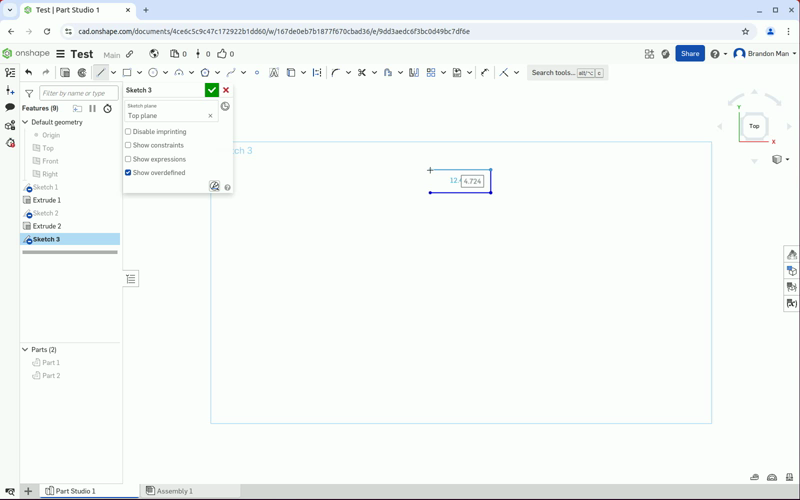
click(430, 169)
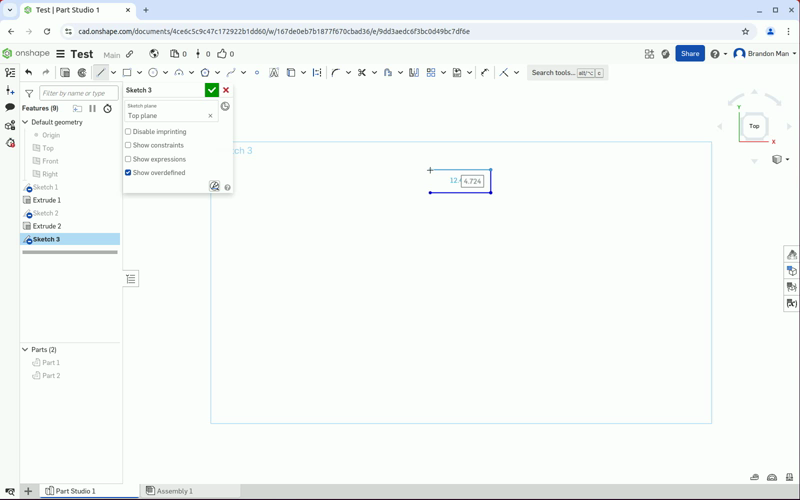
key_up(shift)
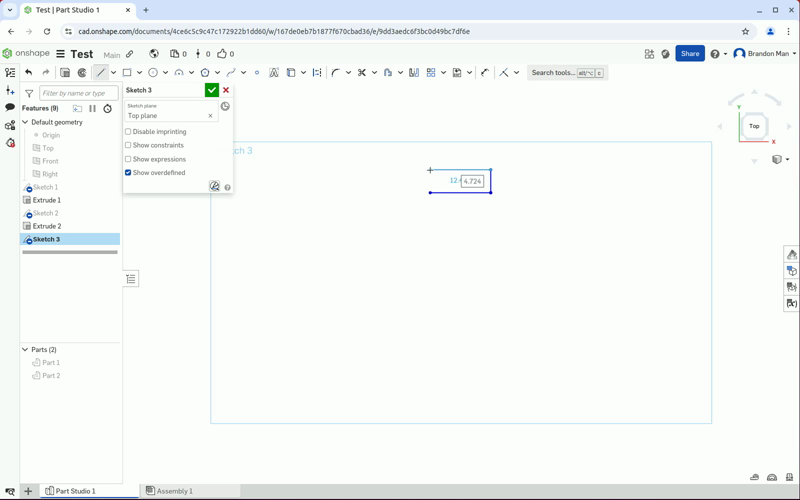
mouse_move(460, 169)
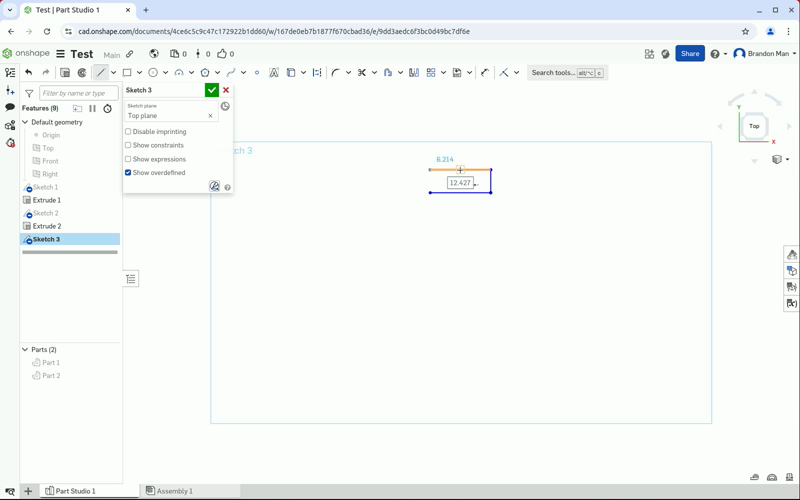
key_down(shift)
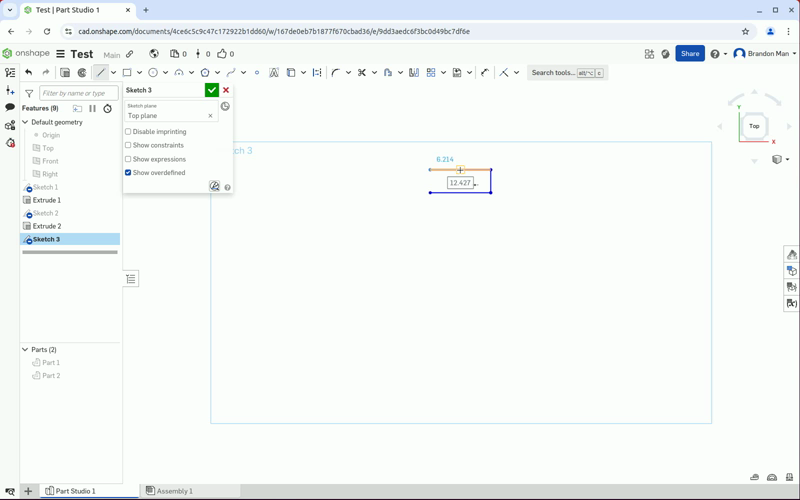
mouse_move(430, 192)
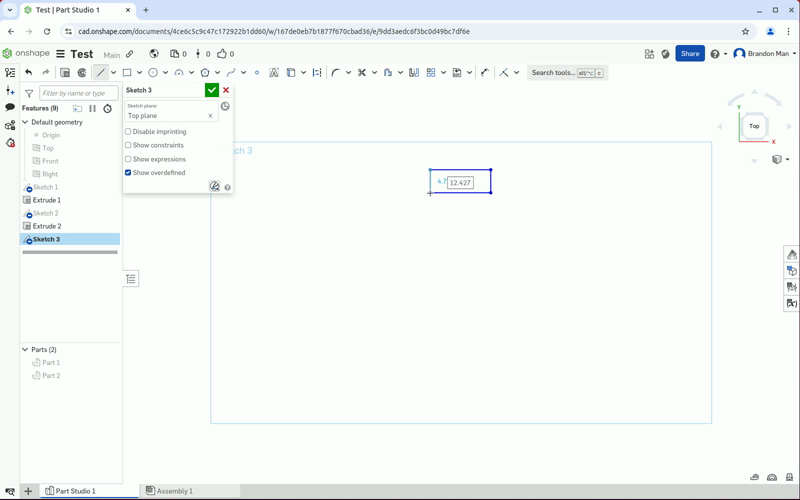
key_up(shift)
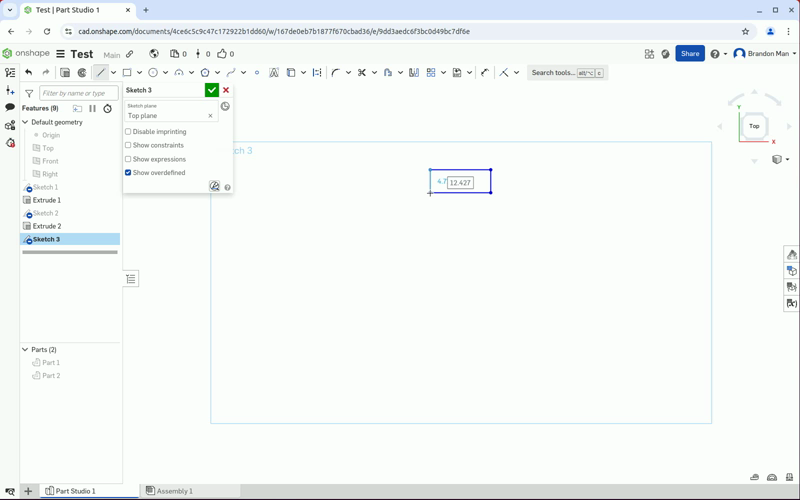
click(430, 192)
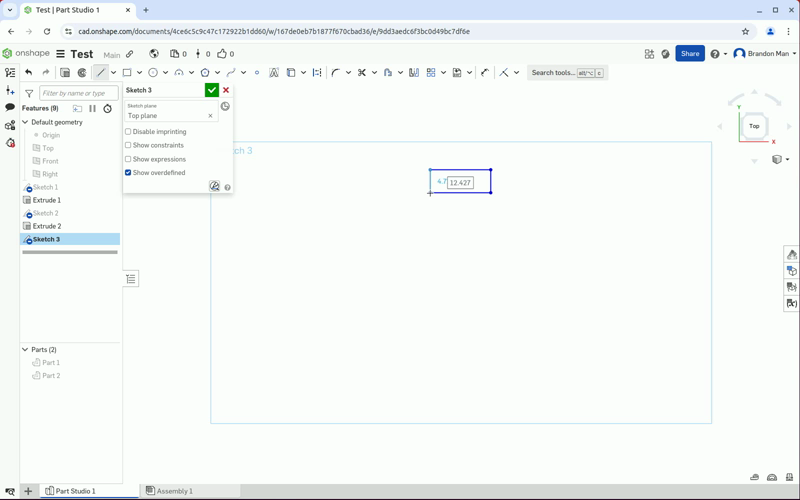
key(esc)
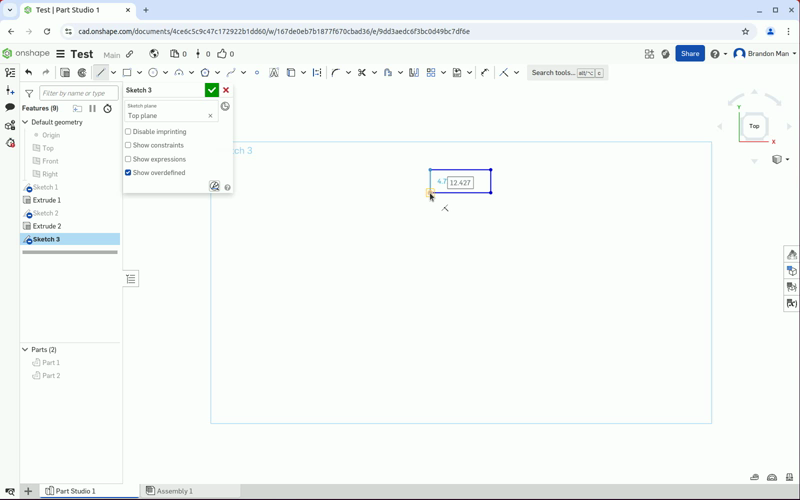
mouse_move(434, 177)
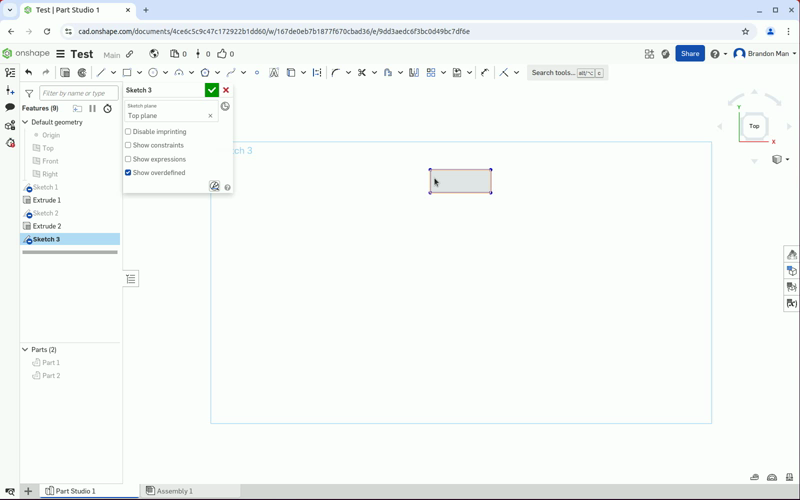
scroll(6)
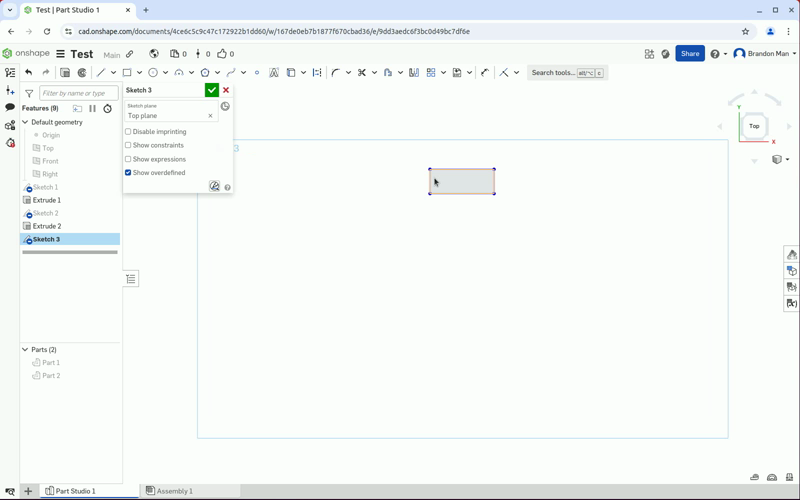
scroll(6)
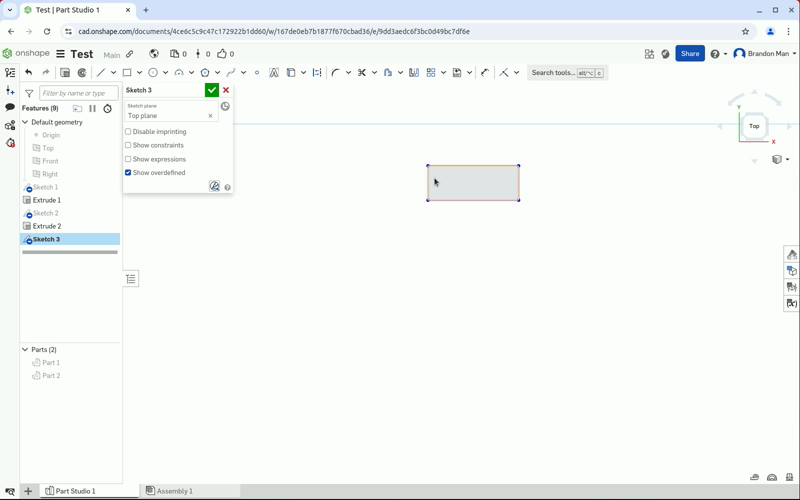
scroll(6)
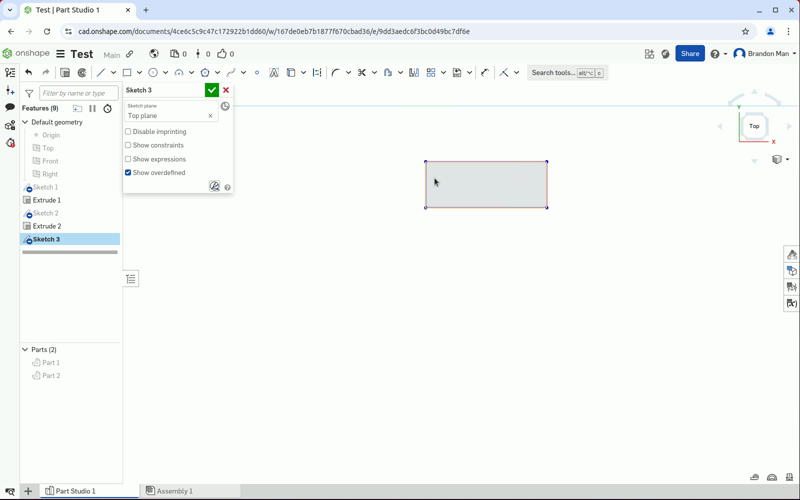
scroll(6)
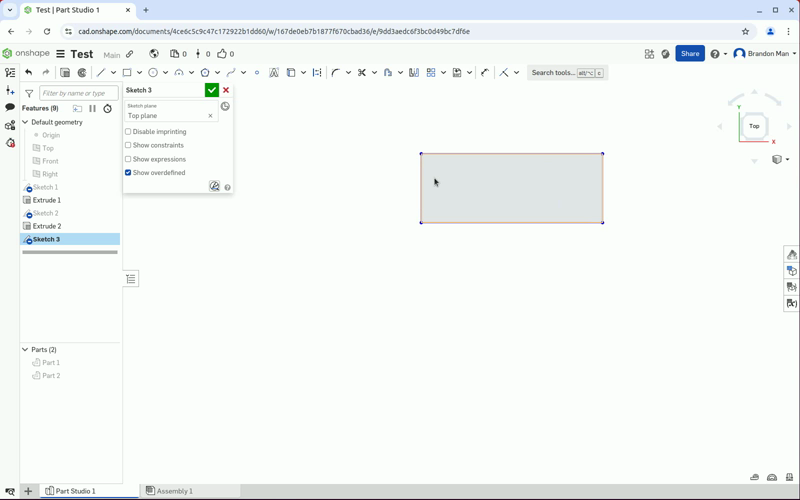
scroll(6)
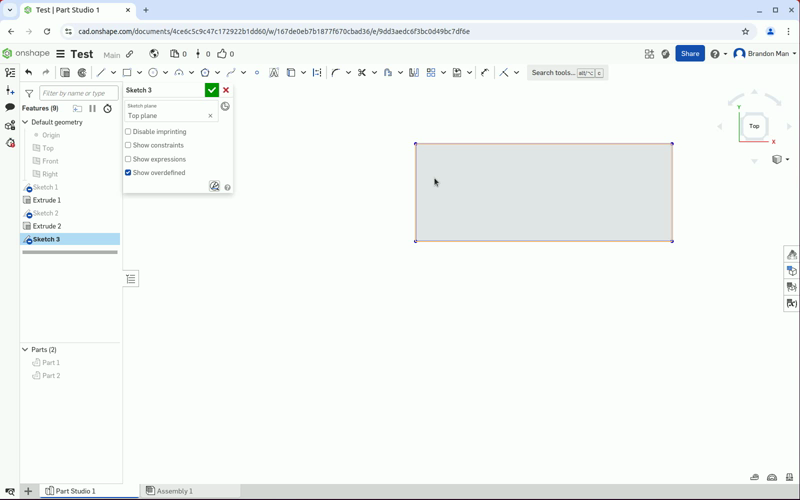
scroll(6)
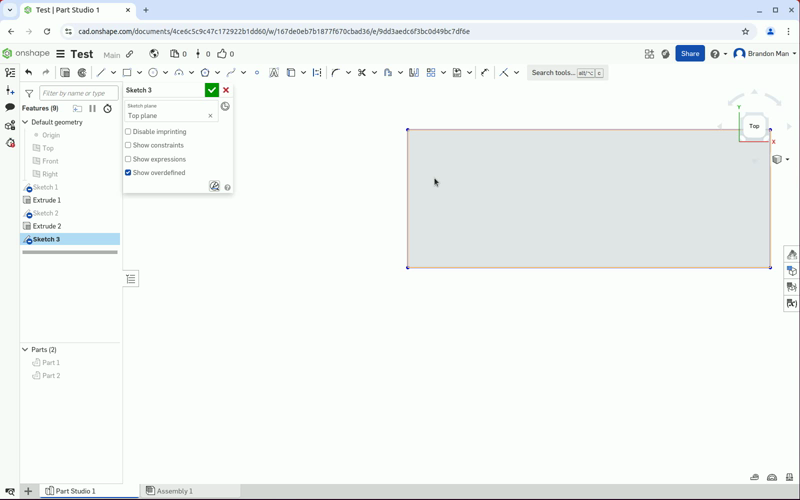
scroll(6)
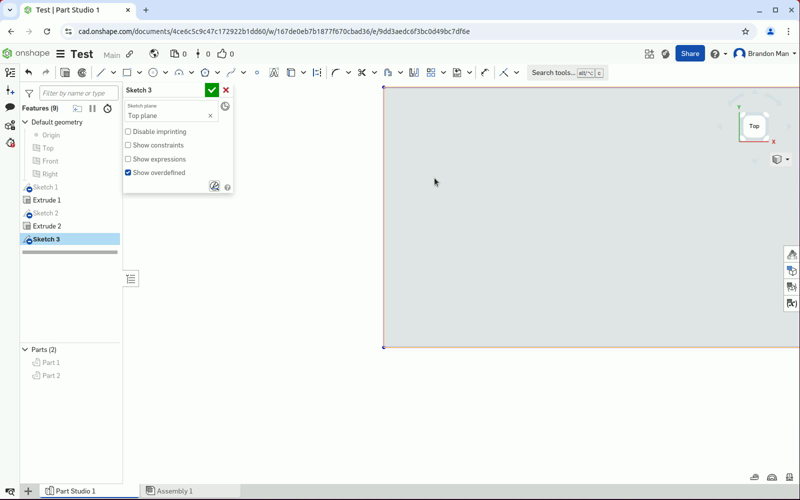
click(434, 177)
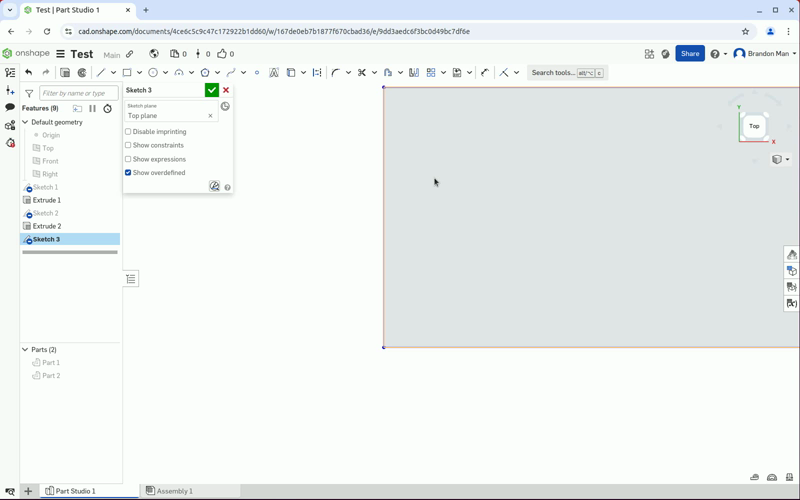
scroll(-6)
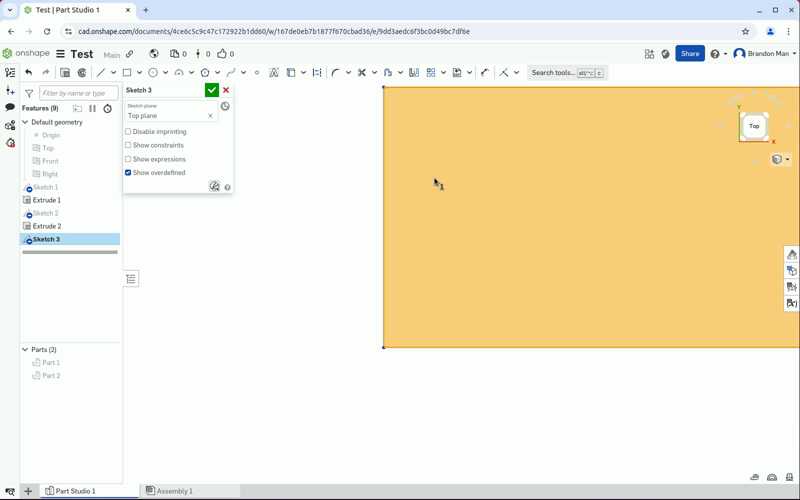
scroll(-6)
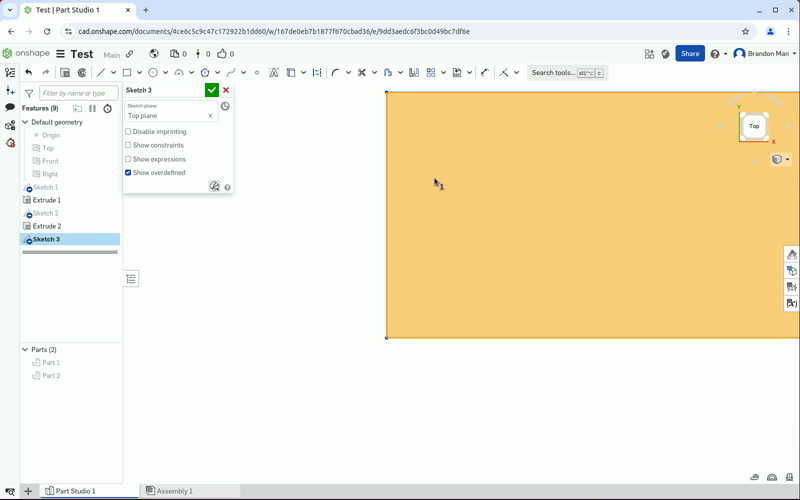
scroll(-6)
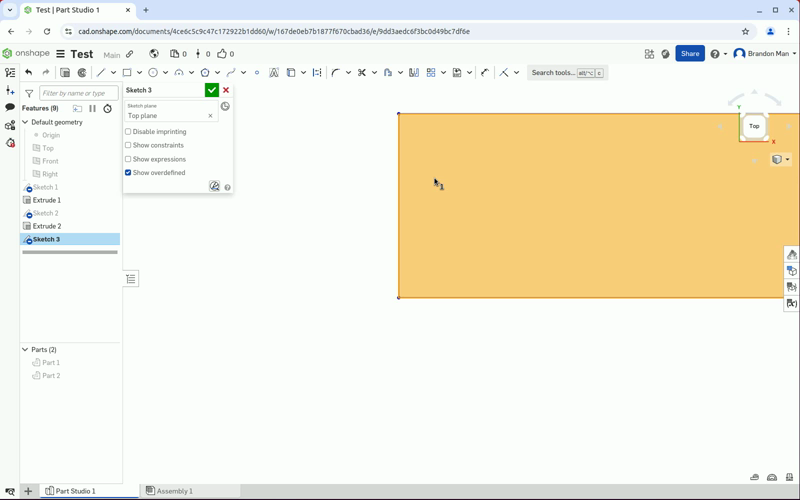
scroll(-6)
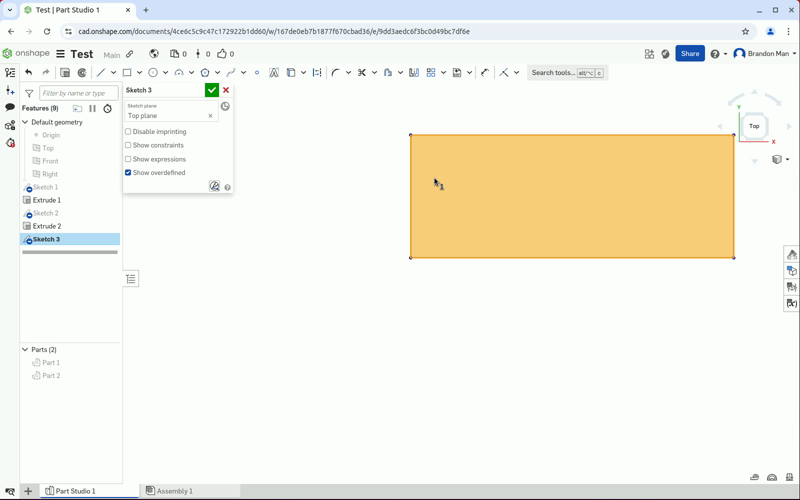
scroll(-6)
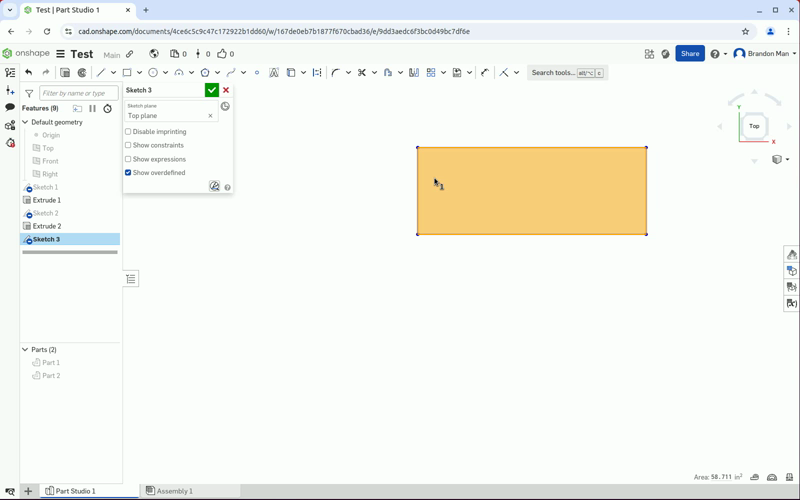
scroll(-6)
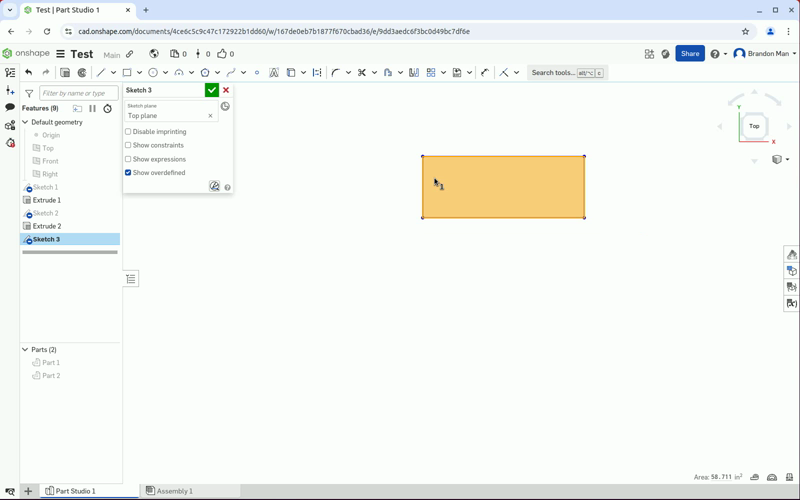
scroll(-6)
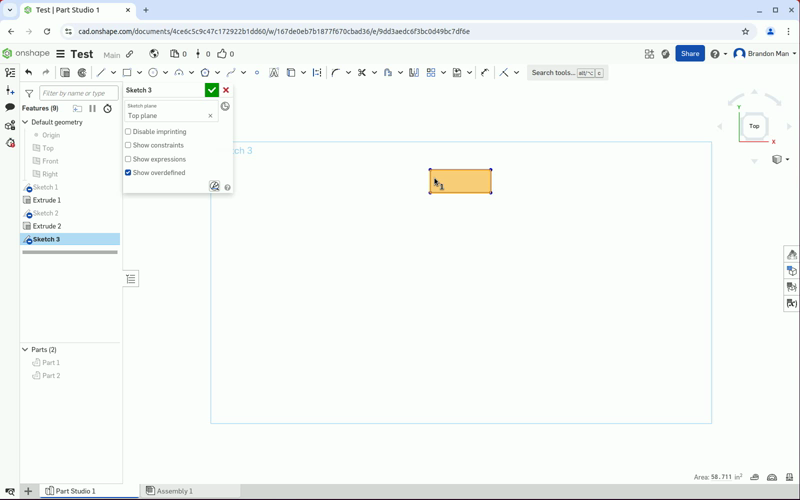
mouse_move(73, 352)
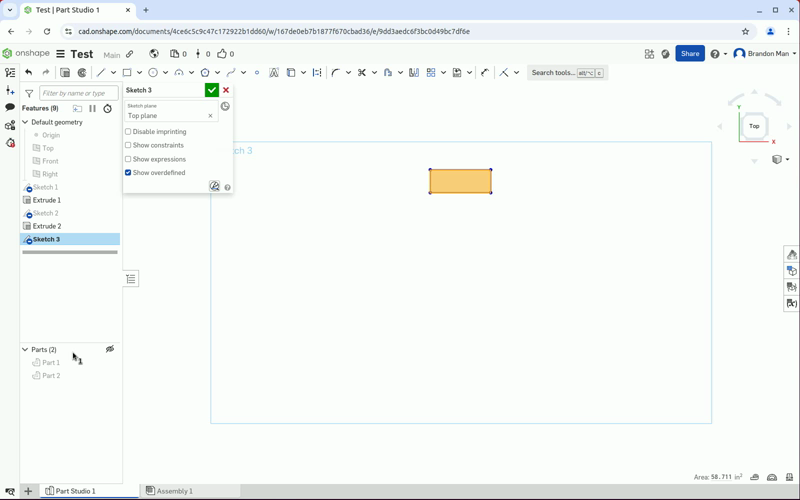
key(shift+y)
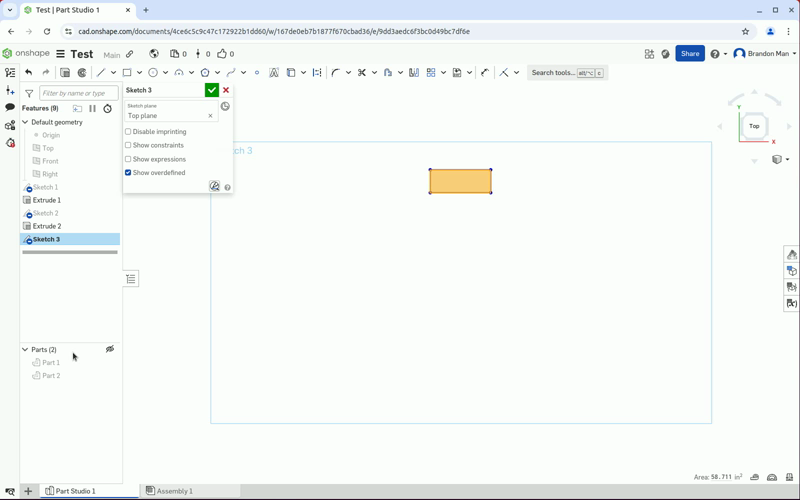
key(shift+e)
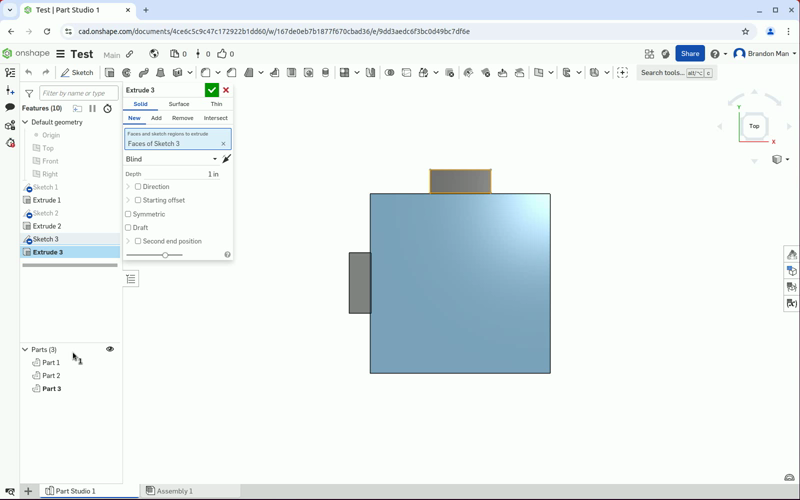
mouse_move(143, 106)
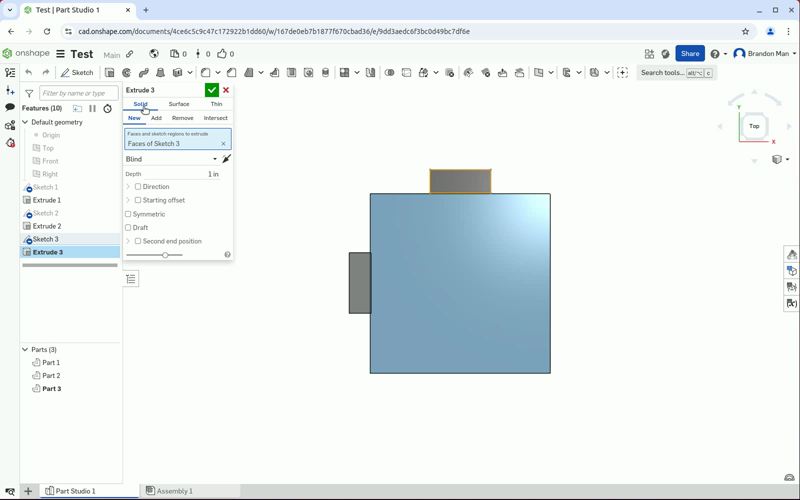
click(143, 106)
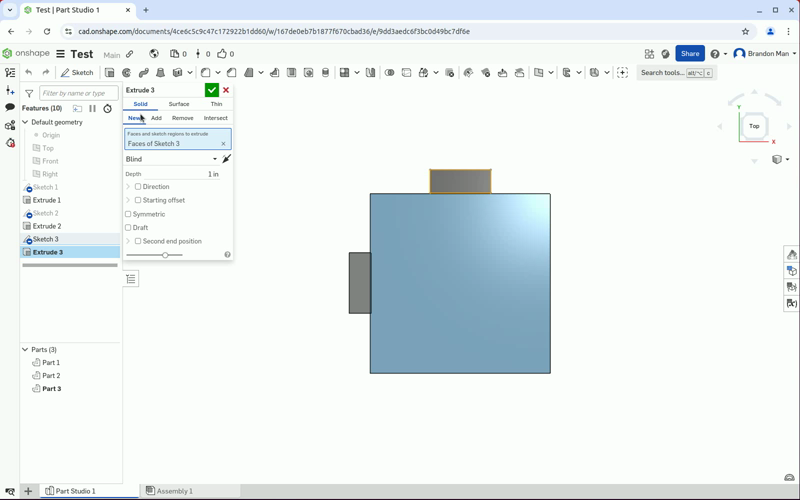
mouse_move(137, 120)
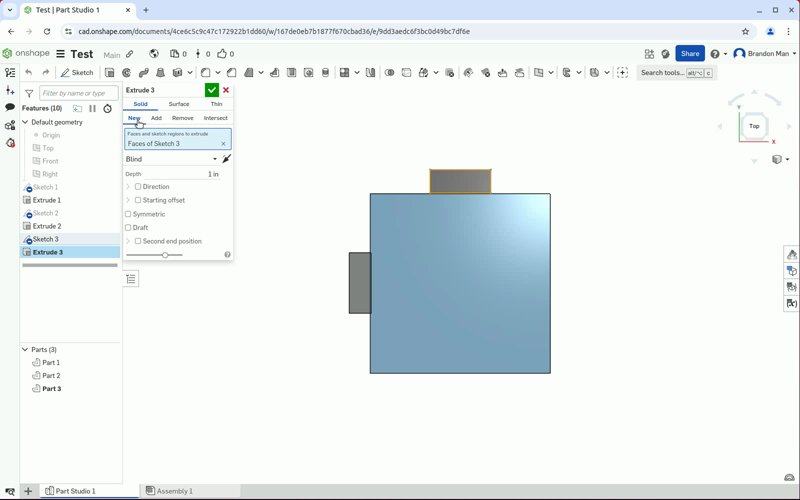
click(137, 120)
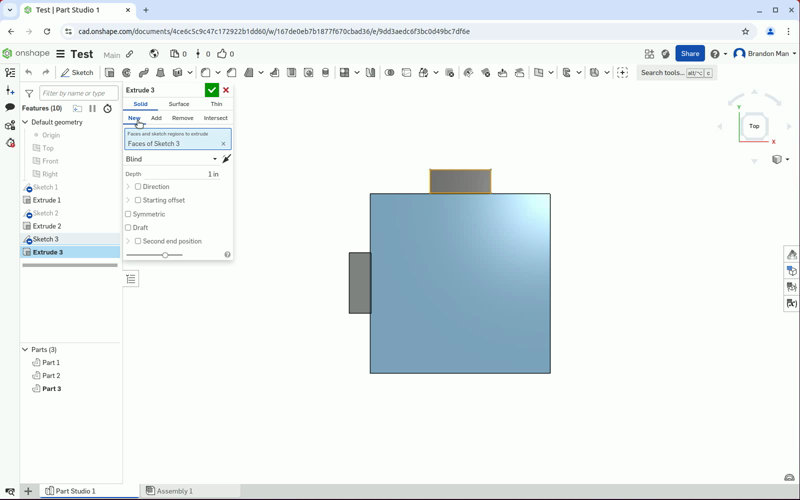
key(tab, 4)
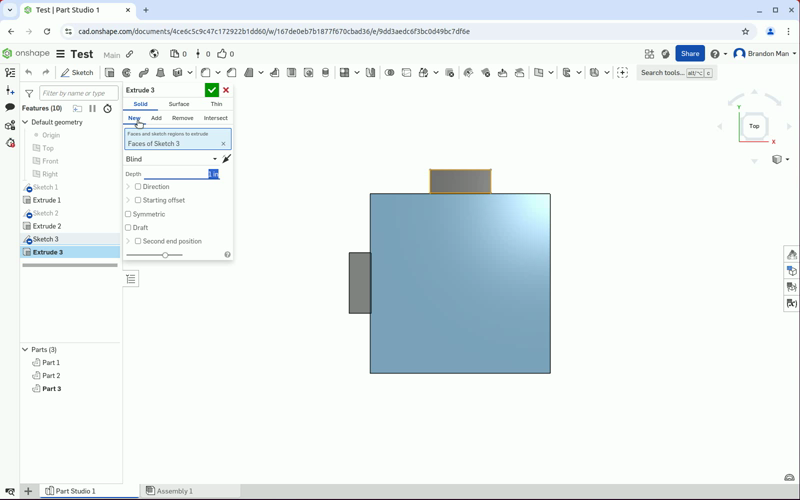
text(4.574)
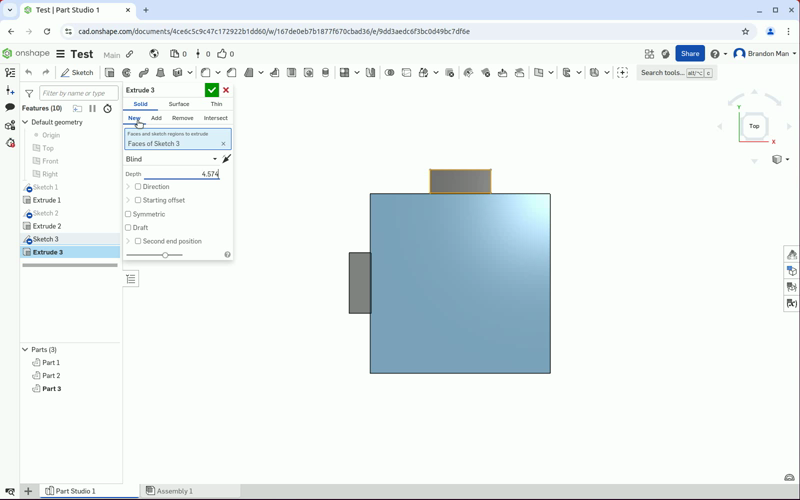
key(enter)
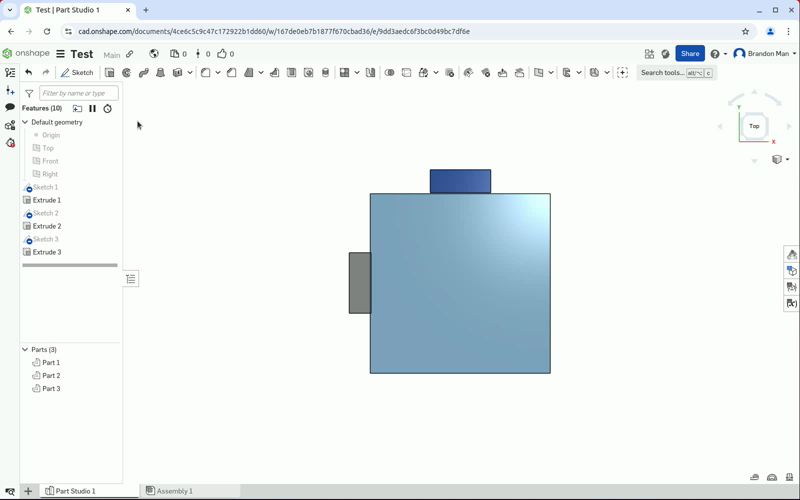
key(shift+h)
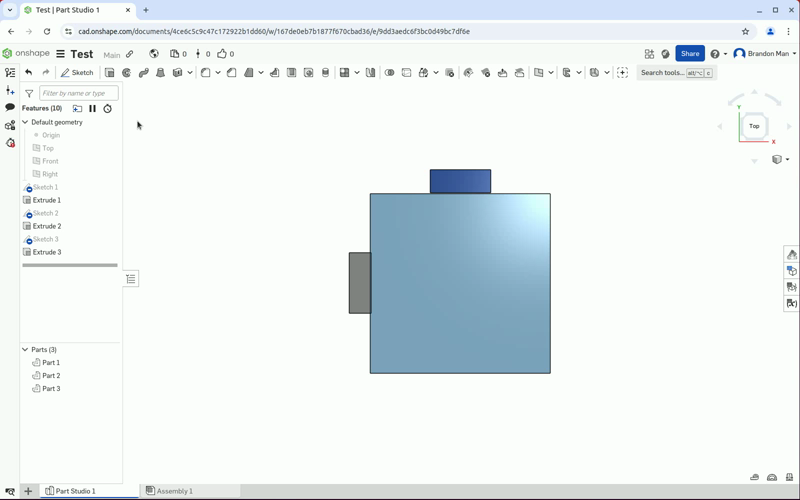
key(shift+h)
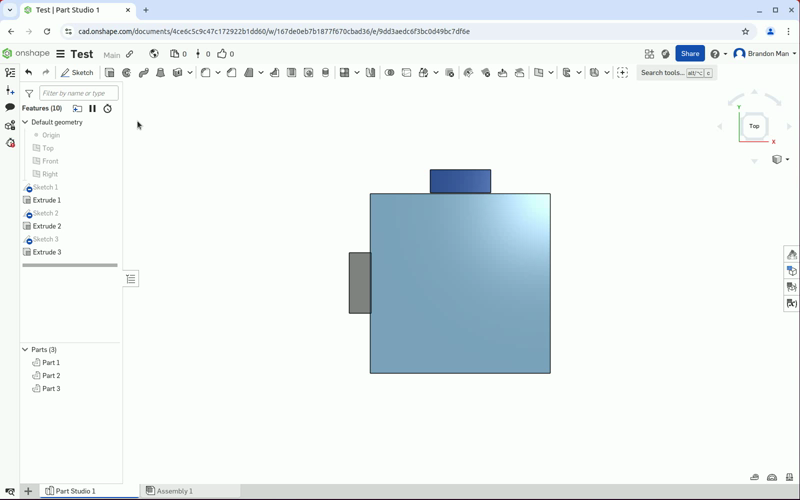
mouse_move(73, 189)
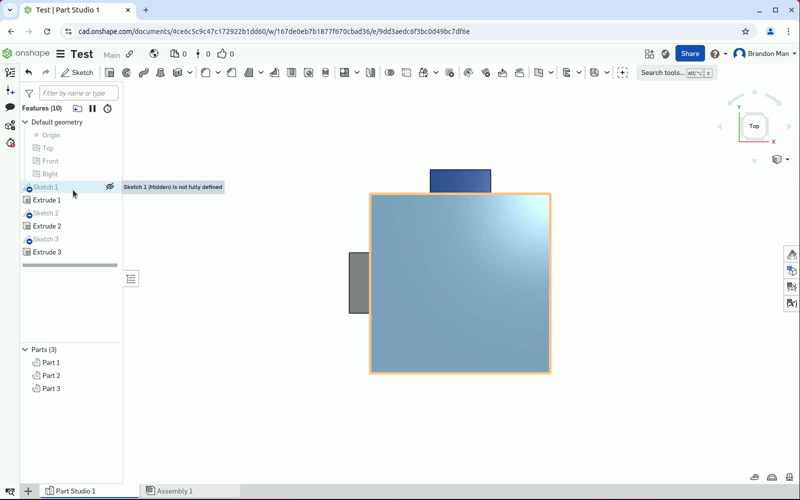
click(73, 189)
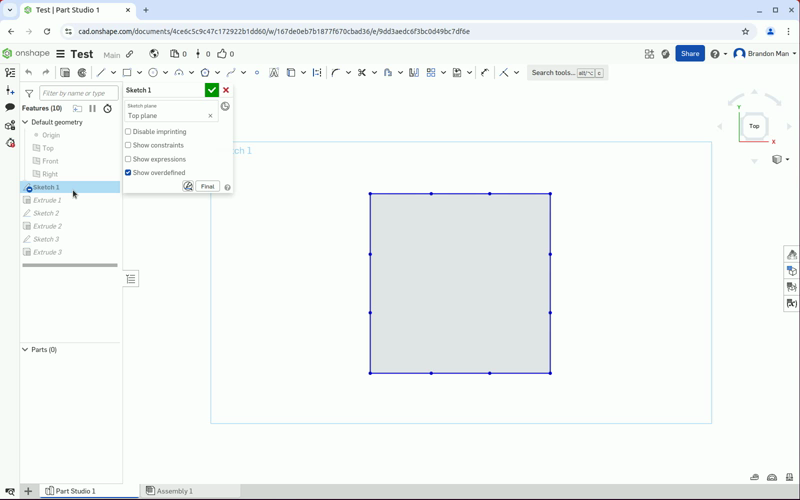
mouse_move(229, 92)
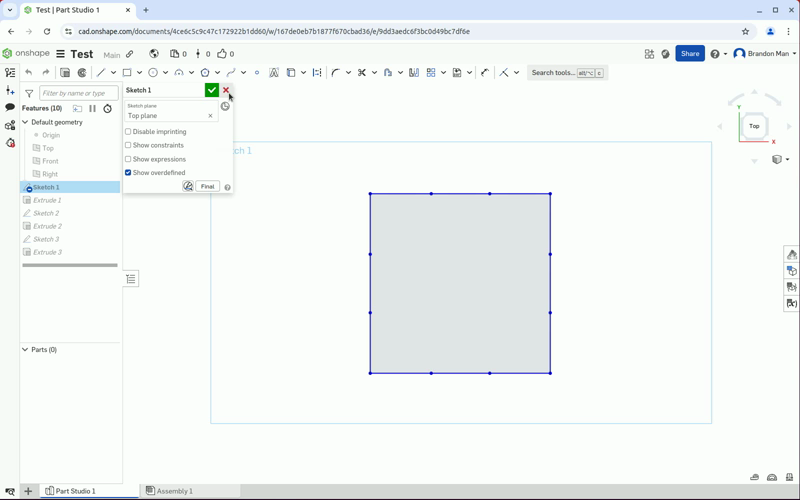
click(229, 92)
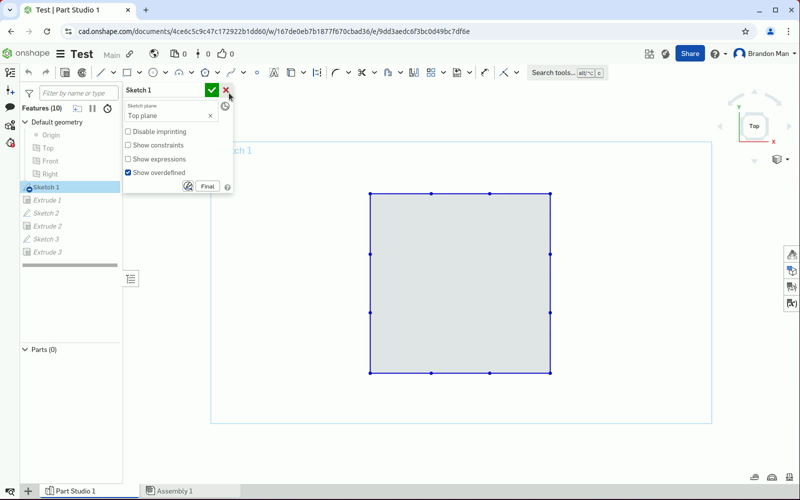
key(shift+s)
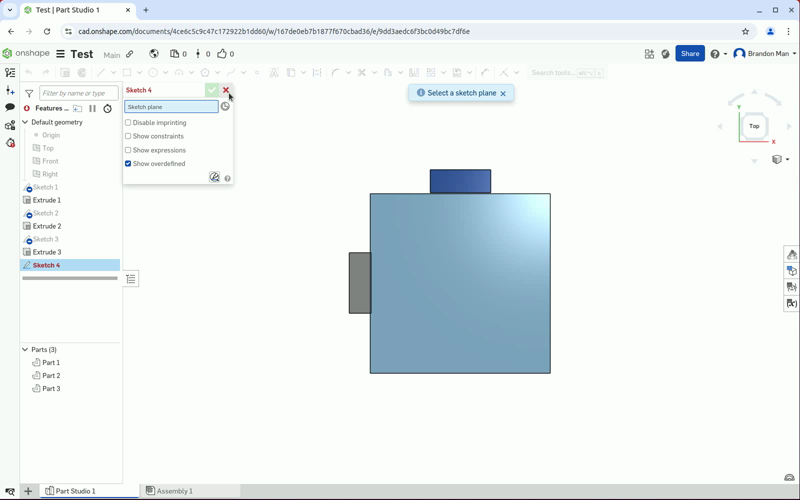
mouse_move(73, 150)
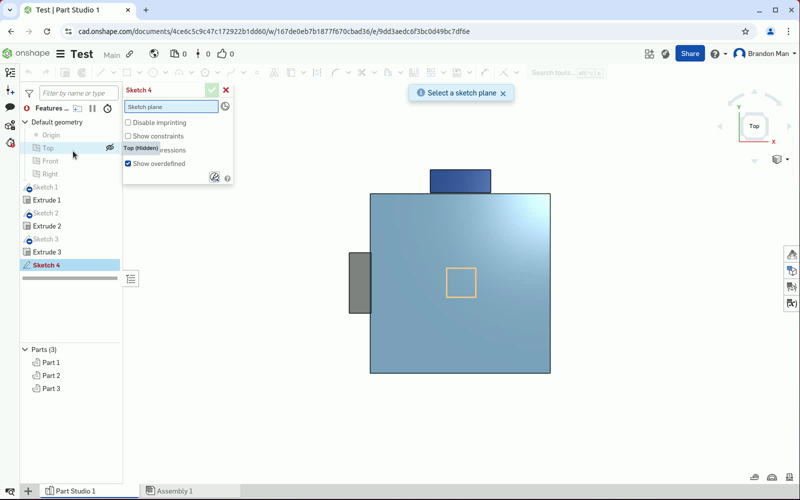
click(73, 150)
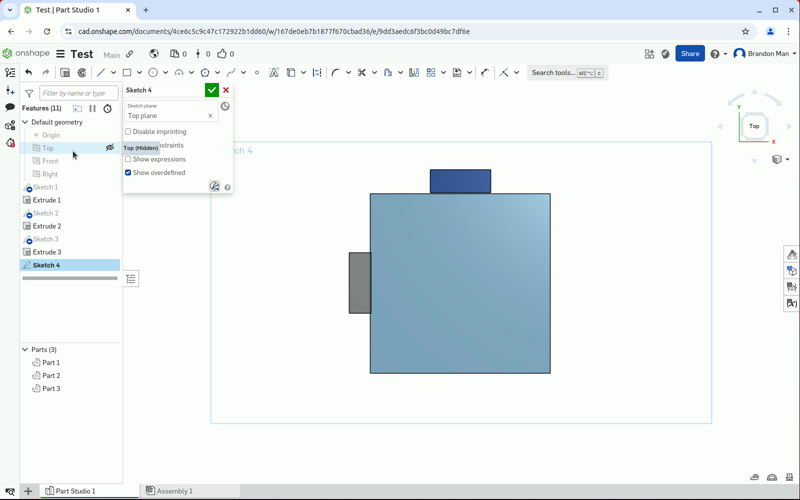
mouse_move(73, 352)
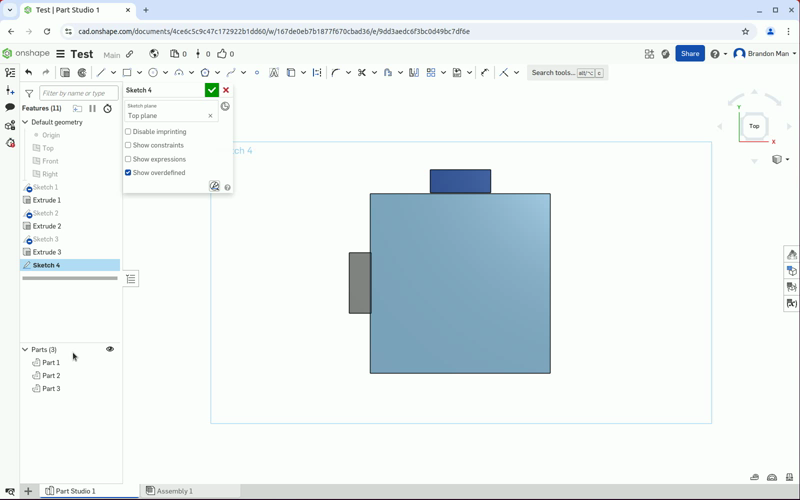
key(y)
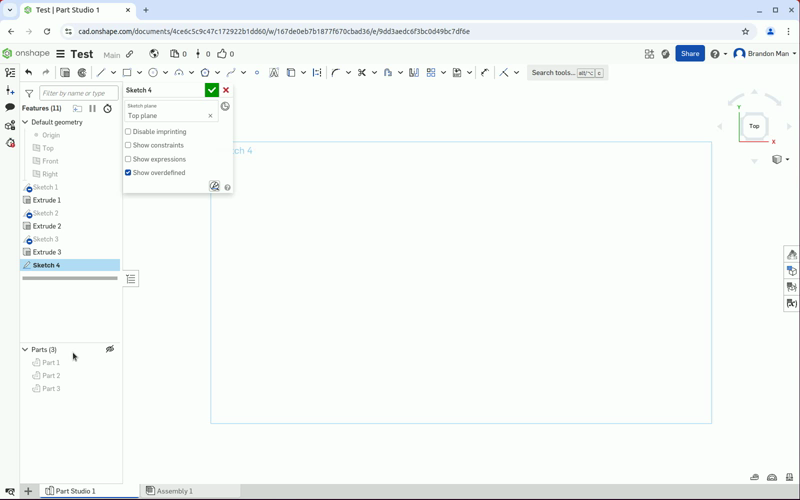
key(l)
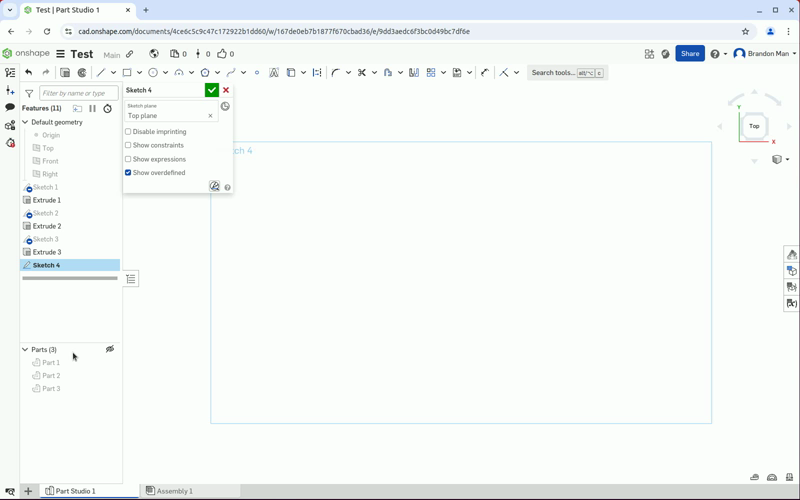
key_down(shift)
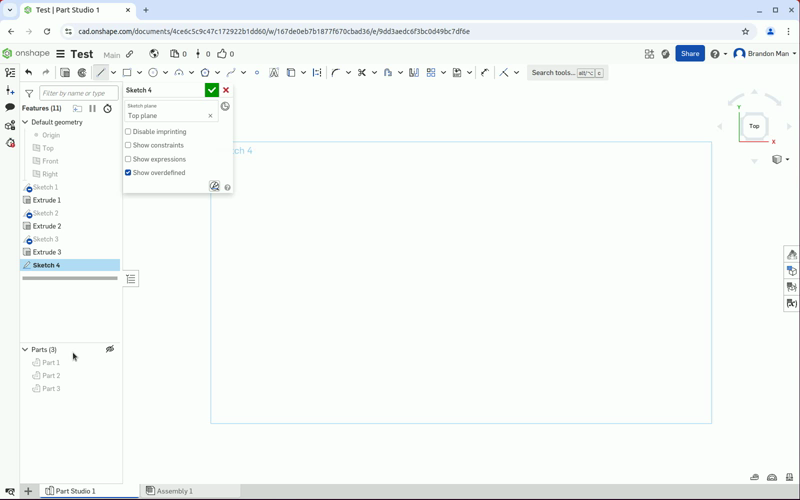
mouse_move(551, 313)
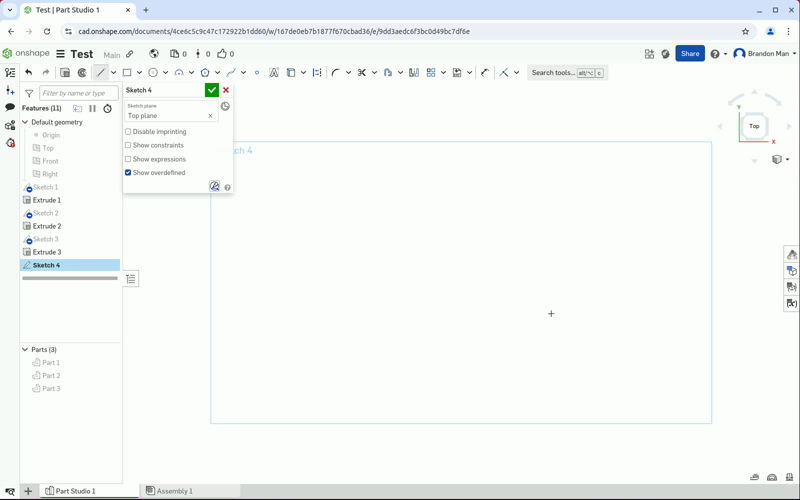
click(551, 313)
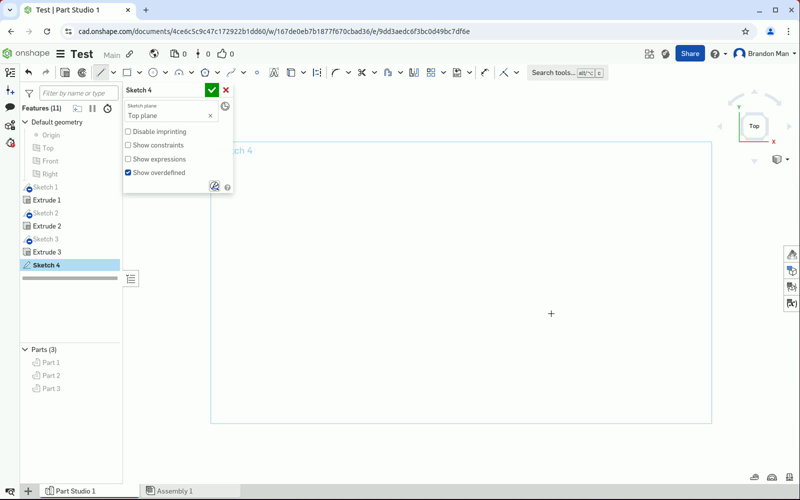
key_up(shift)
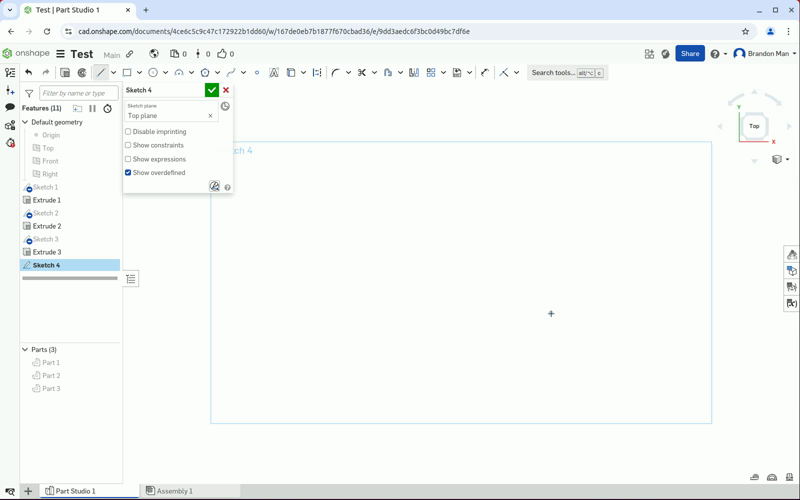
key_down(shift)
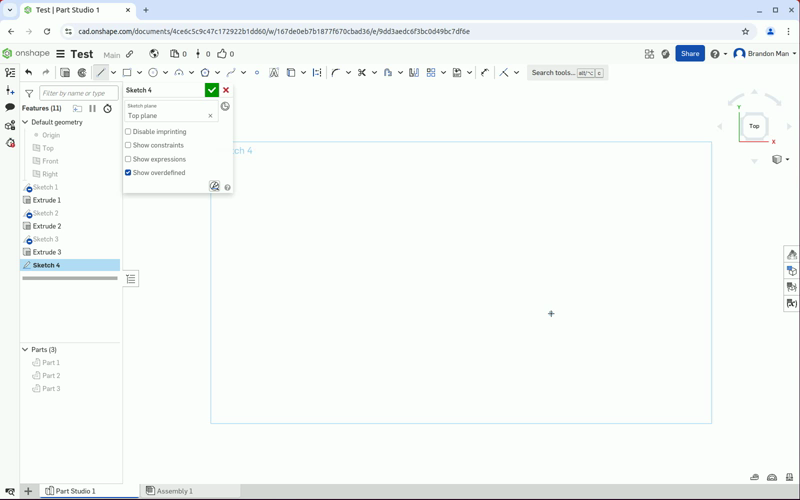
mouse_move(581, 313)
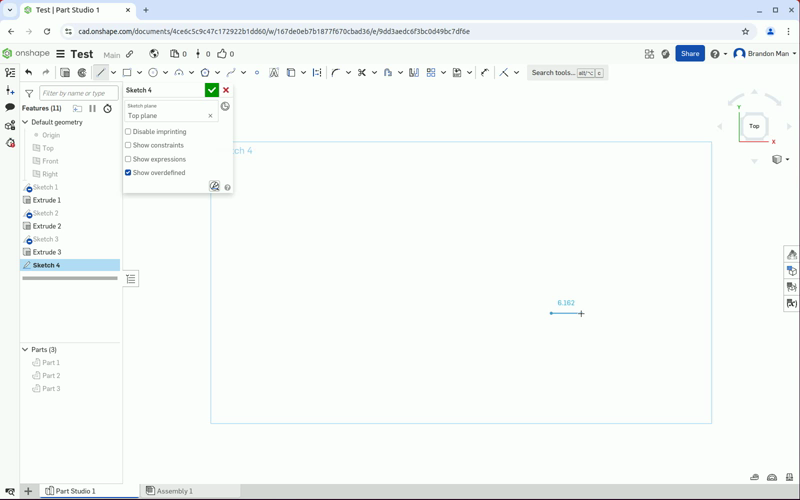
mouse_move(572, 313)
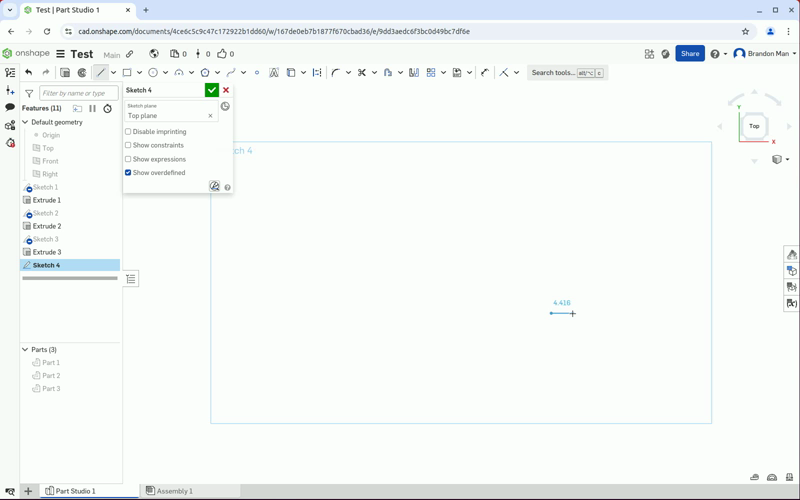
click(572, 313)
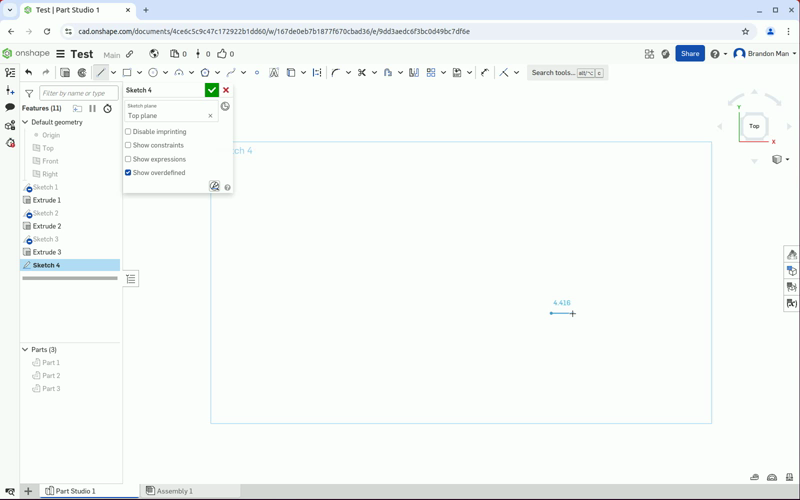
key_up(shift)
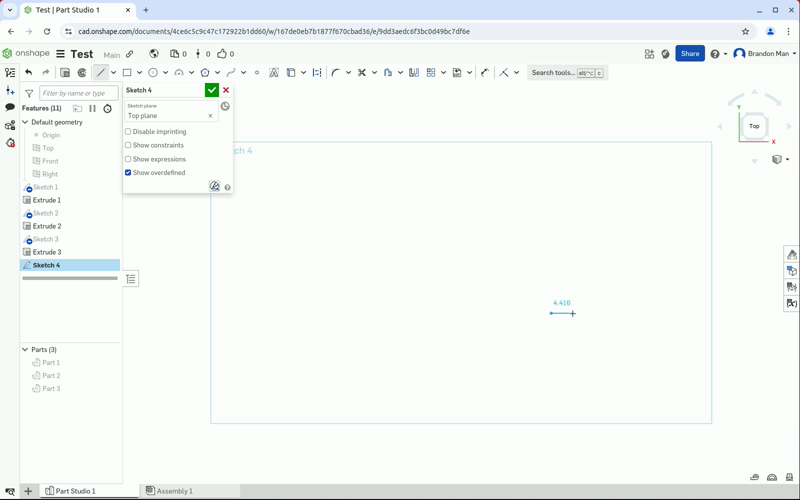
key_down(shift)
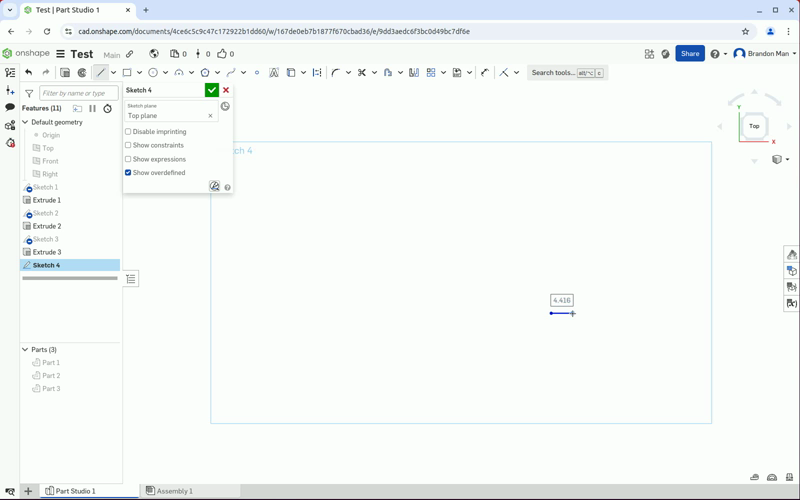
mouse_move(572, 252)
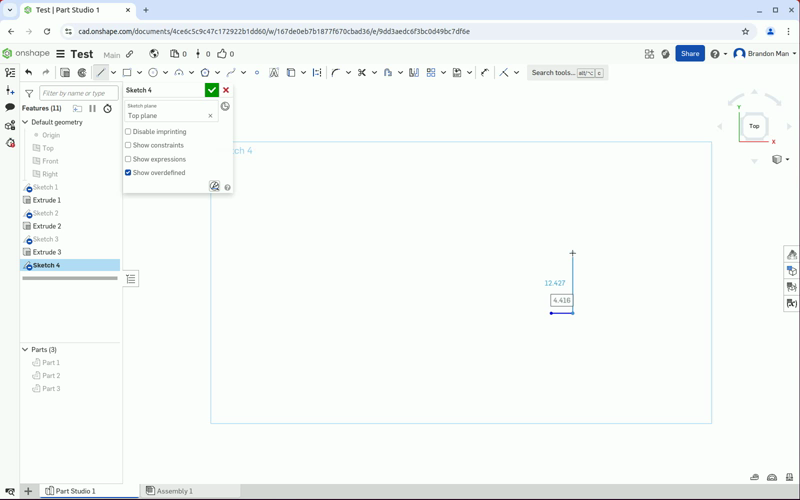
click(572, 252)
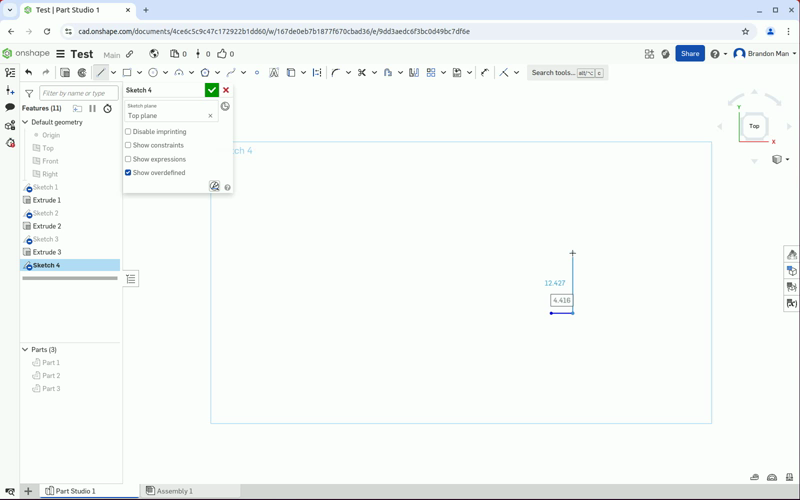
key_up(shift)
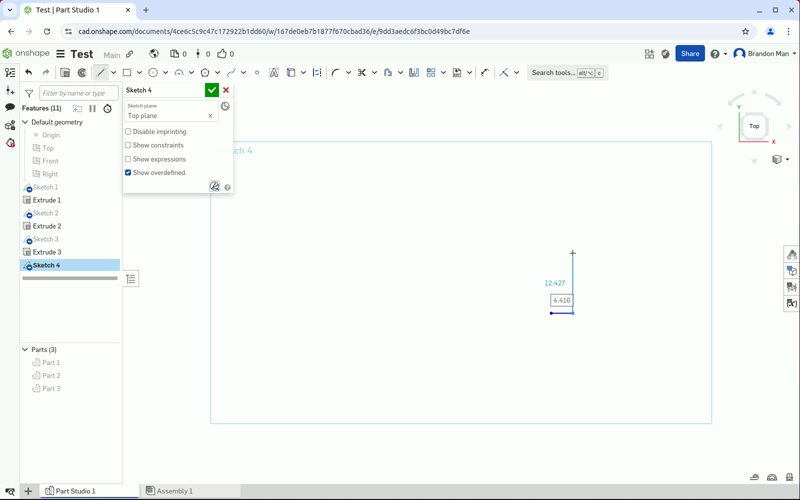
key_down(shift)
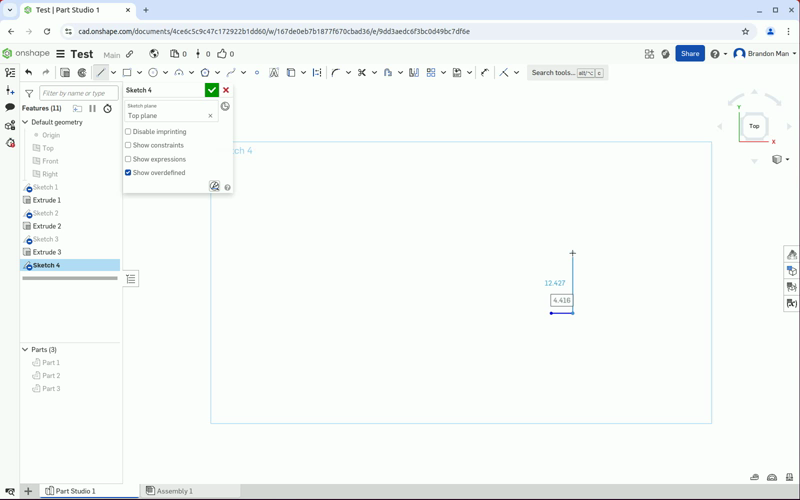
mouse_move(589, 252)
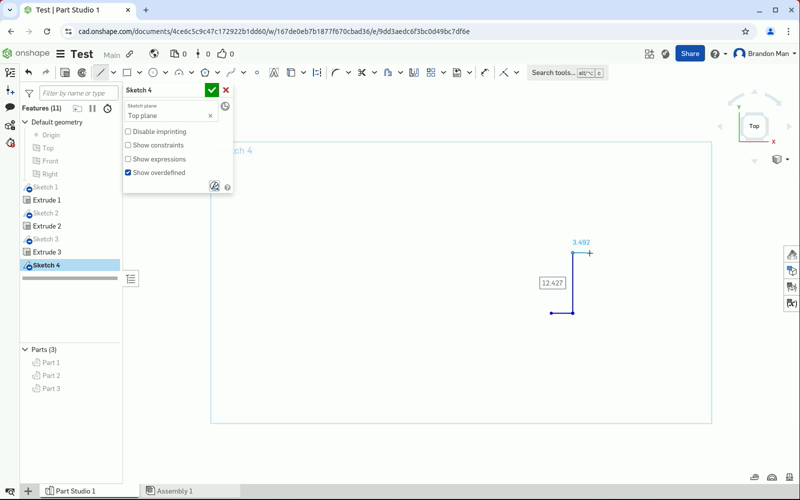
mouse_move(551, 252)
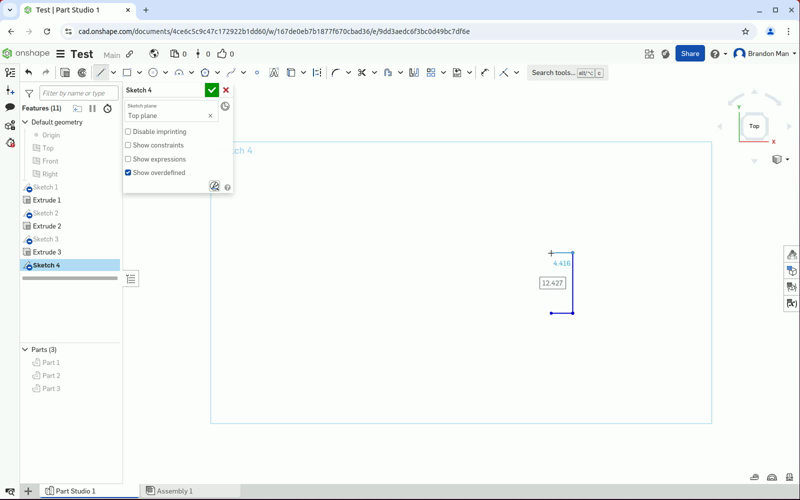
click(551, 252)
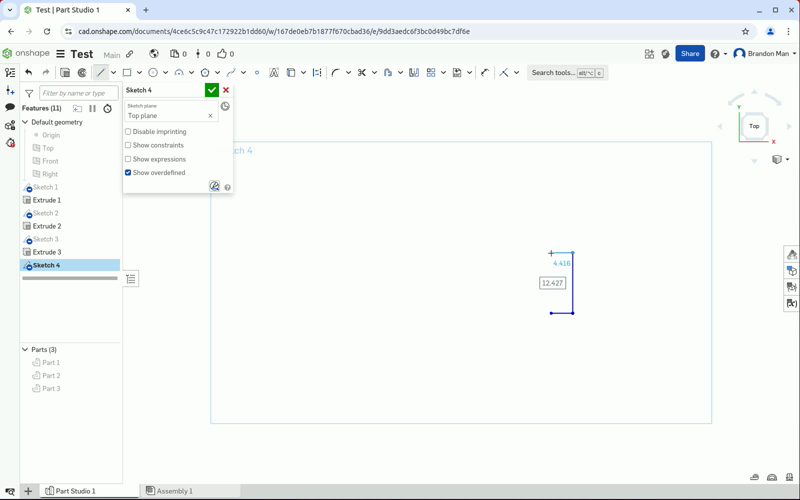
key_up(shift)
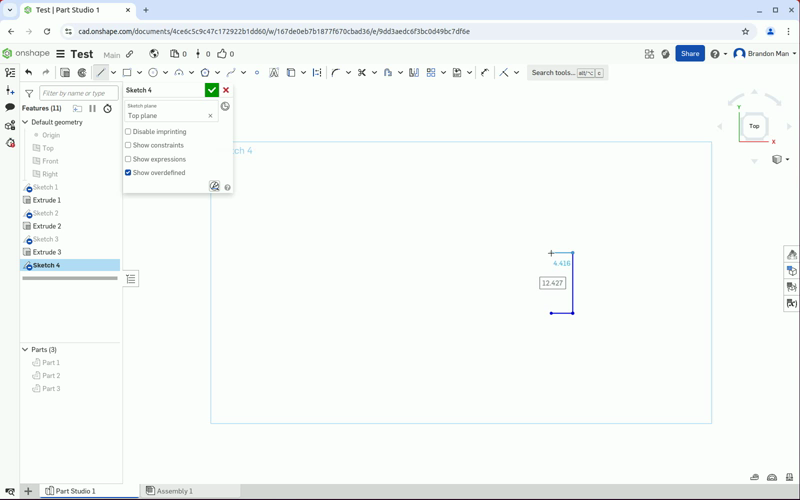
key_down(shift)
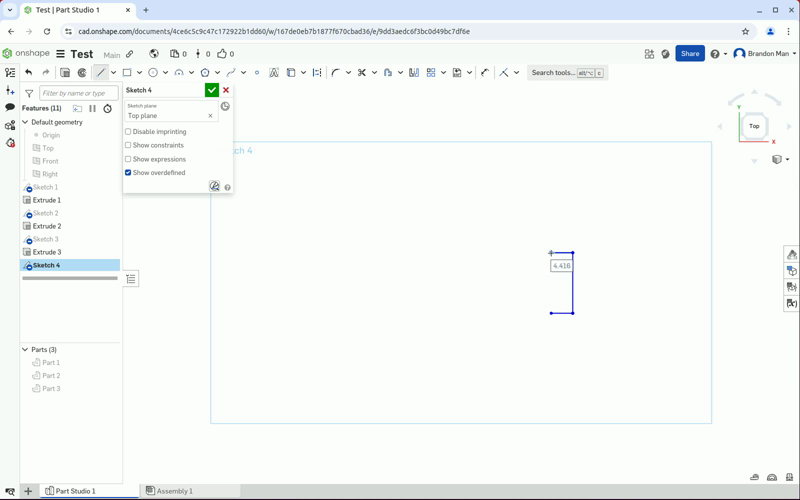
mouse_move(551, 313)
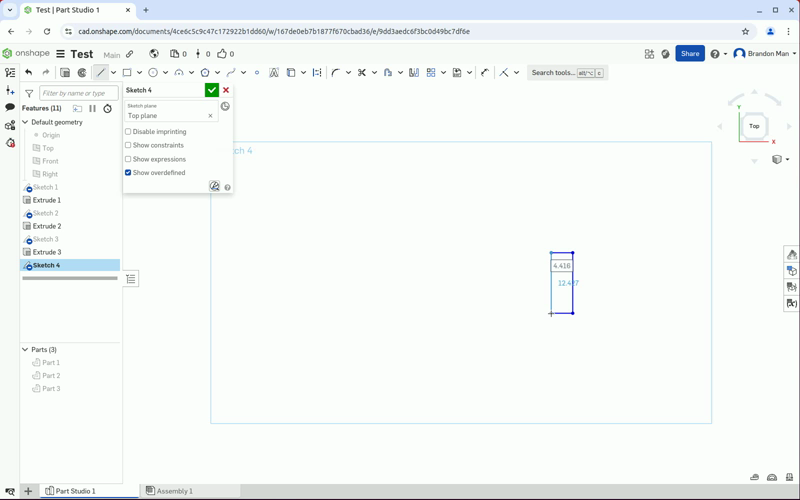
key_up(shift)
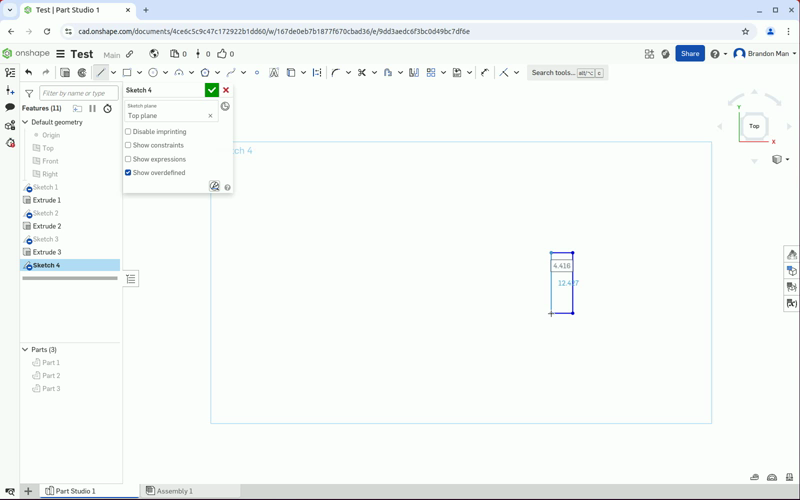
click(551, 313)
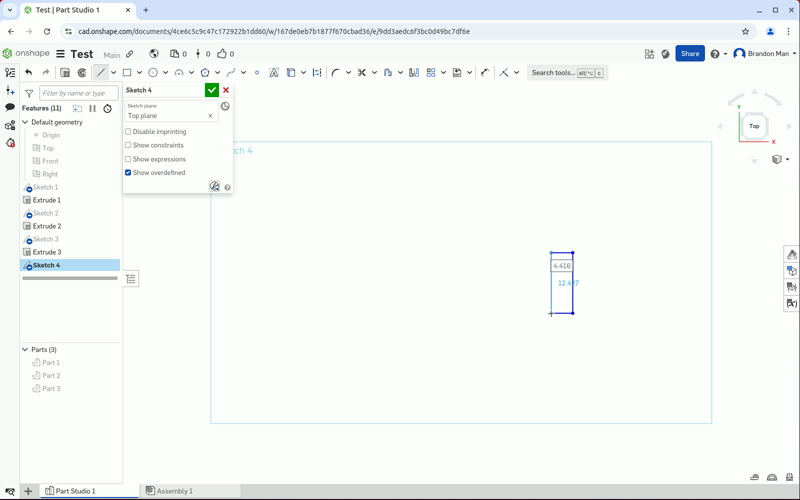
key(esc)
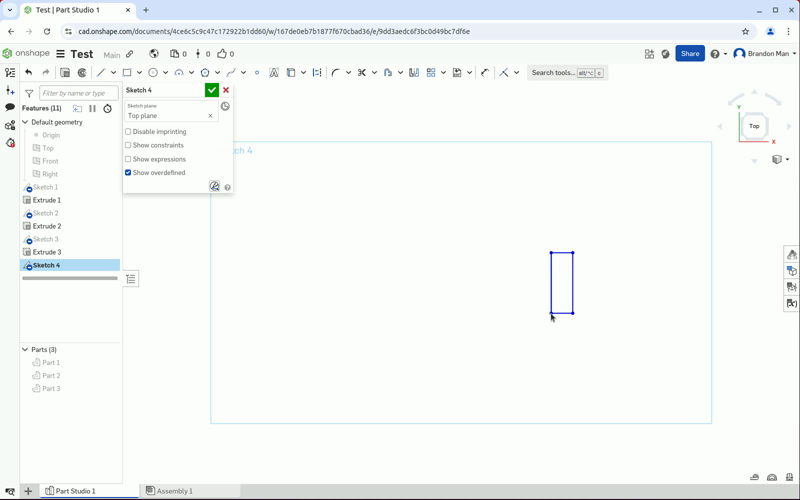
mouse_move(566, 277)
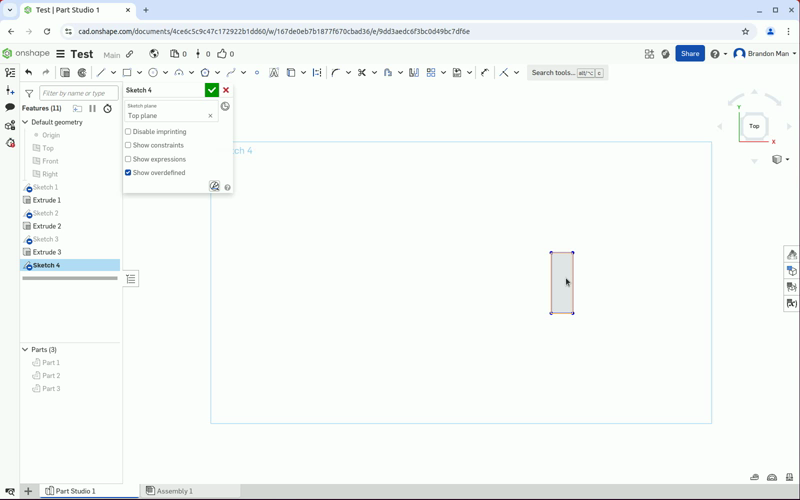
scroll(6)
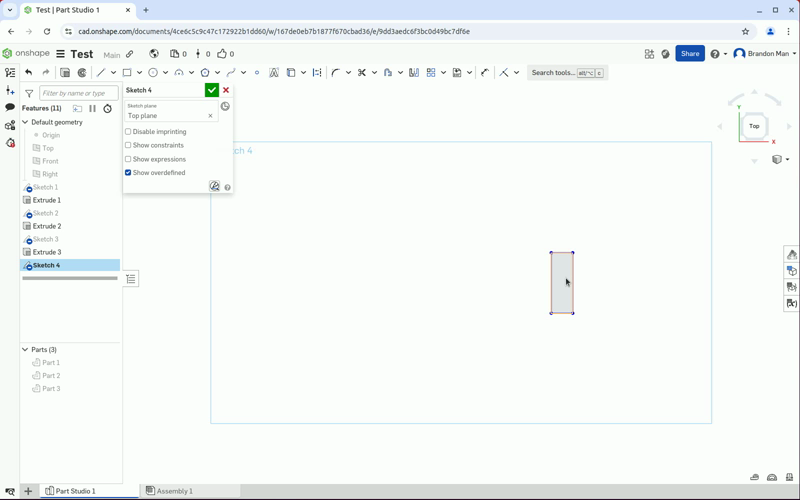
scroll(6)
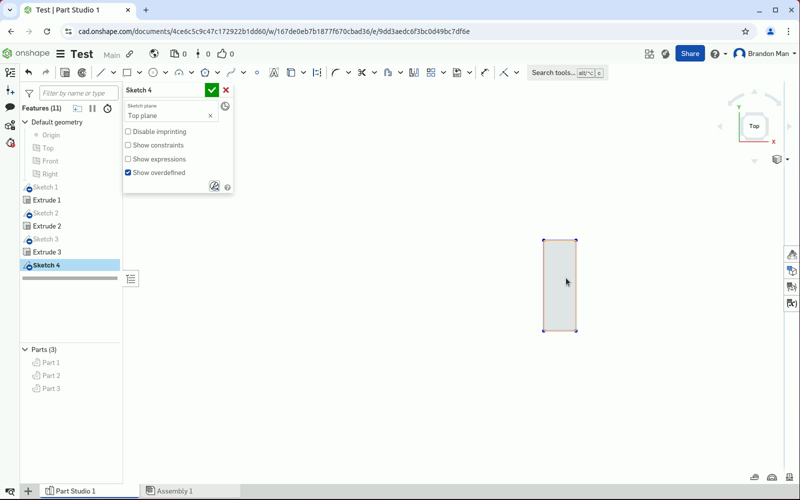
scroll(6)
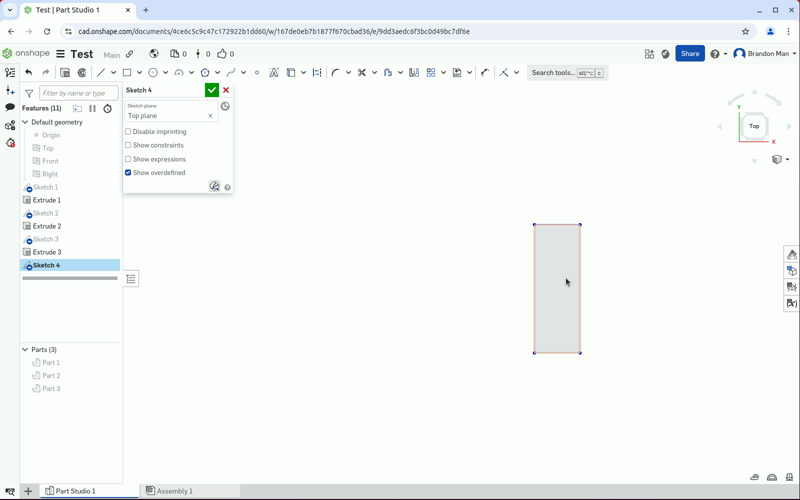
scroll(6)
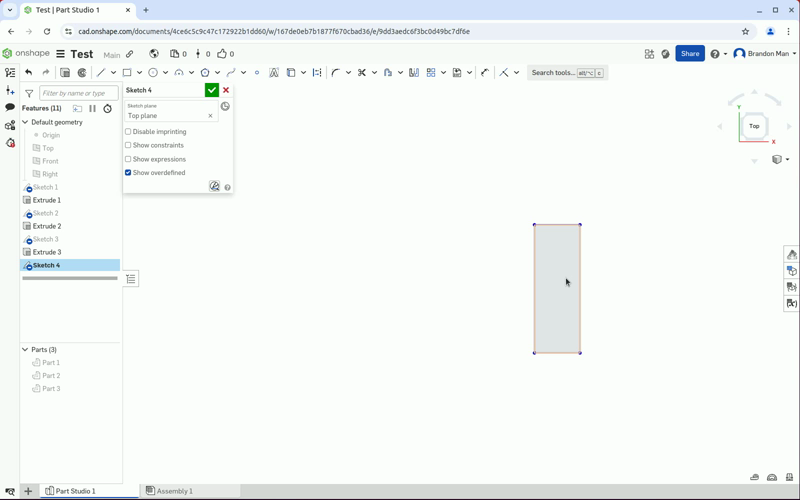
scroll(6)
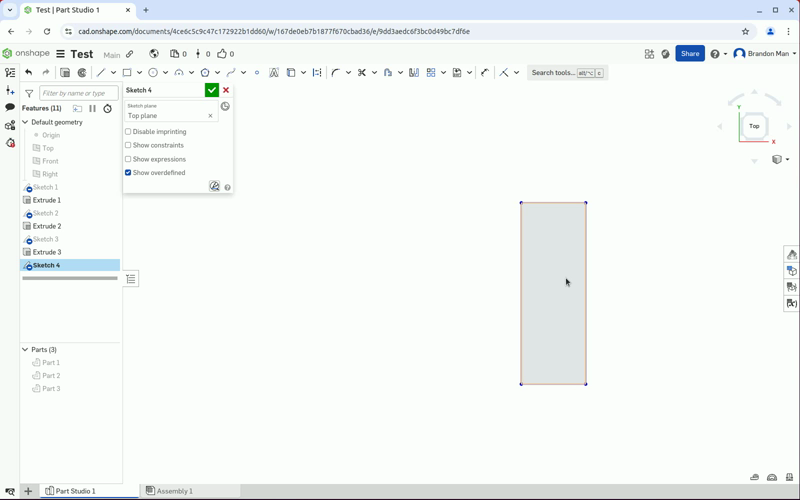
scroll(6)
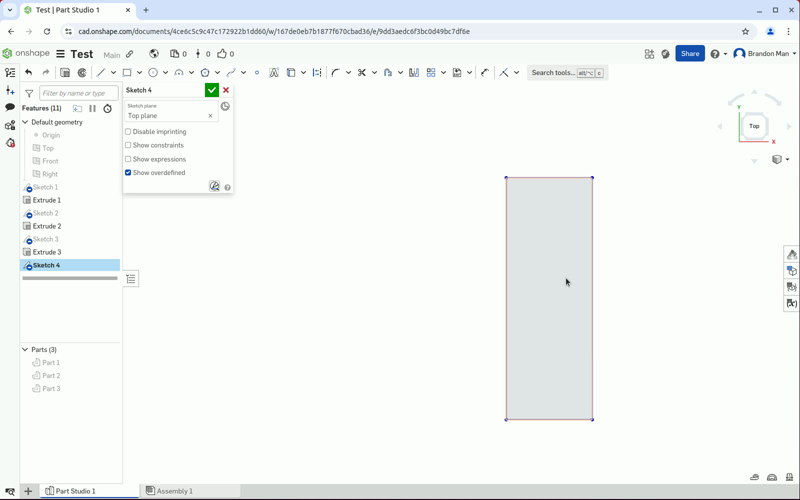
scroll(6)
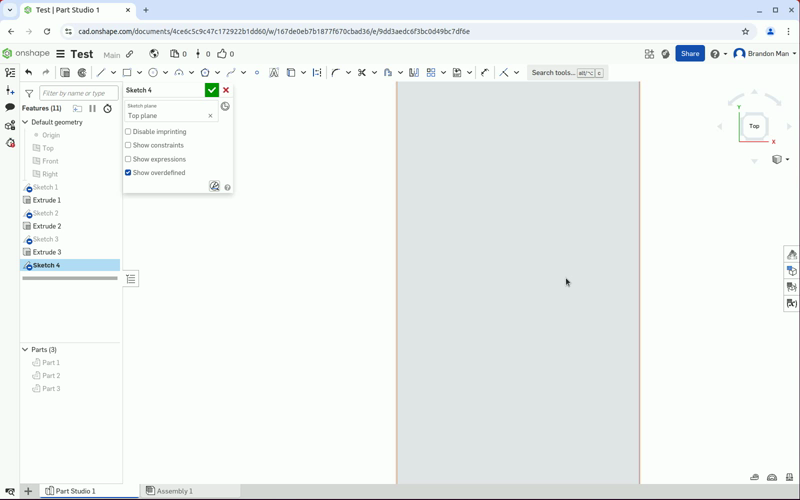
click(566, 277)
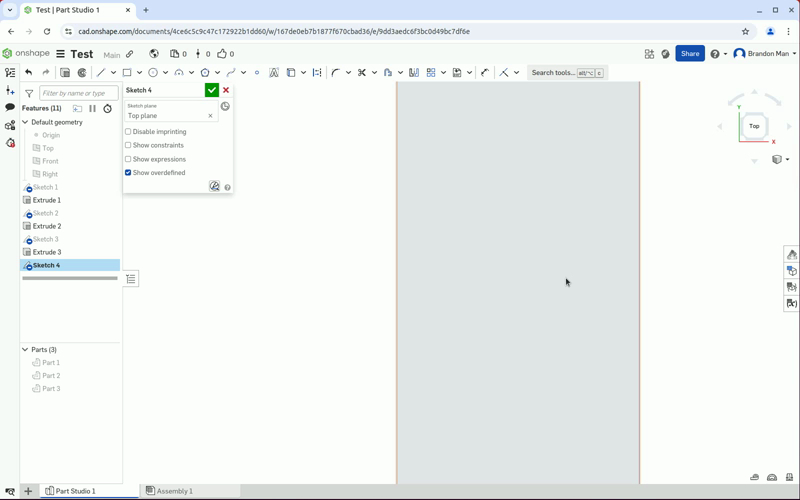
scroll(-6)
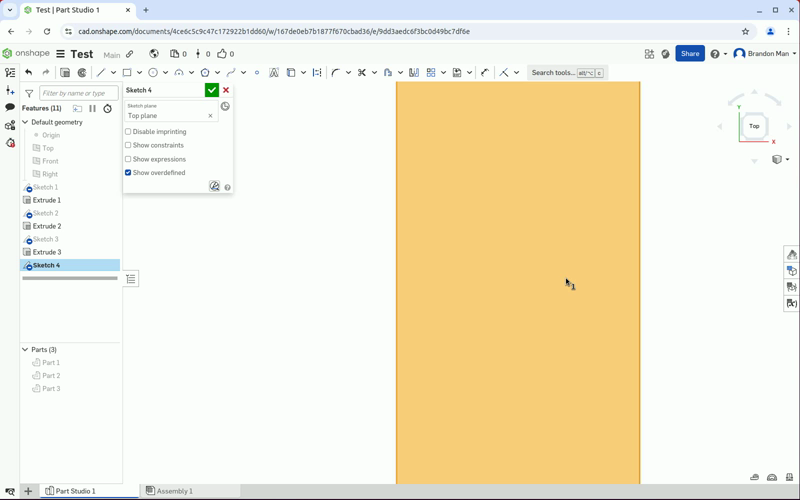
scroll(-6)
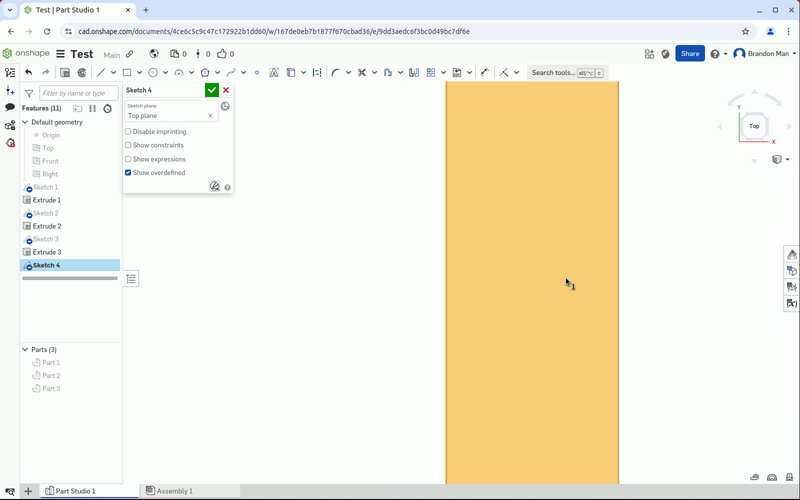
scroll(-6)
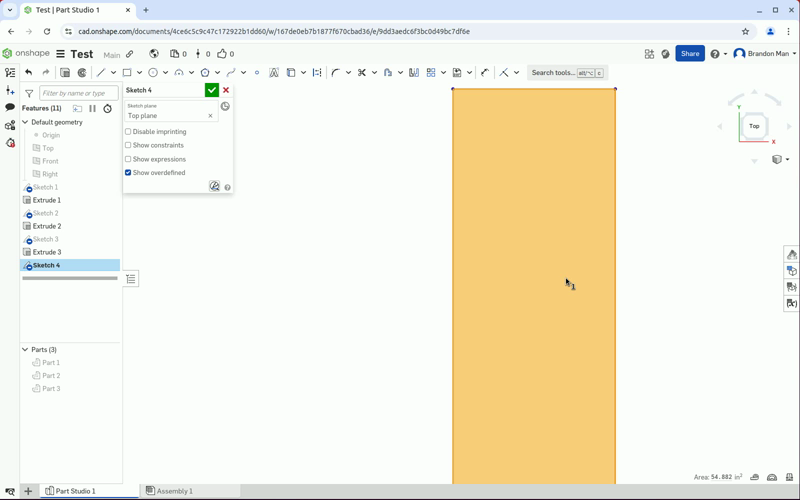
scroll(-6)
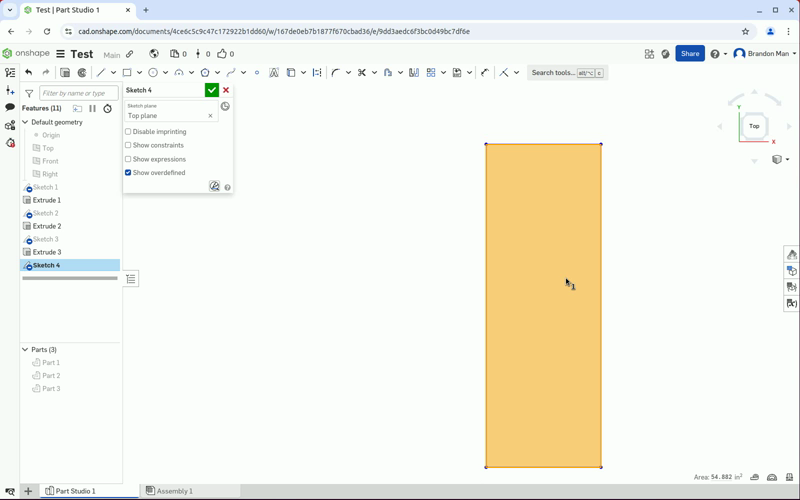
scroll(-6)
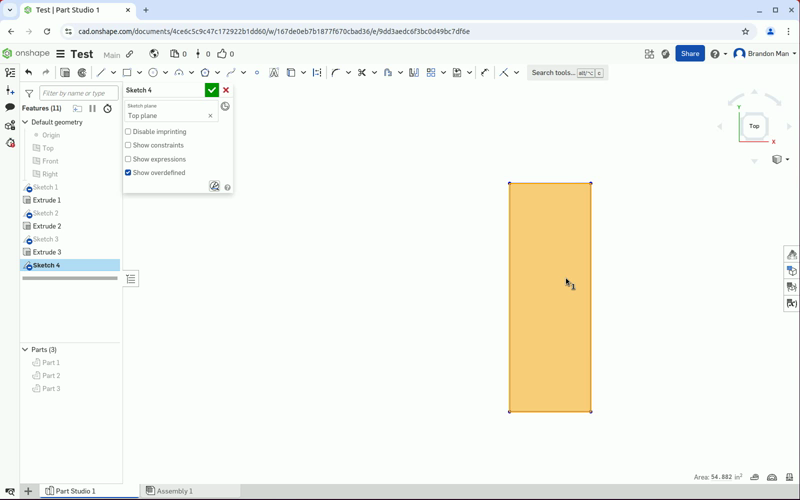
scroll(-6)
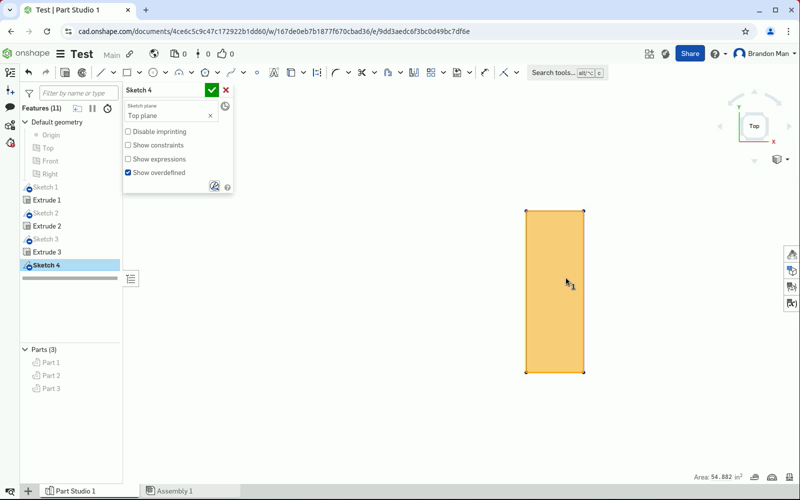
scroll(-6)
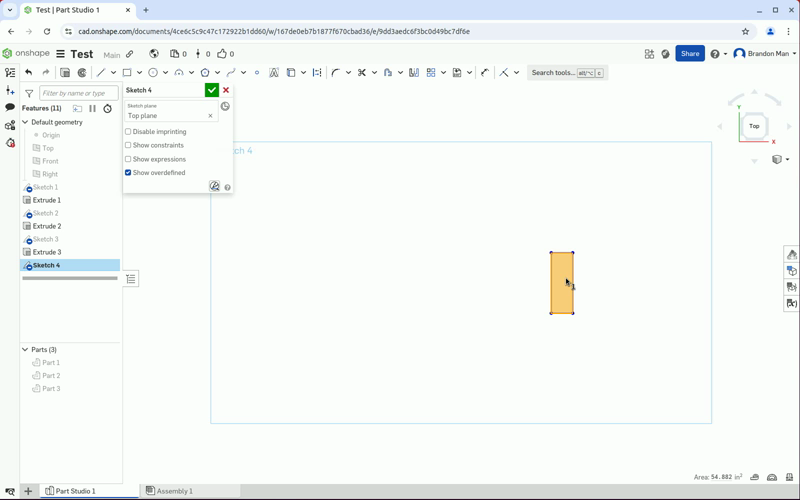
mouse_move(73, 352)
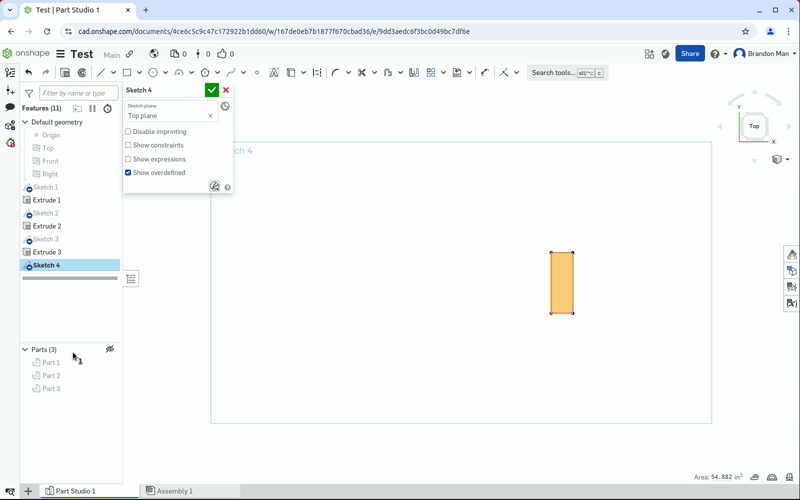
key(shift+y)
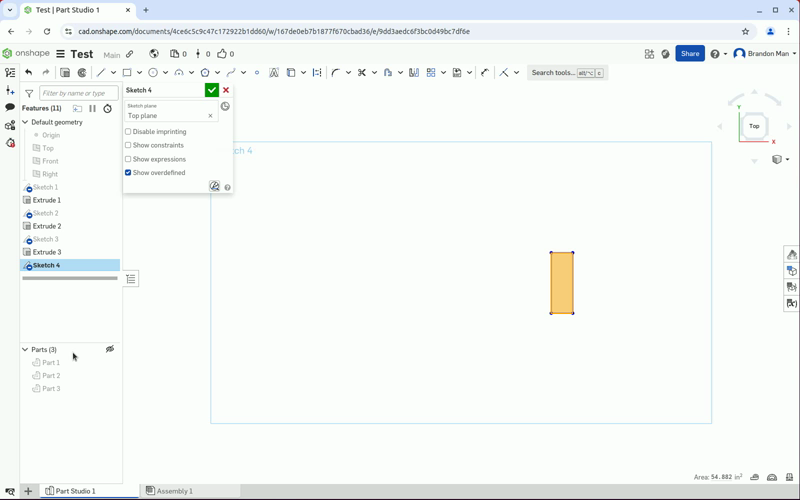
key(shift+e)
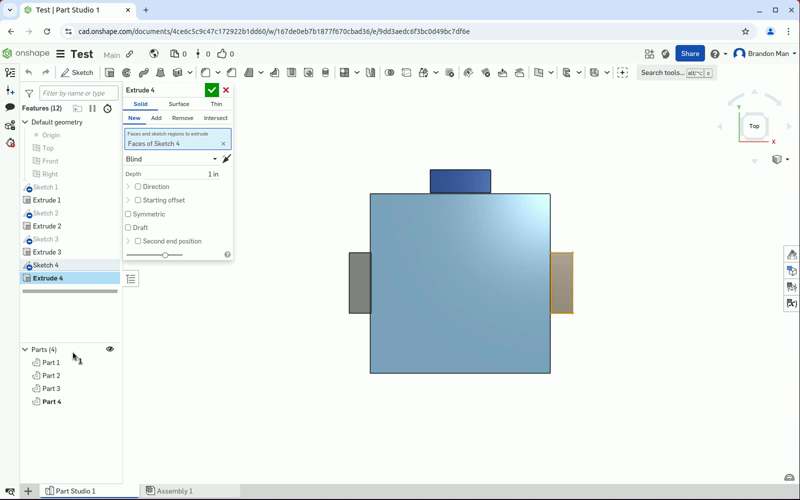
mouse_move(143, 106)
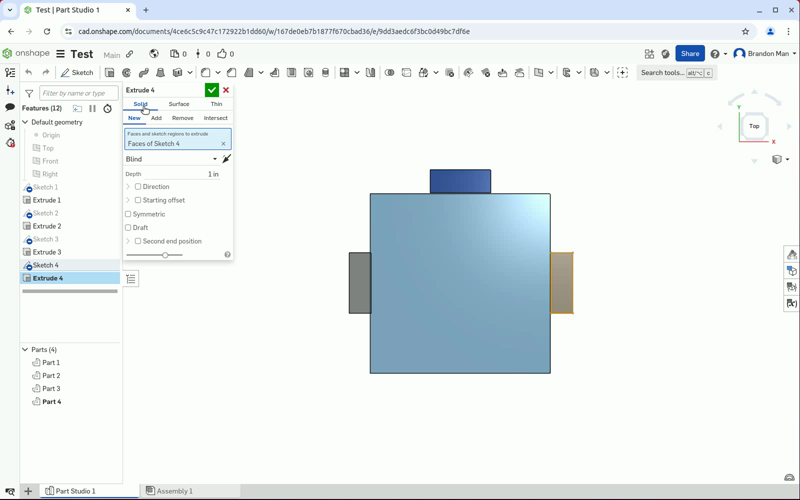
click(143, 106)
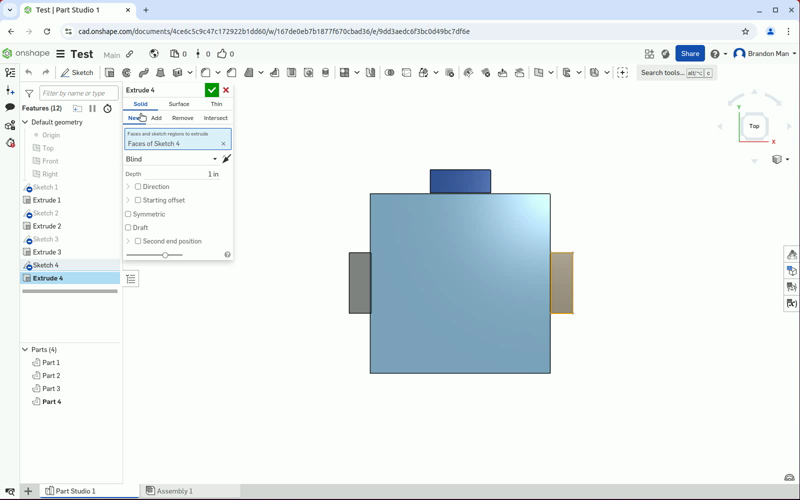
mouse_move(137, 120)
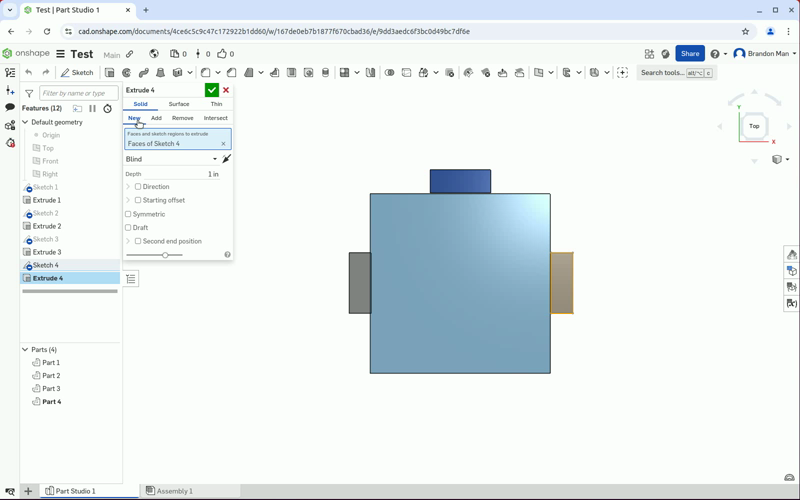
click(137, 120)
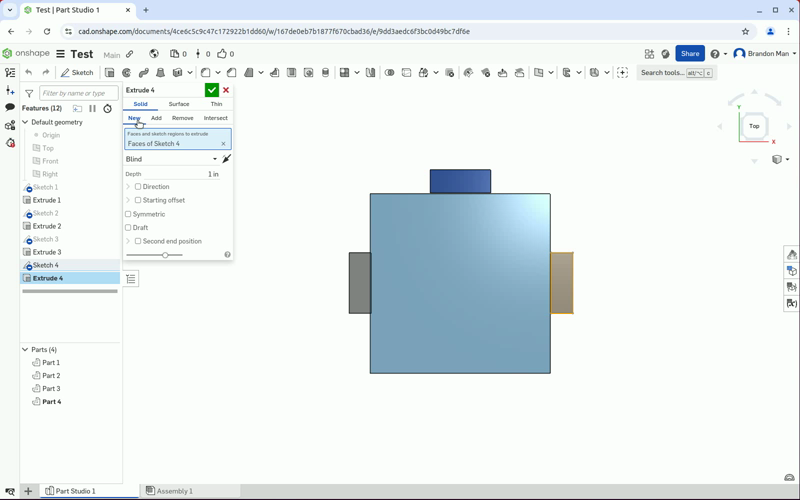
key(tab, 4)
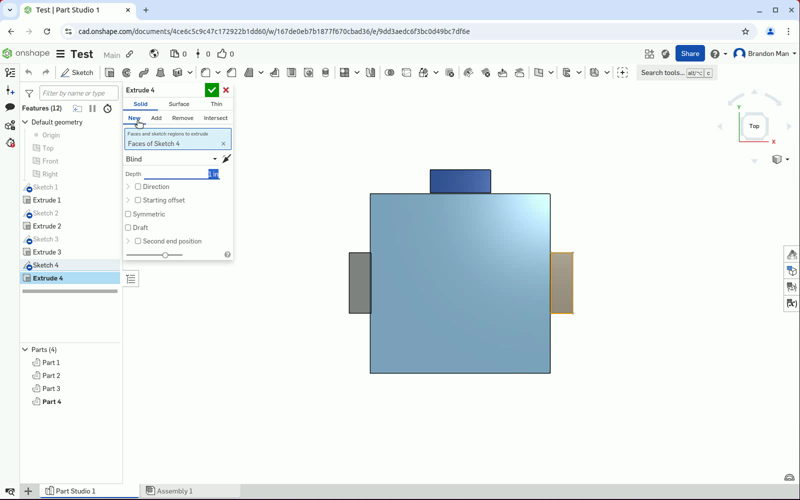
text(4.574)
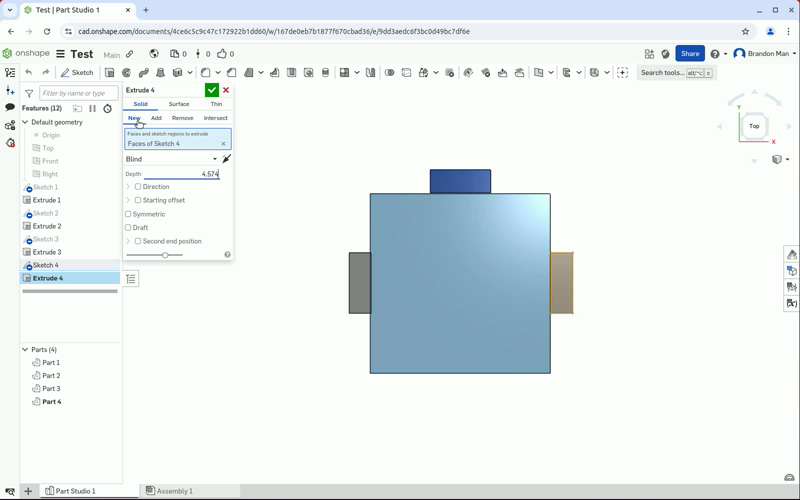
key(enter)
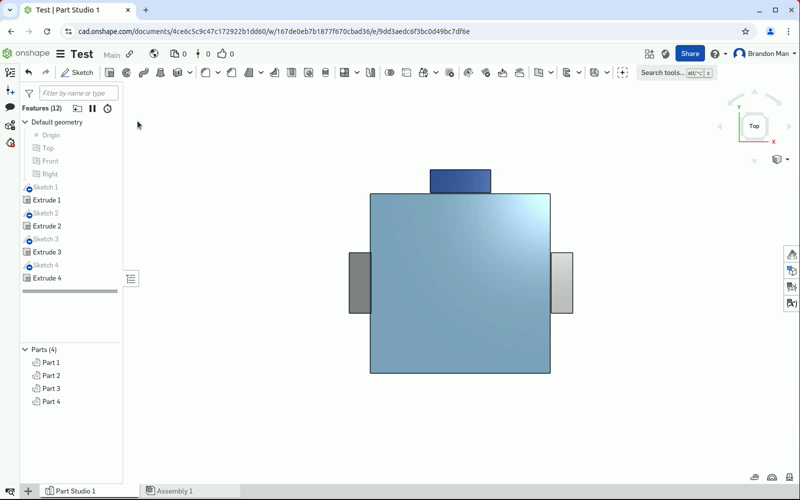
key(shift+h)
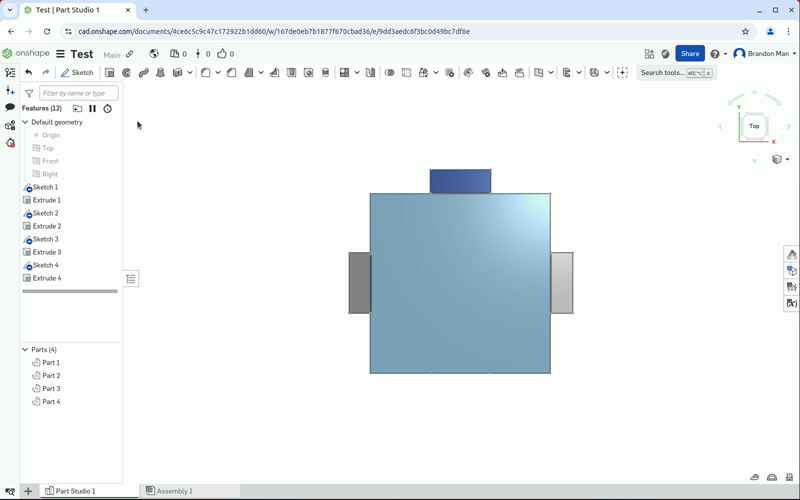
key(shift+h)
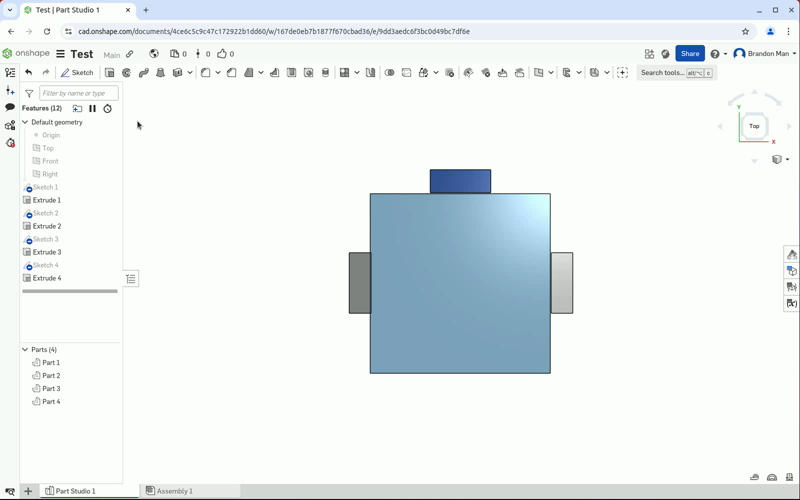
mouse_move(73, 189)
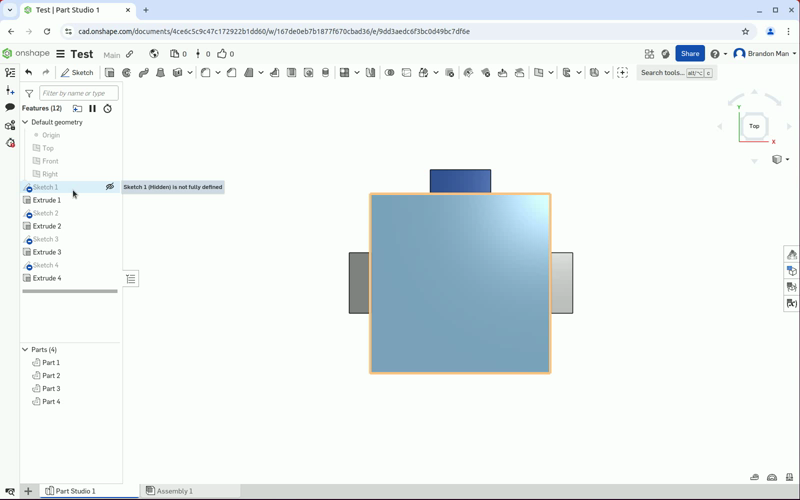
click(73, 189)
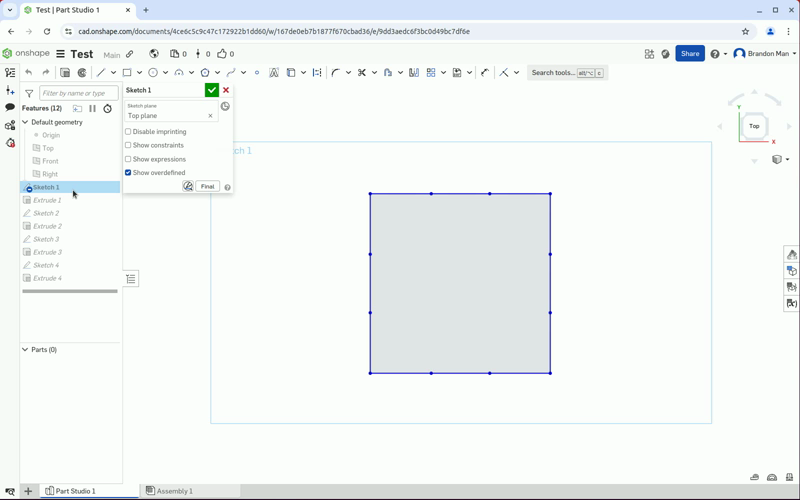
mouse_move(229, 92)
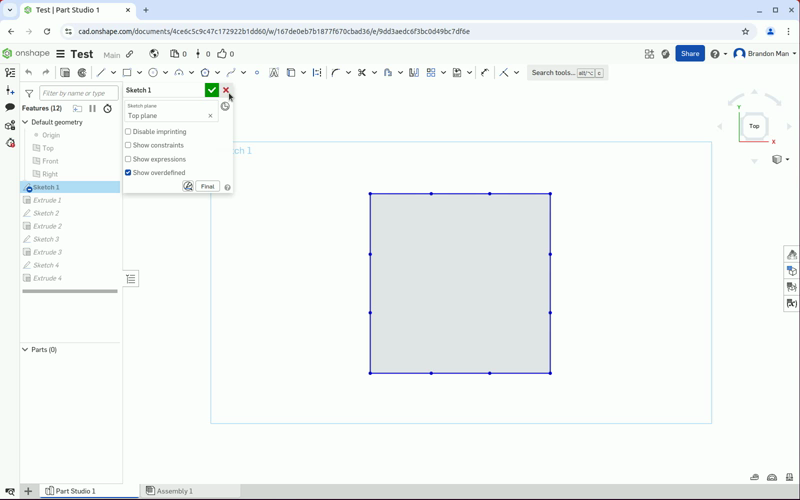
click(229, 92)
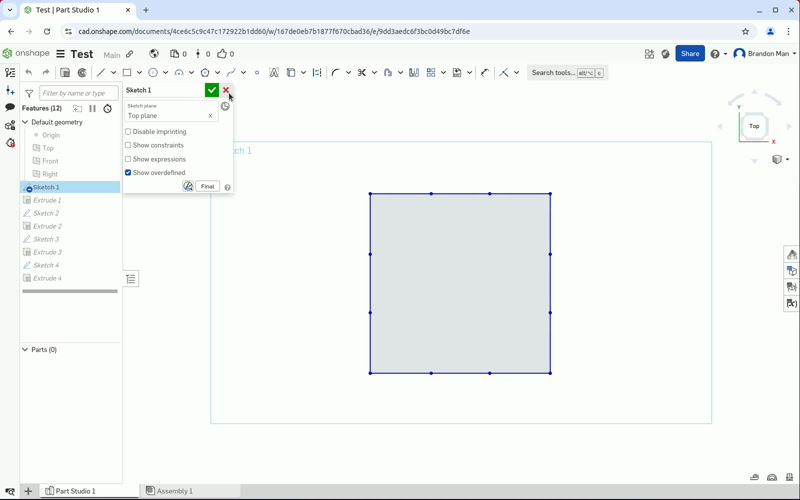
key(shift+s)
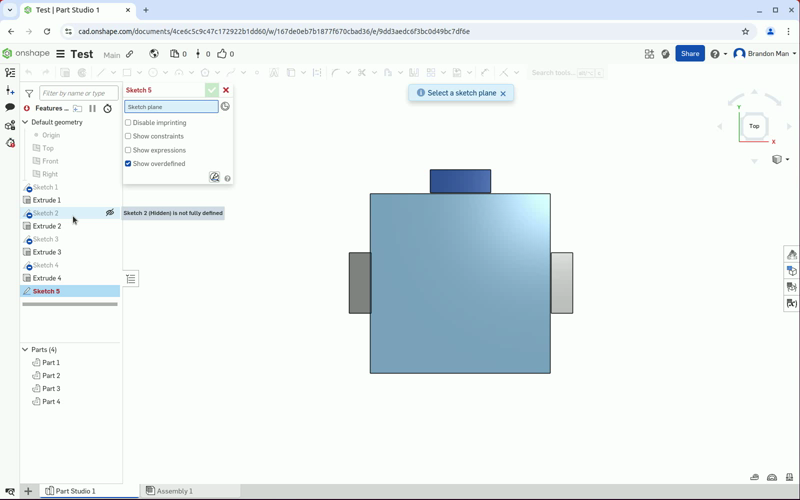
scroll(3)
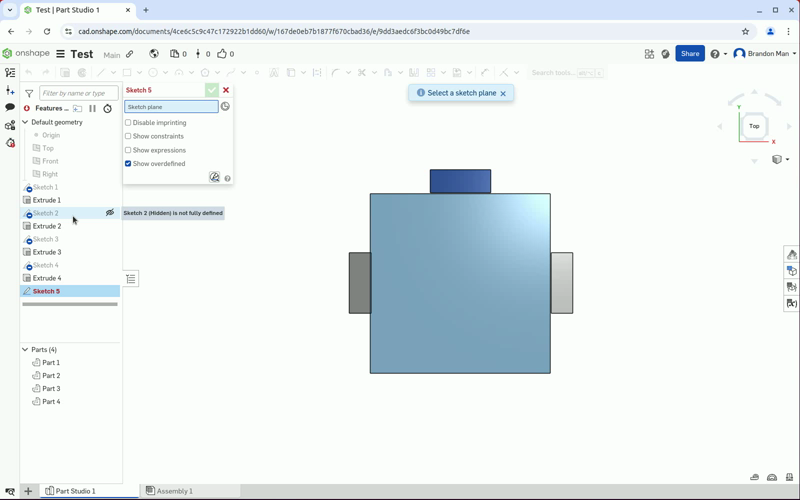
mouse_move(73, 150)
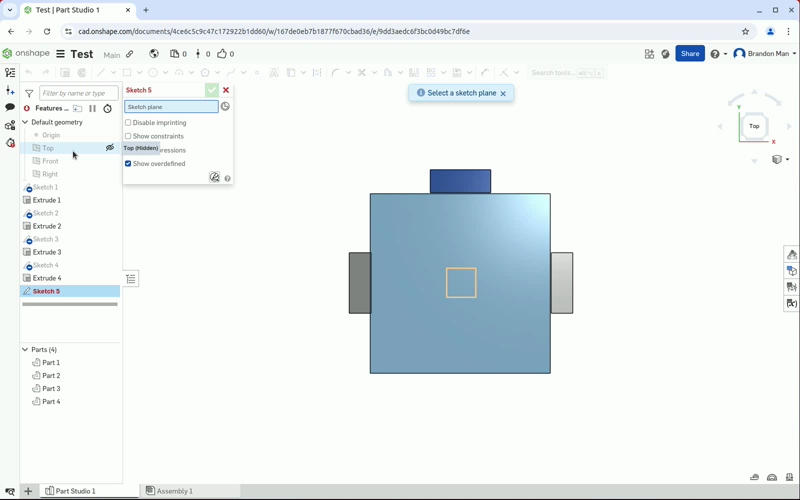
click(73, 150)
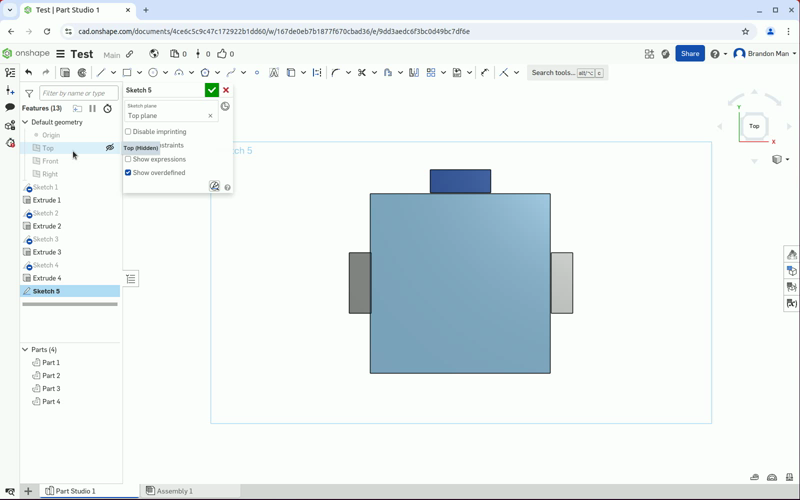
mouse_move(73, 352)
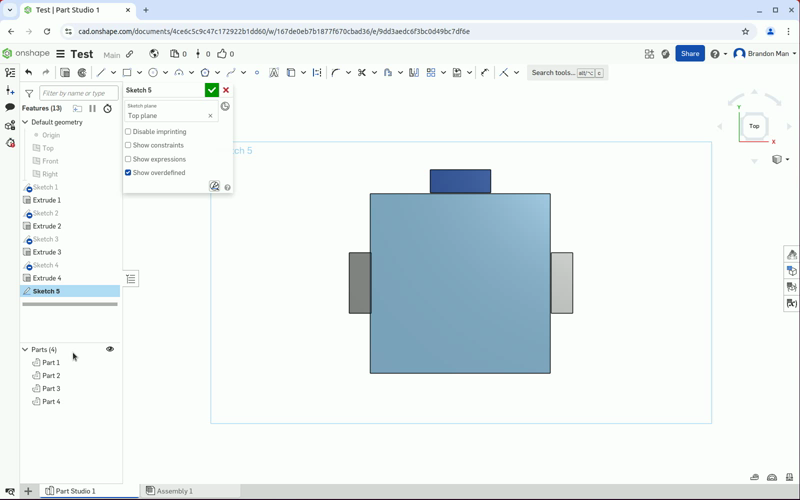
key(y)
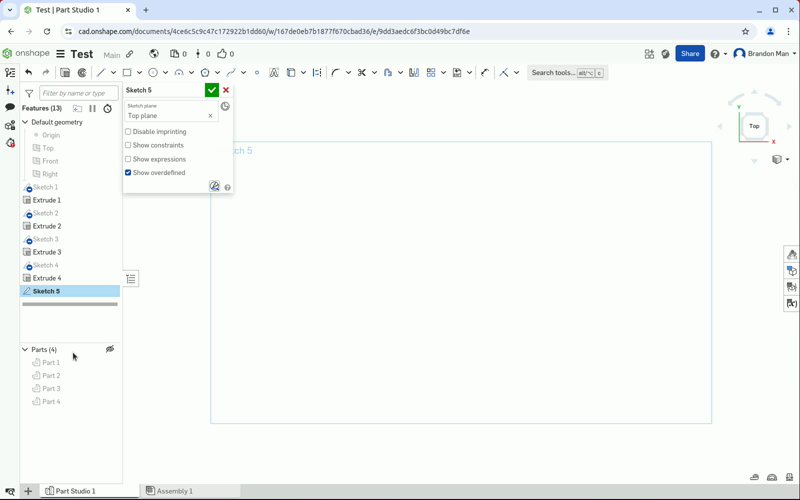
key(l)
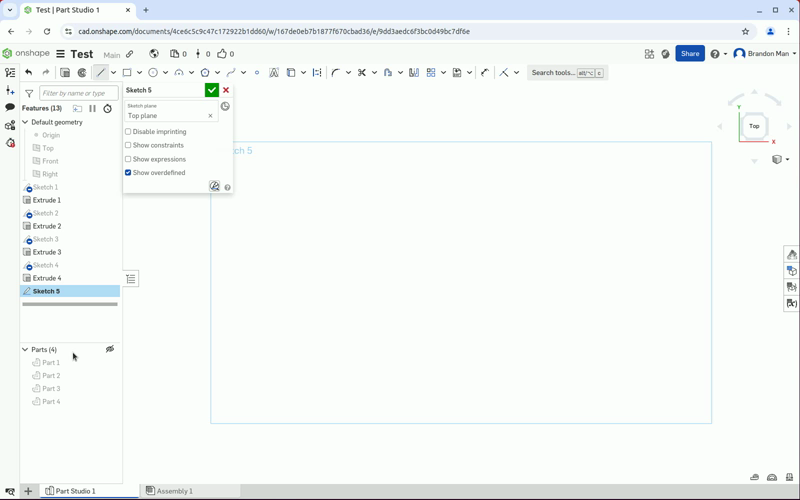
key_down(shift)
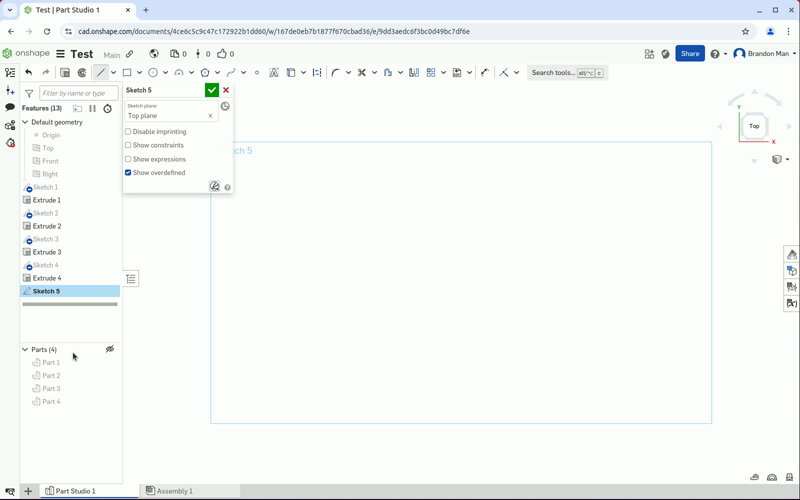
mouse_move(430, 395)
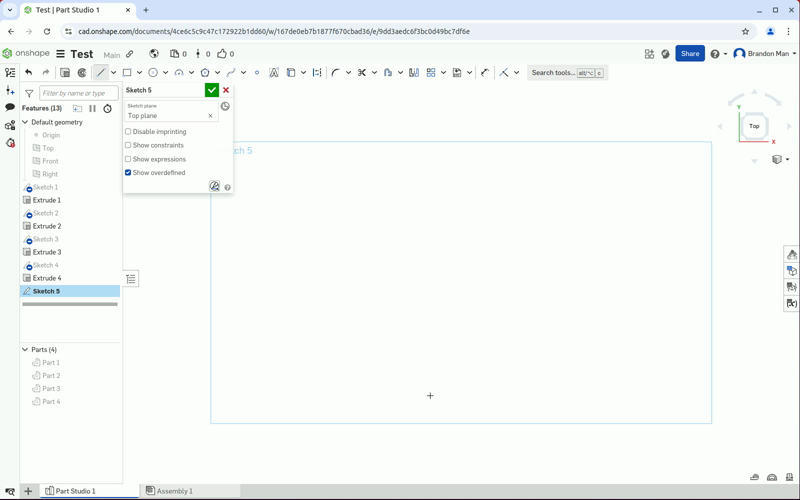
click(430, 395)
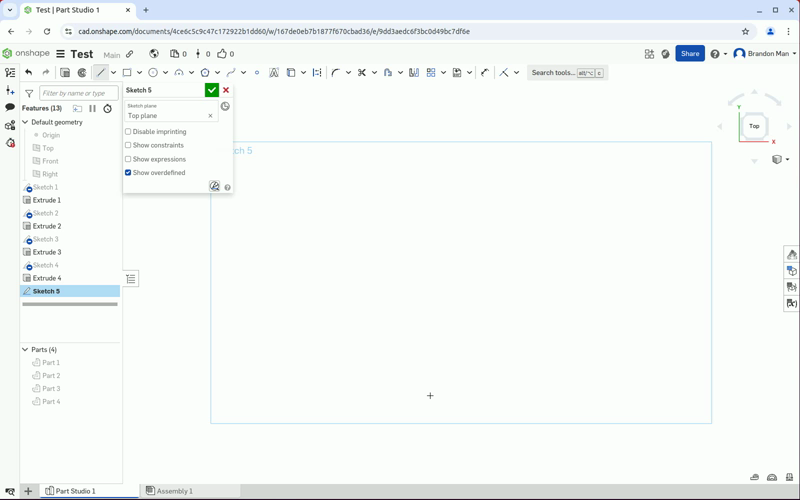
key_up(shift)
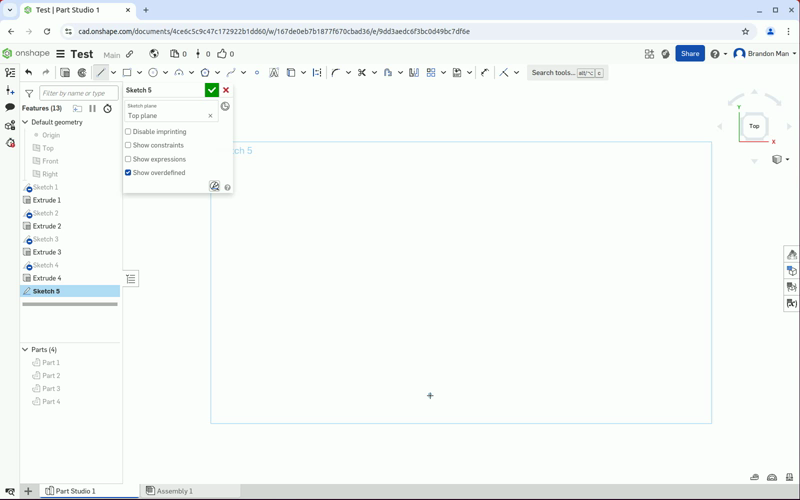
key_down(shift)
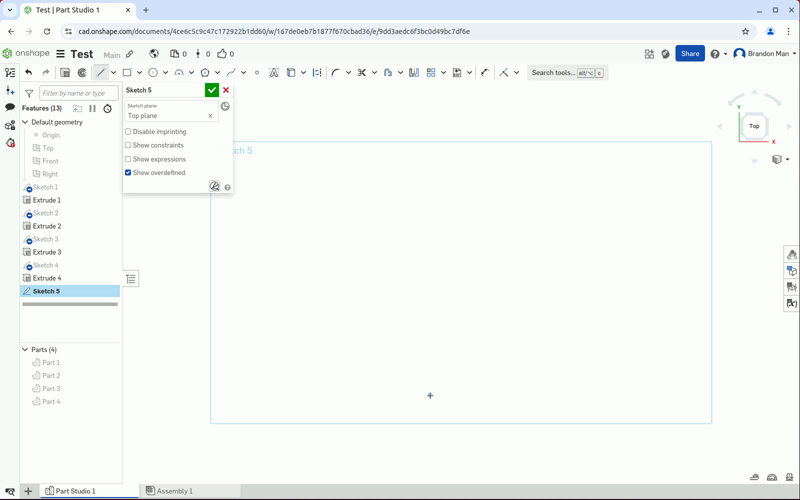
mouse_move(490, 395)
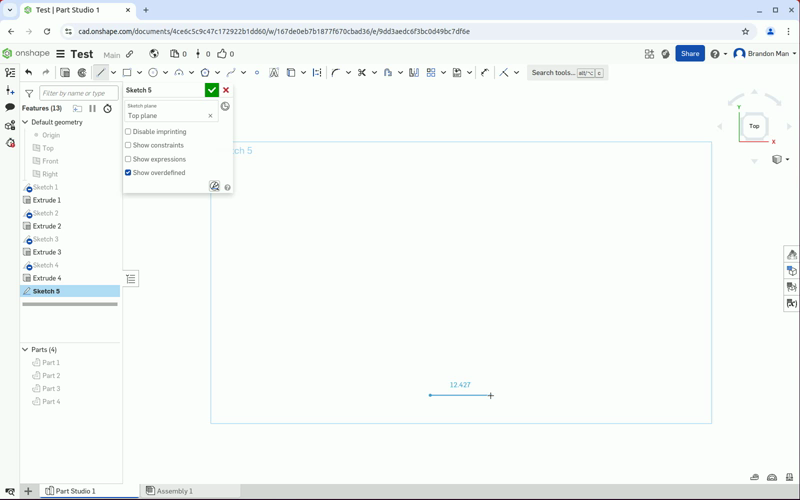
click(490, 395)
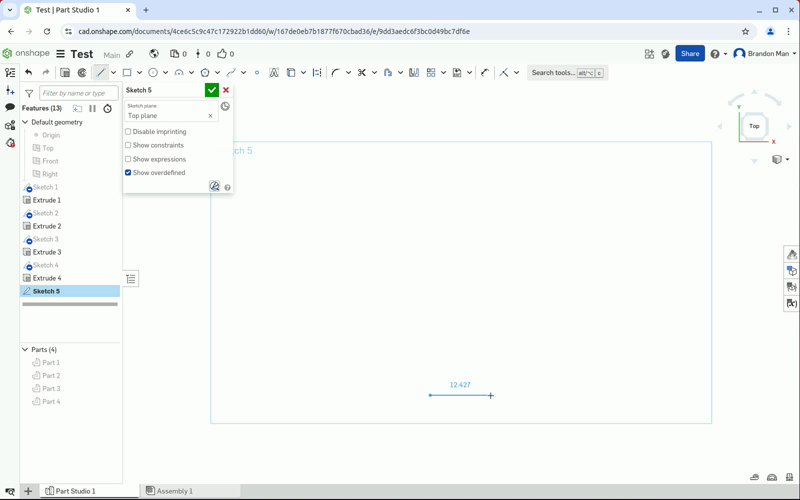
key_up(shift)
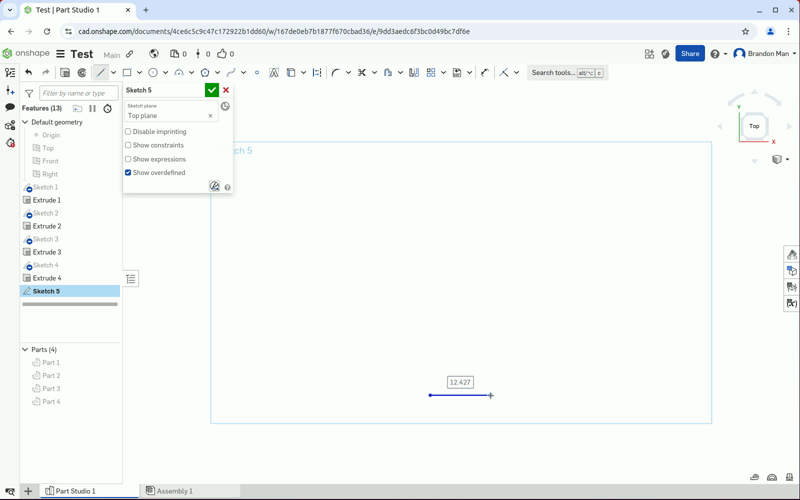
key_down(shift)
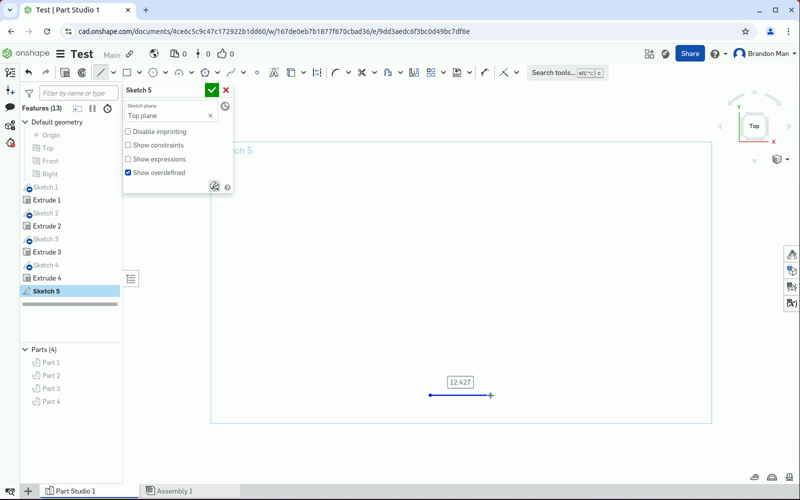
mouse_move(520, 395)
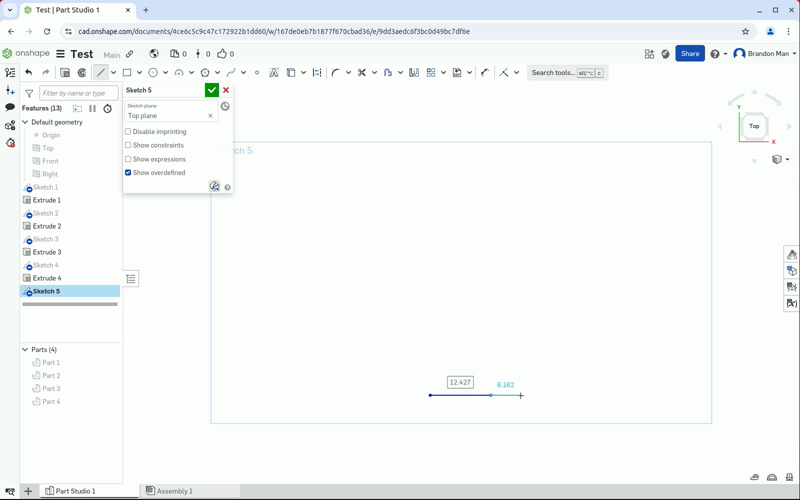
mouse_move(490, 372)
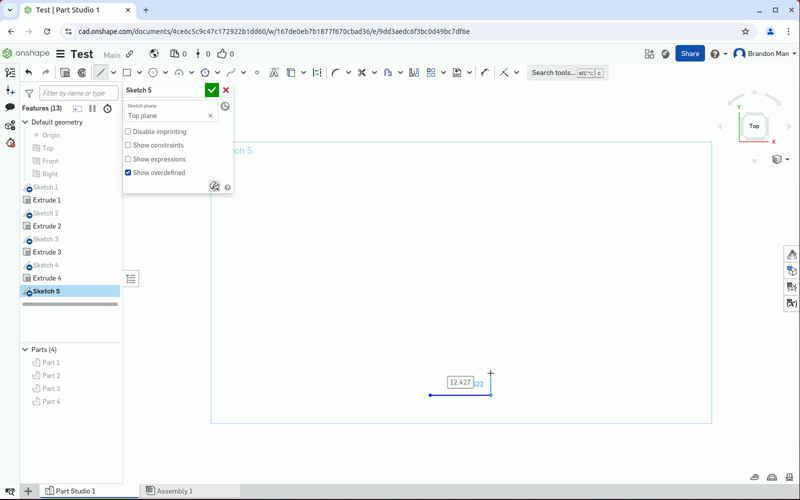
click(490, 372)
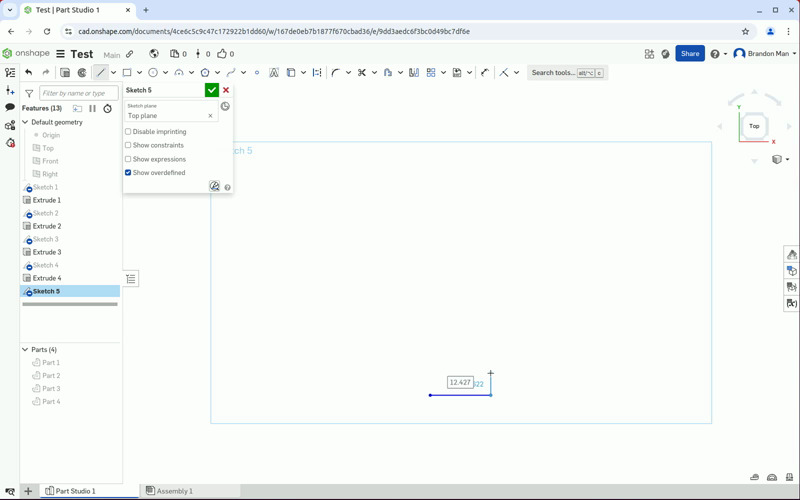
key_up(shift)
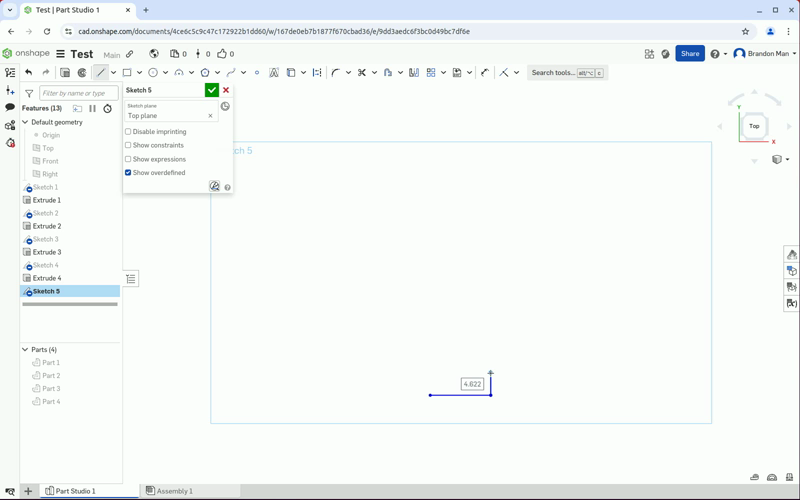
key_down(shift)
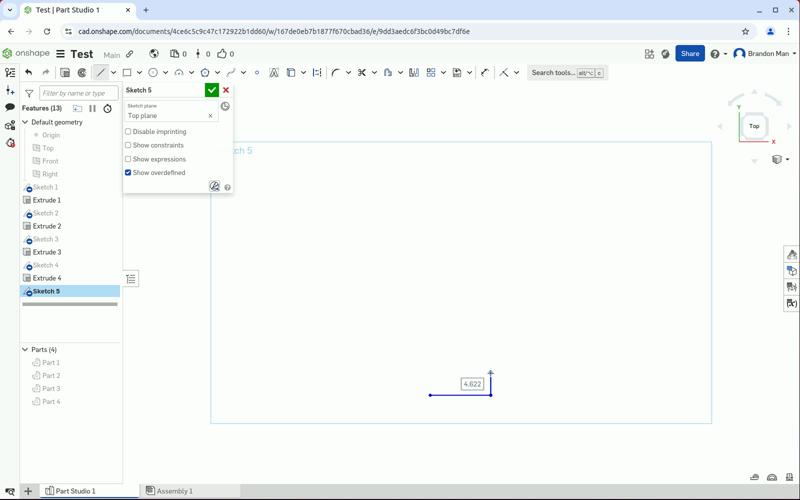
mouse_move(430, 372)
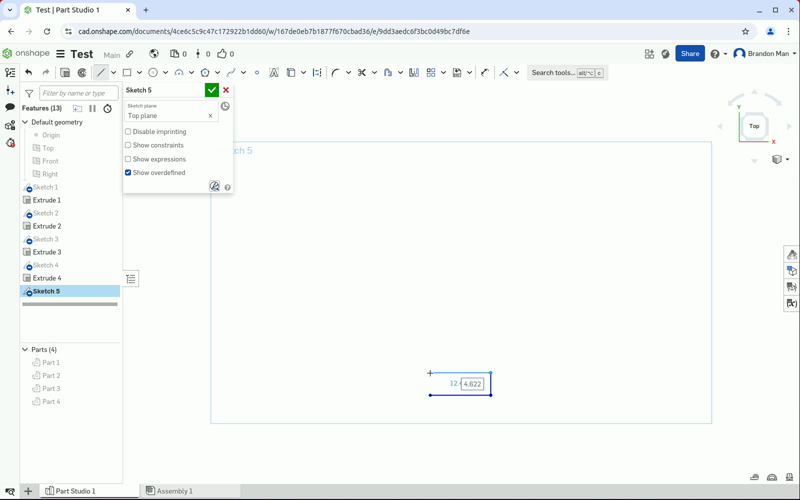
click(430, 372)
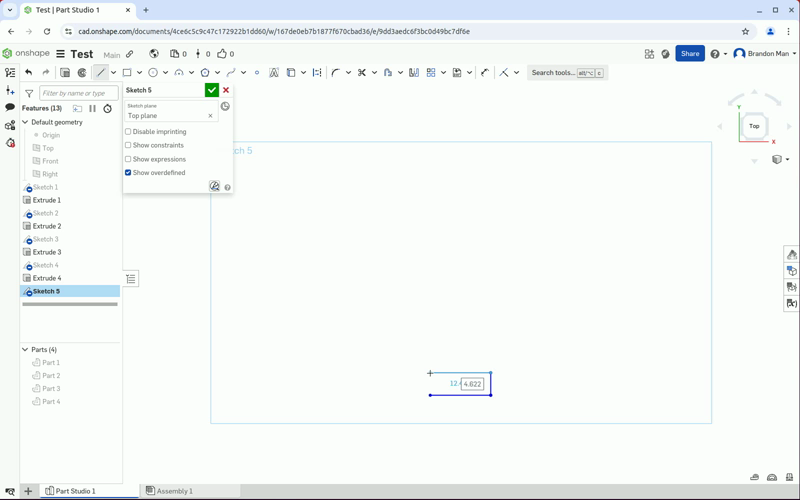
key_up(shift)
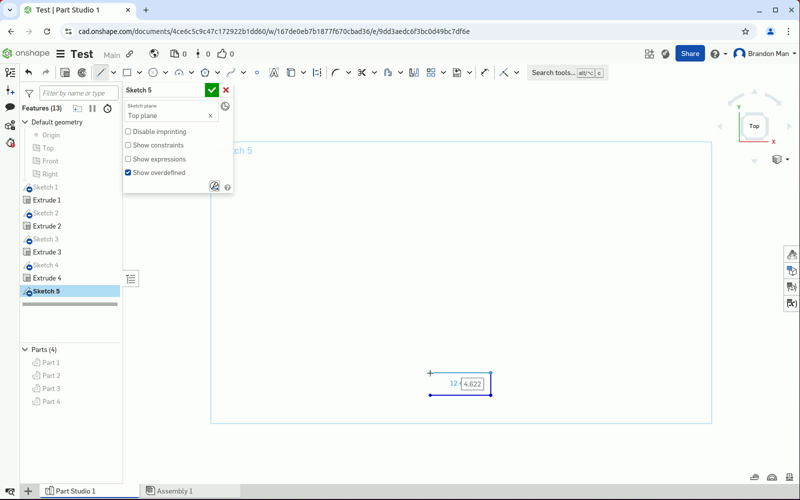
mouse_move(460, 372)
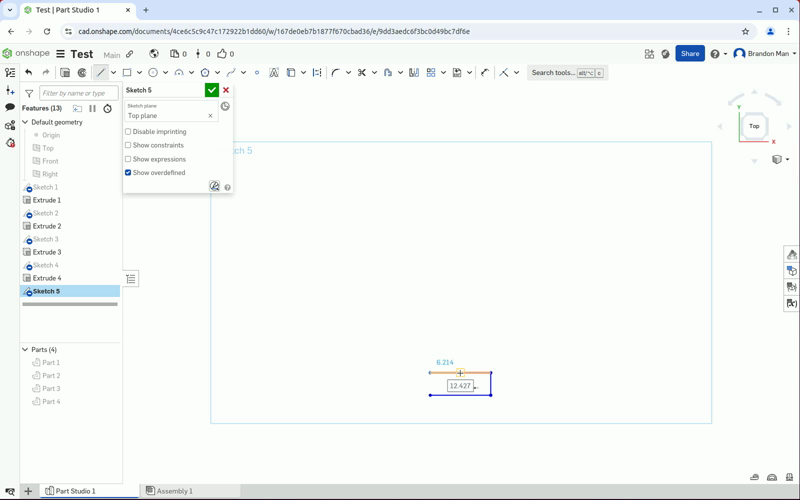
key_down(shift)
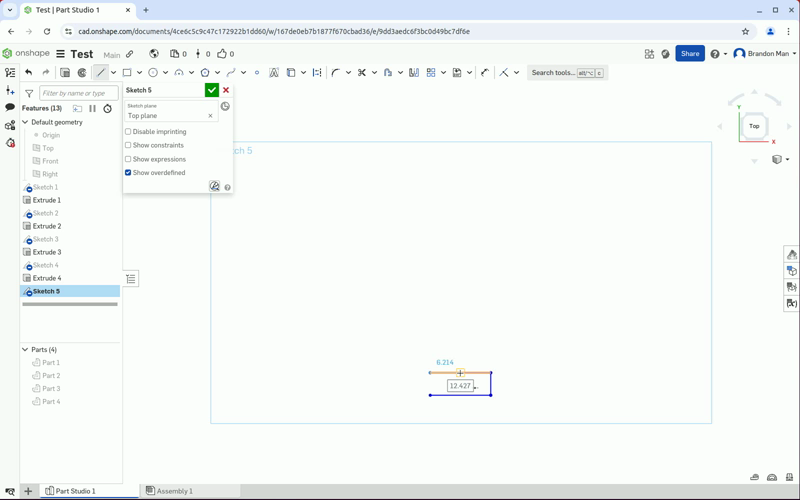
mouse_move(430, 395)
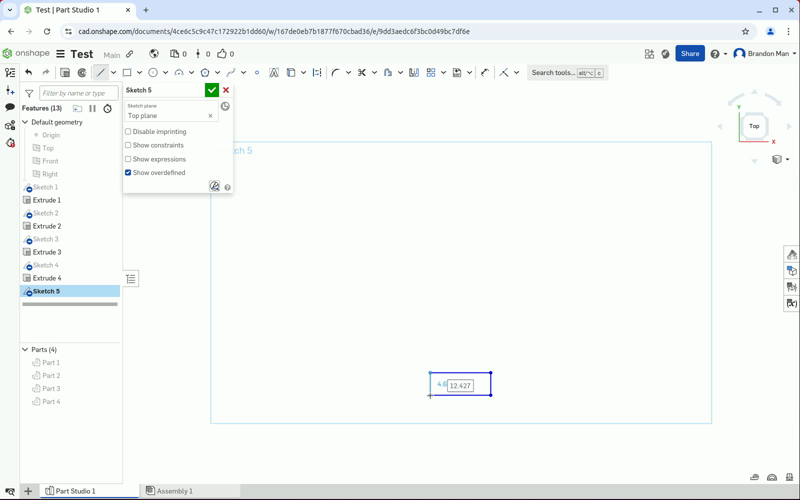
key_up(shift)
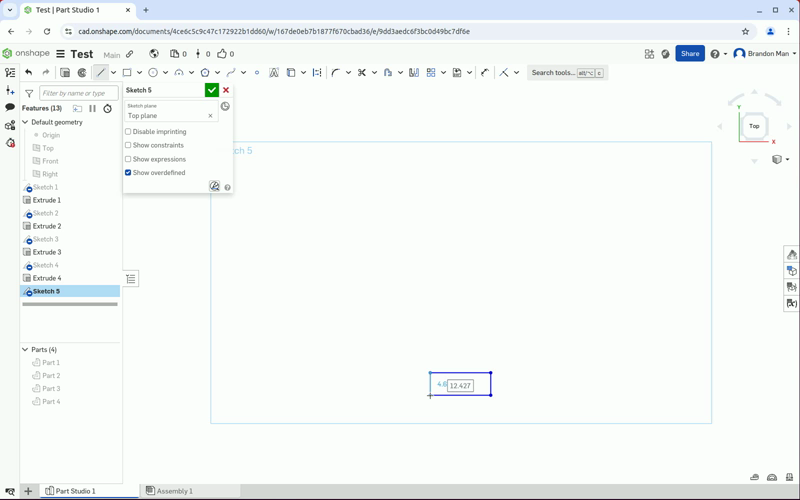
click(430, 395)
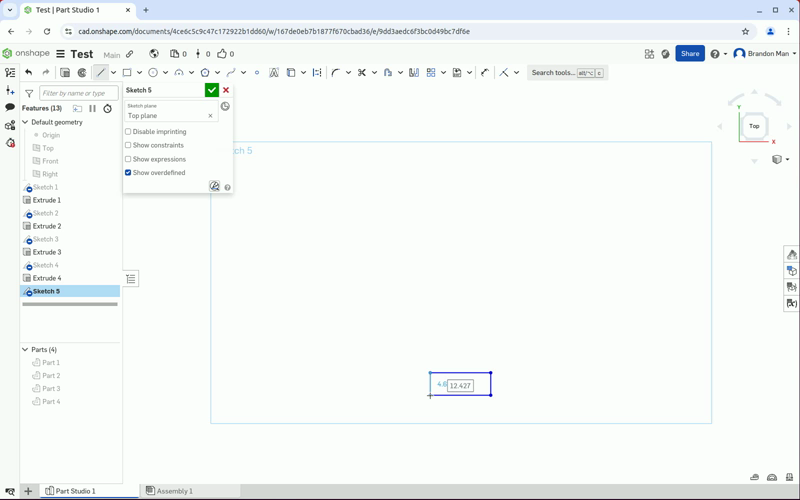
key(esc)
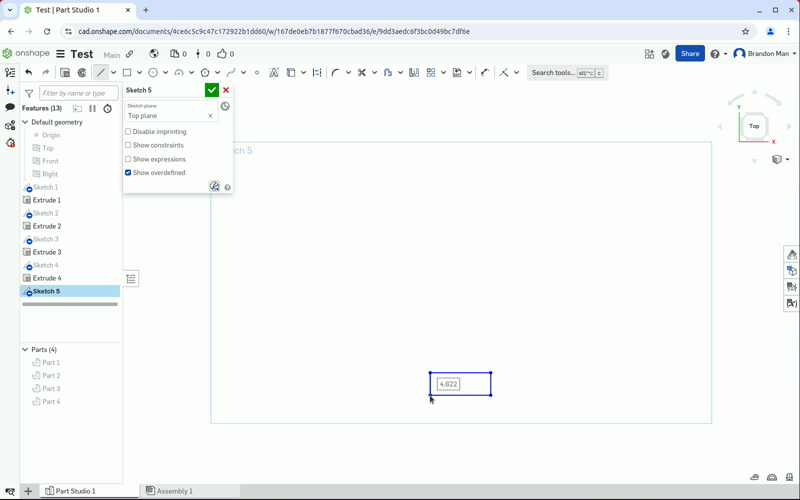
mouse_move(478, 377)
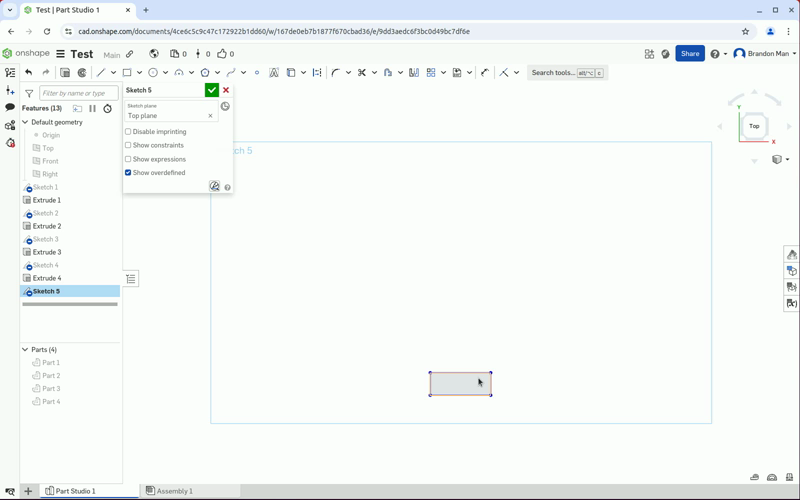
scroll(6)
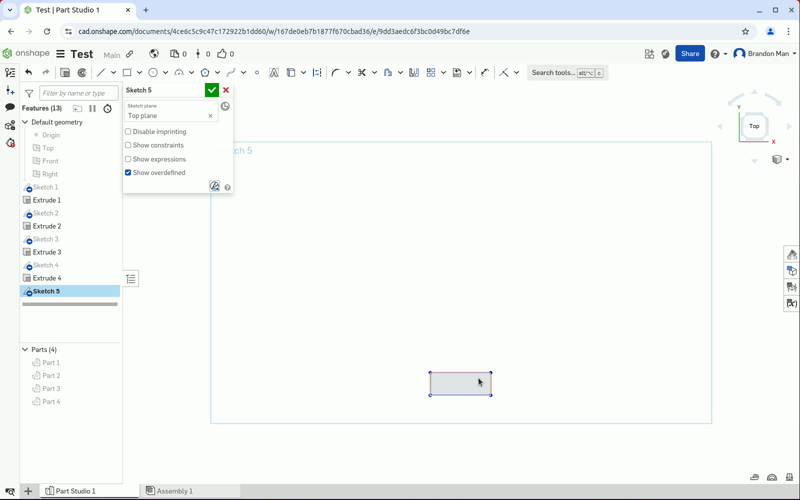
scroll(6)
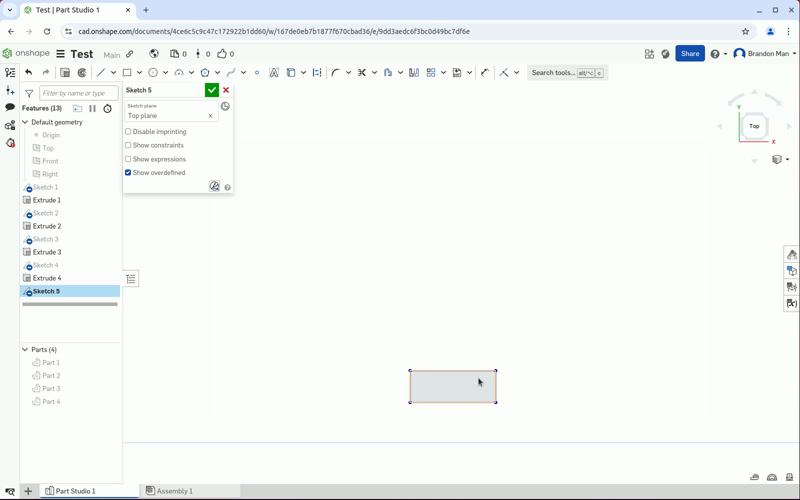
scroll(6)
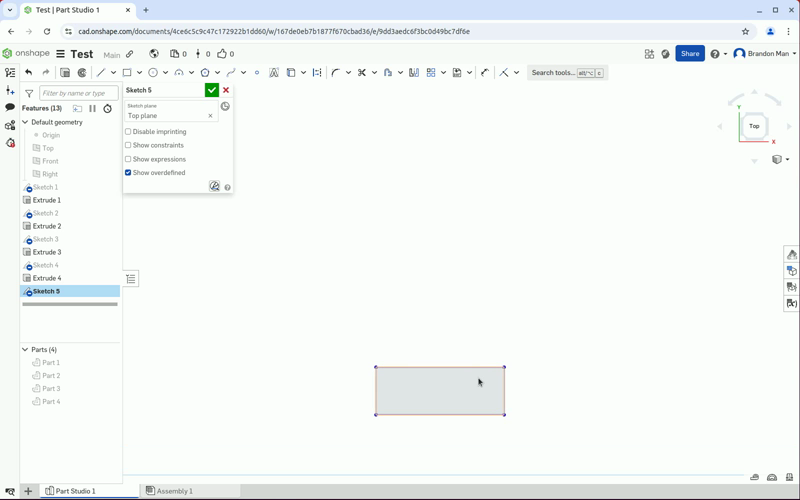
scroll(6)
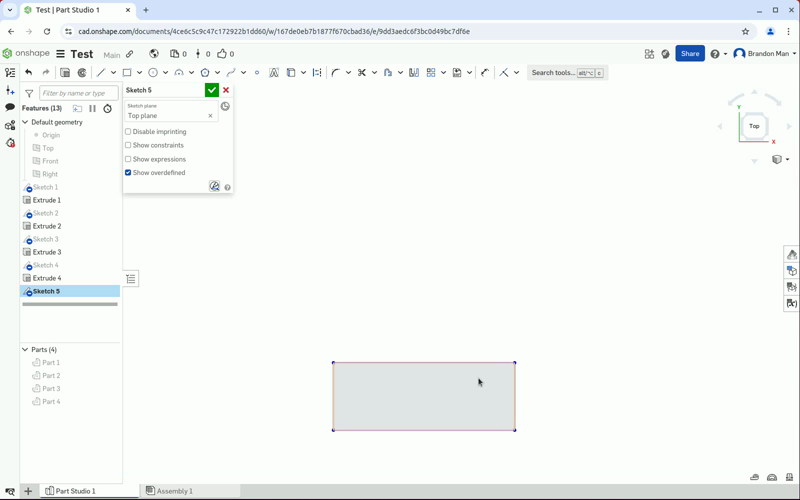
scroll(6)
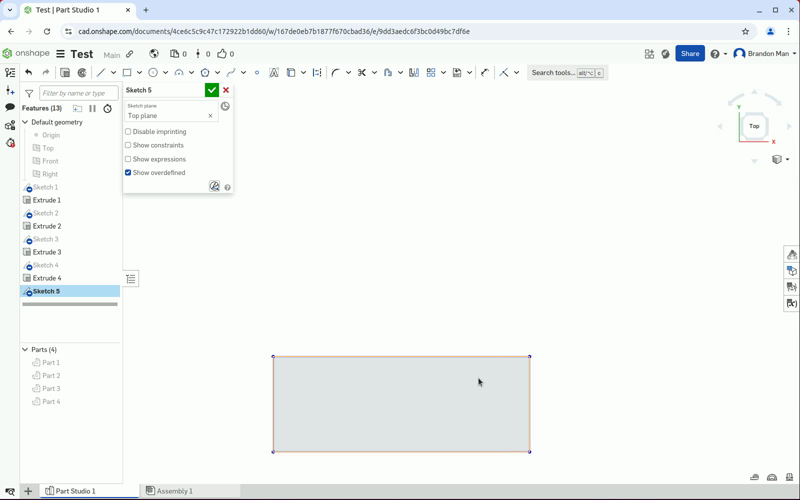
scroll(6)
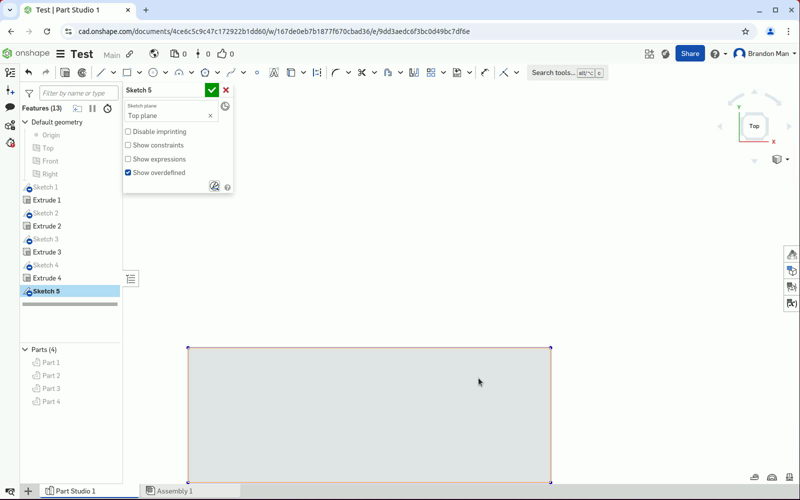
scroll(6)
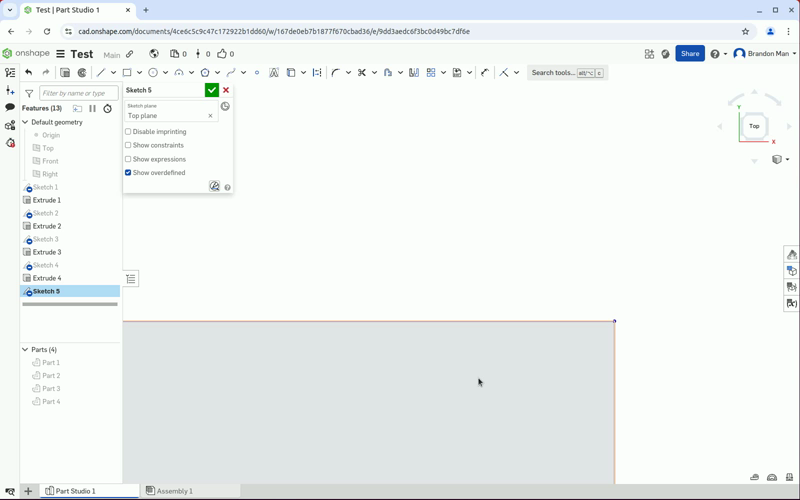
click(478, 377)
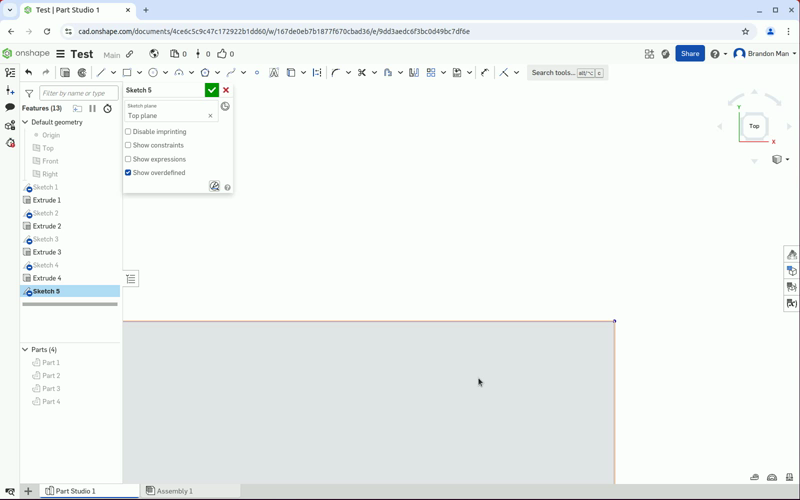
scroll(-6)
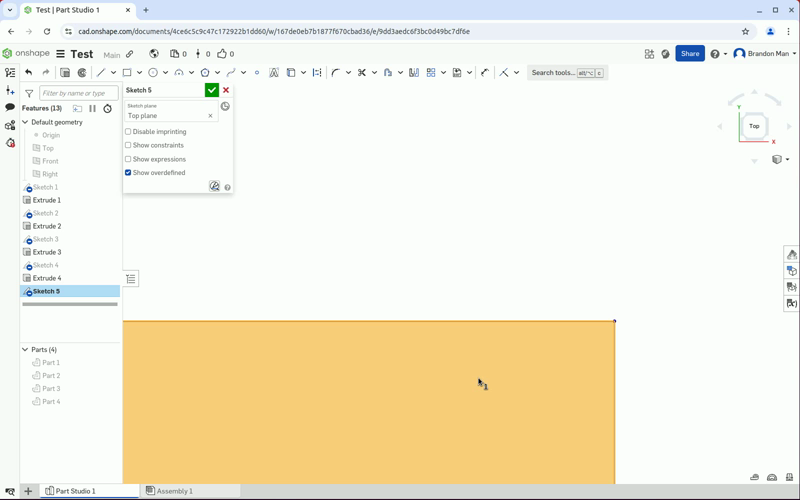
scroll(-6)
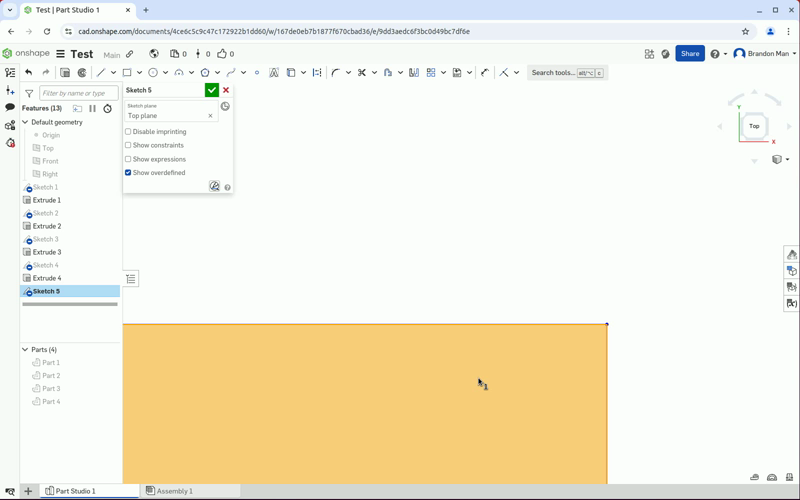
scroll(-6)
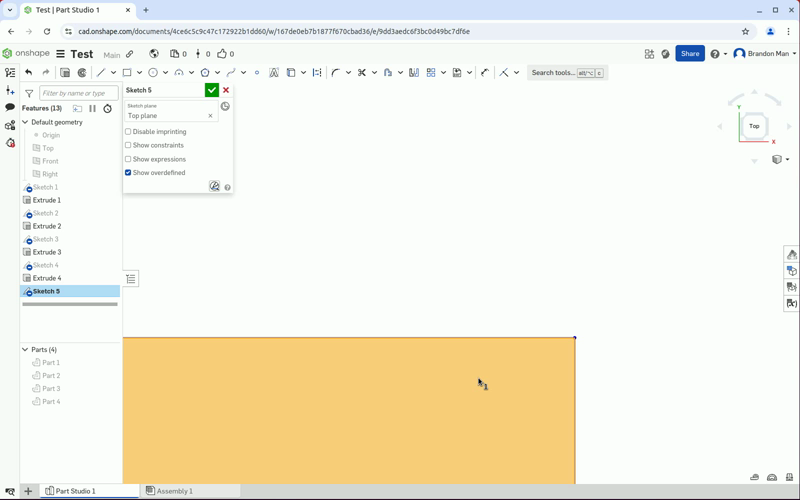
scroll(-6)
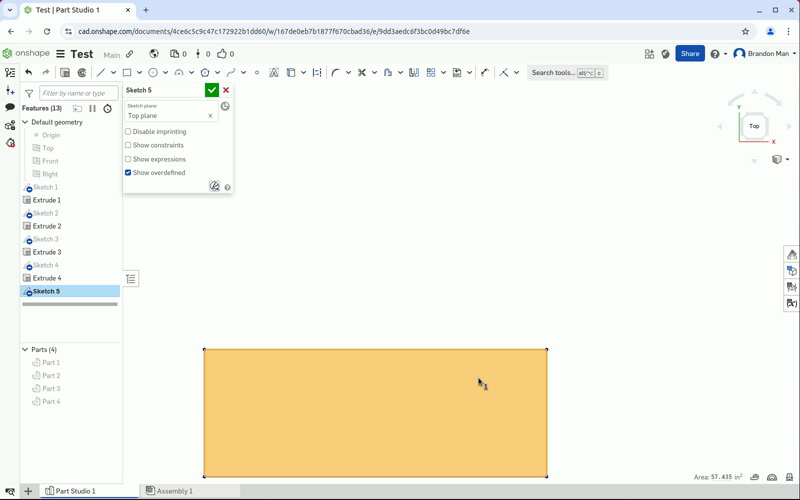
scroll(-6)
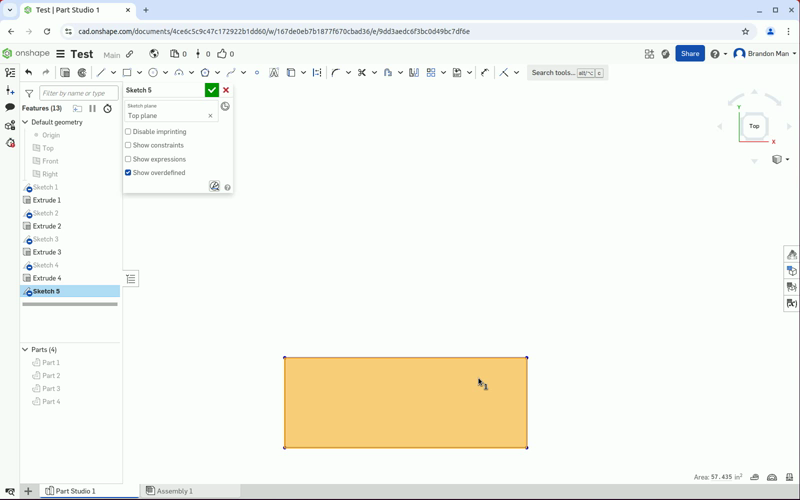
scroll(-6)
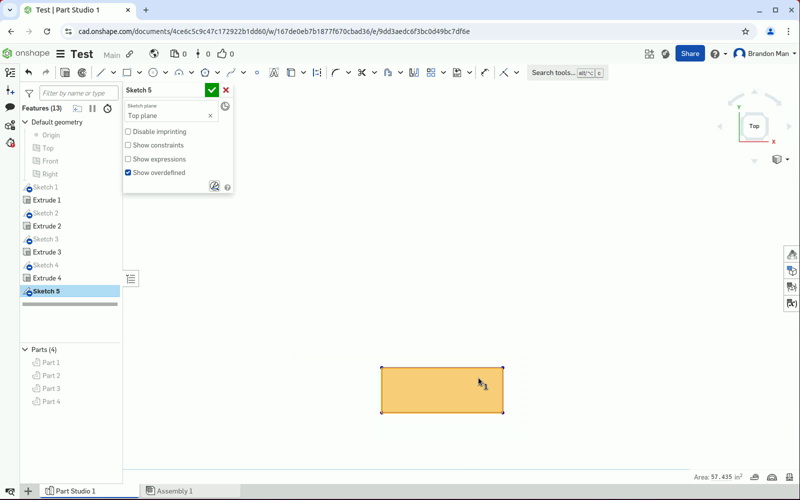
scroll(-6)
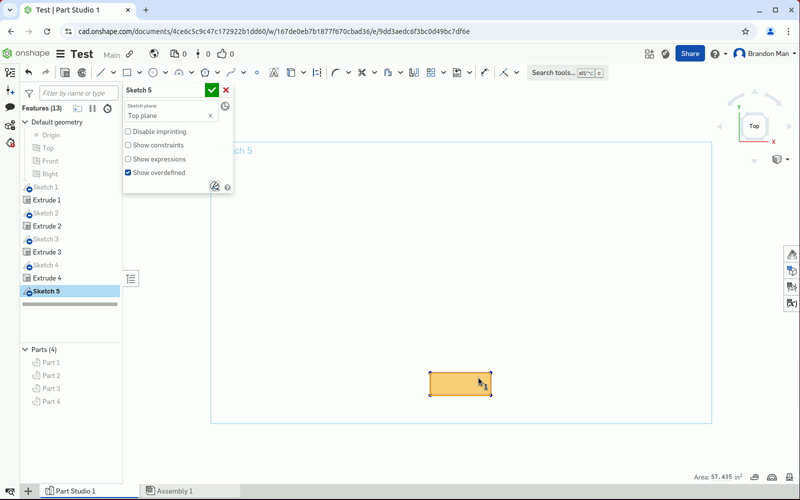
mouse_move(73, 352)
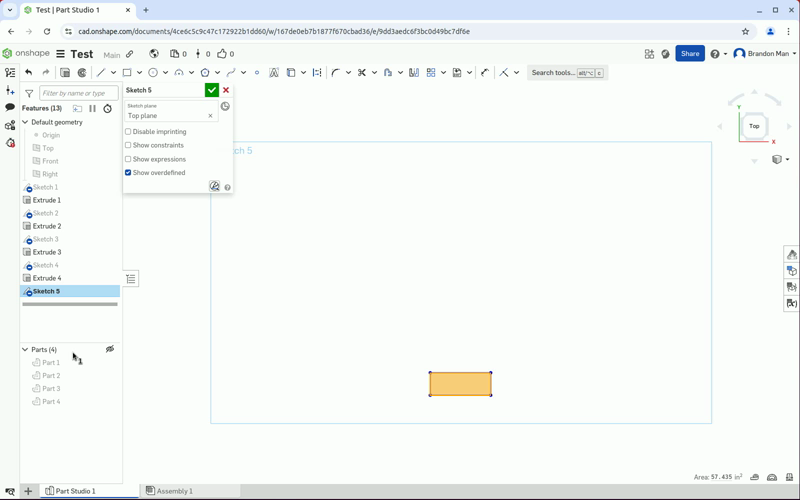
key(shift+y)
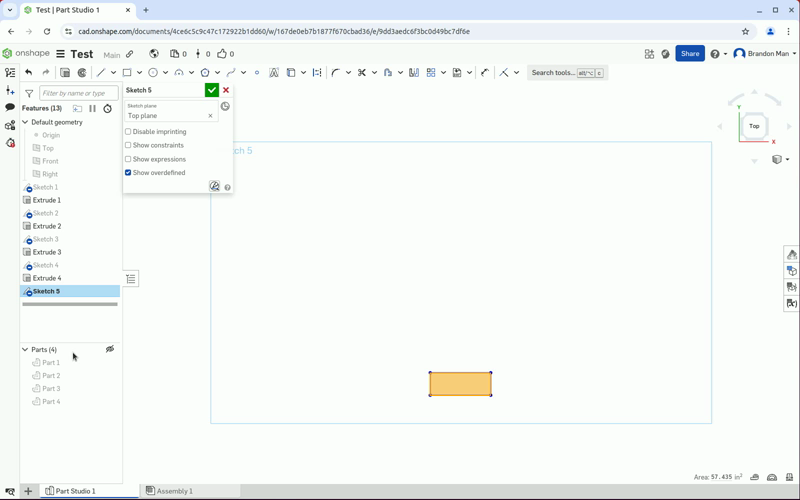
key(shift+e)
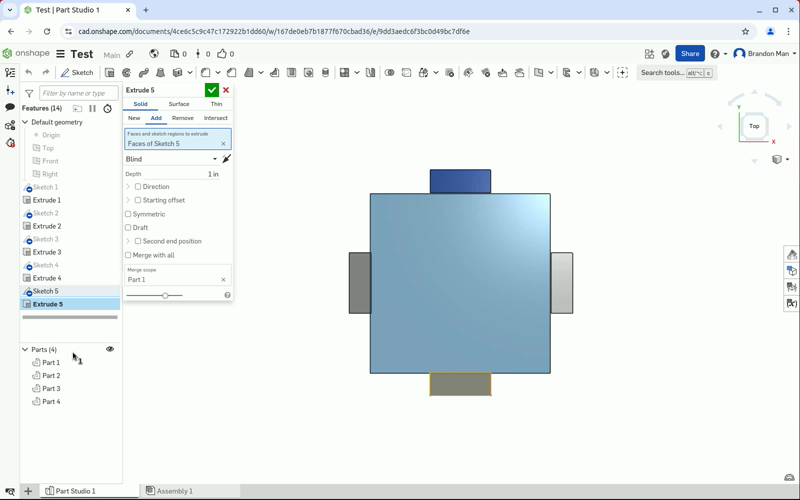
mouse_move(143, 106)
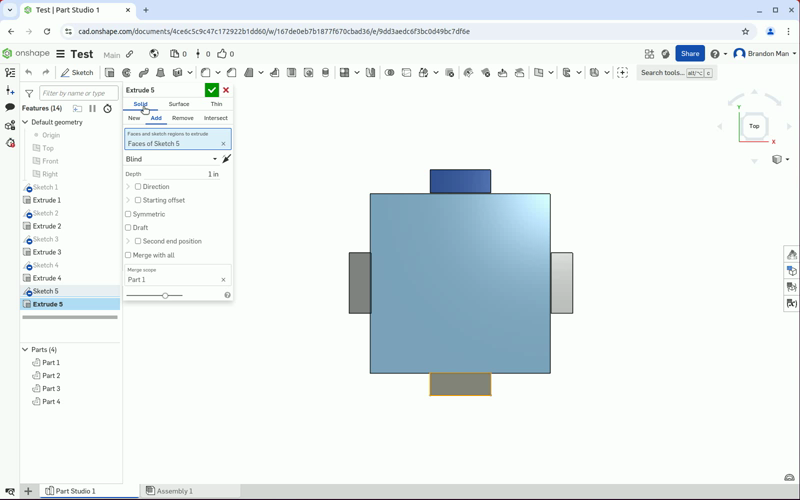
click(143, 106)
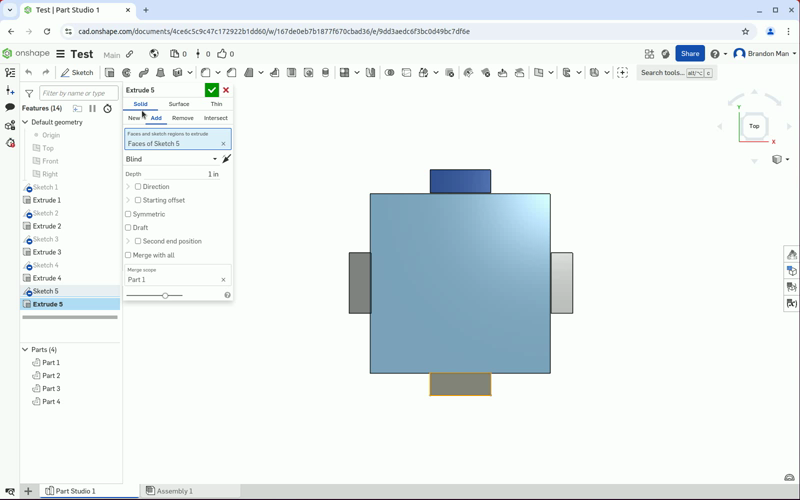
mouse_move(137, 120)
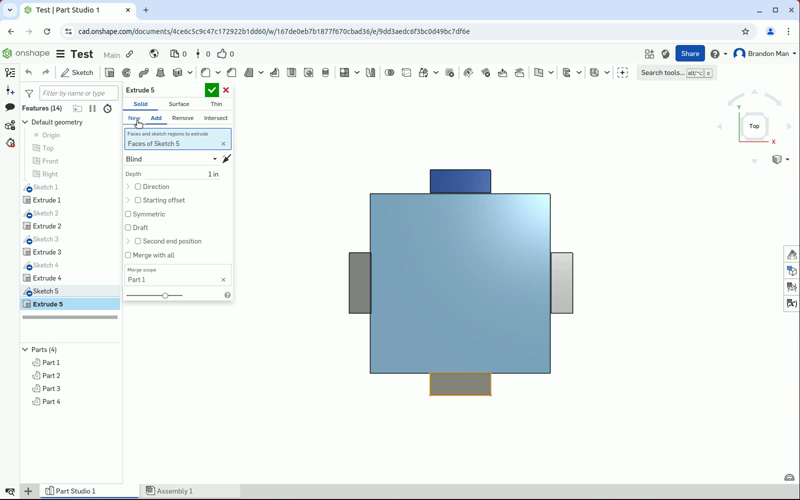
click(137, 120)
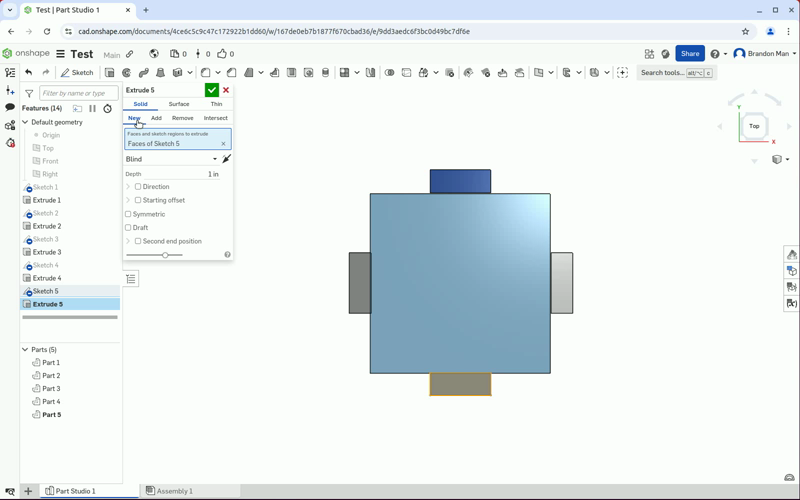
key(tab, 4)
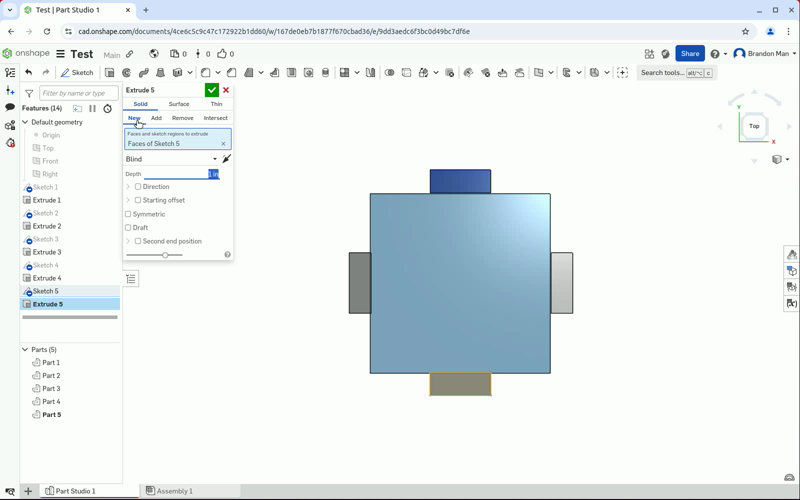
text(4.574)
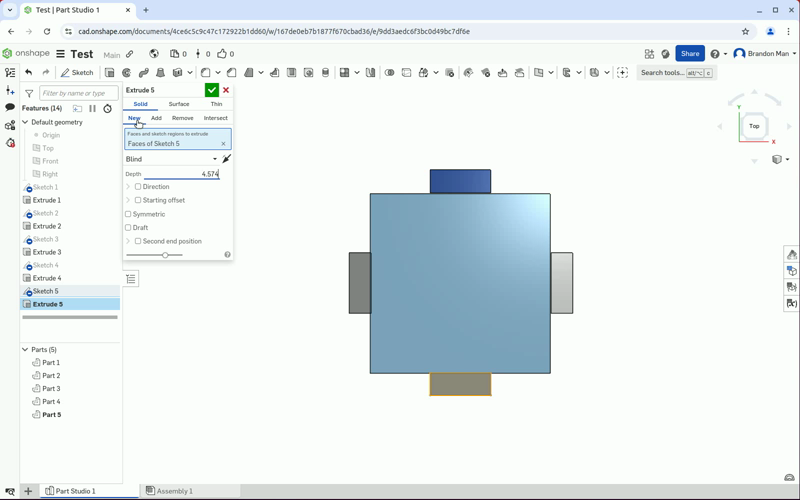
key(enter)
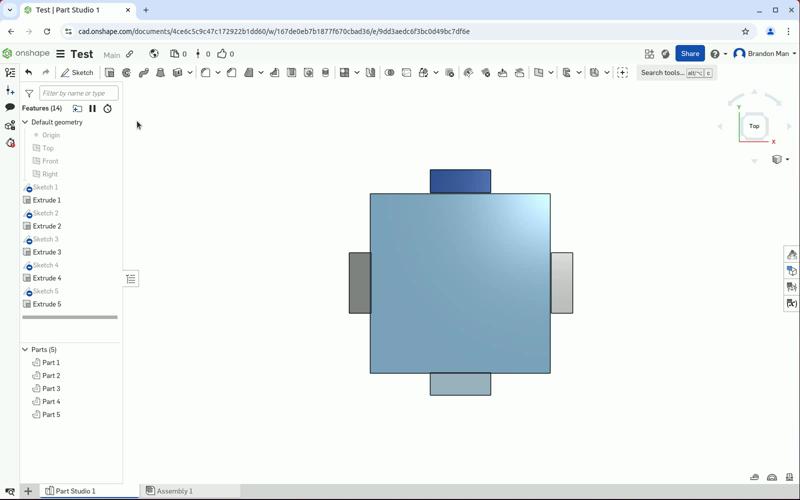
key(shift+h)
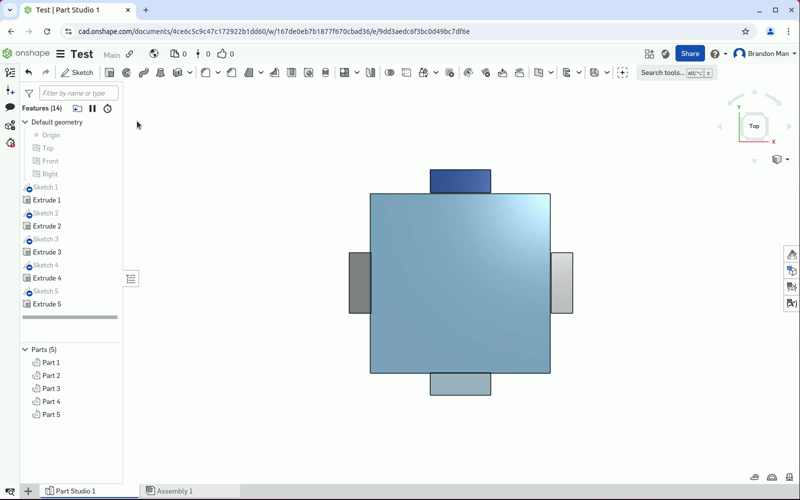
key(shift+h)
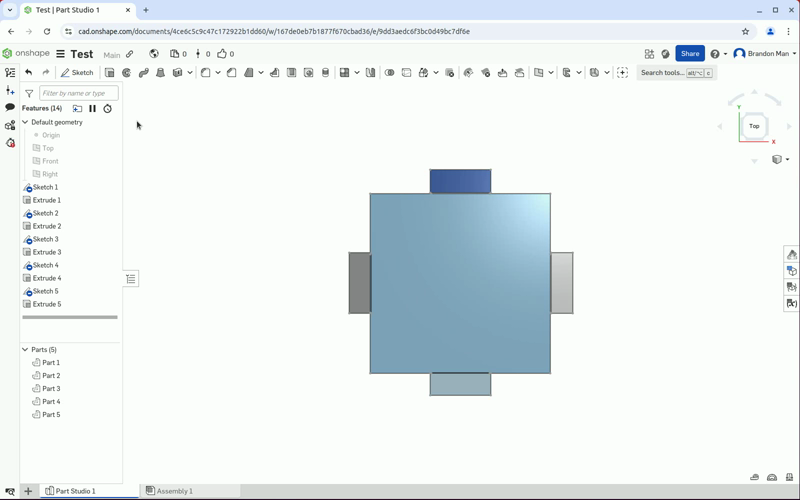
key(shift+7)
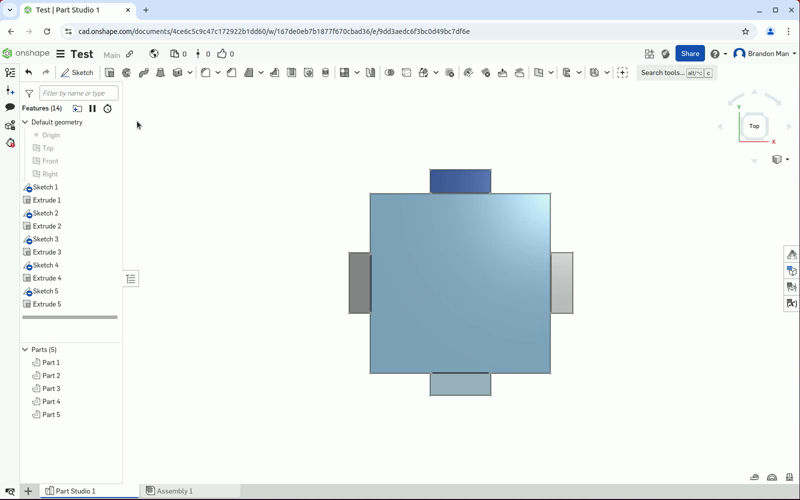
key(up, 3)
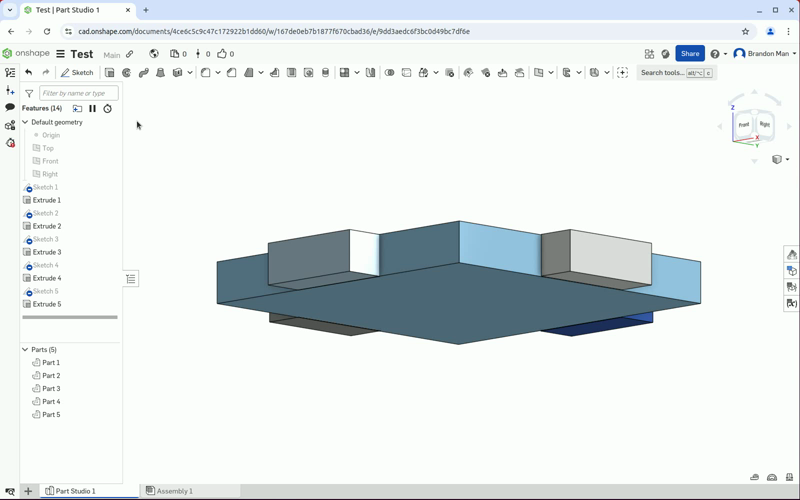
key(left, 3)
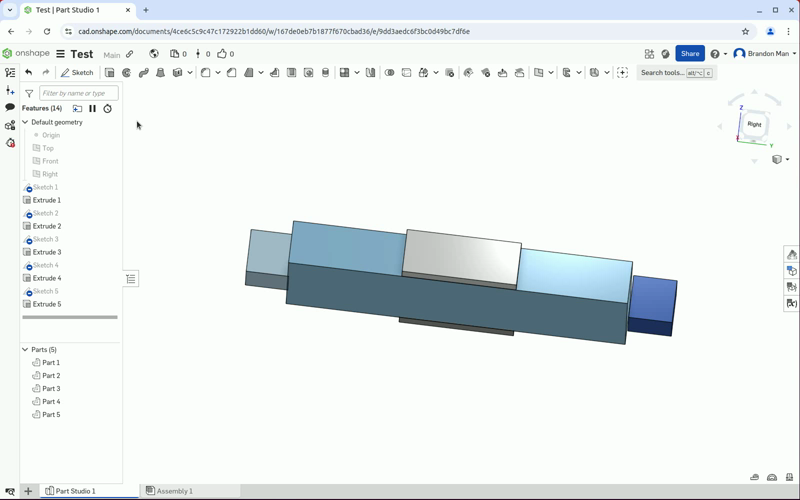
key(right, 3)
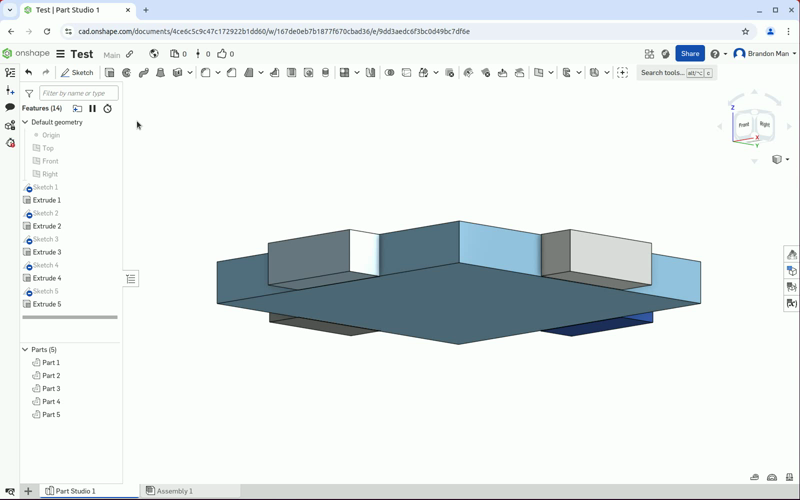
key(down, 3)
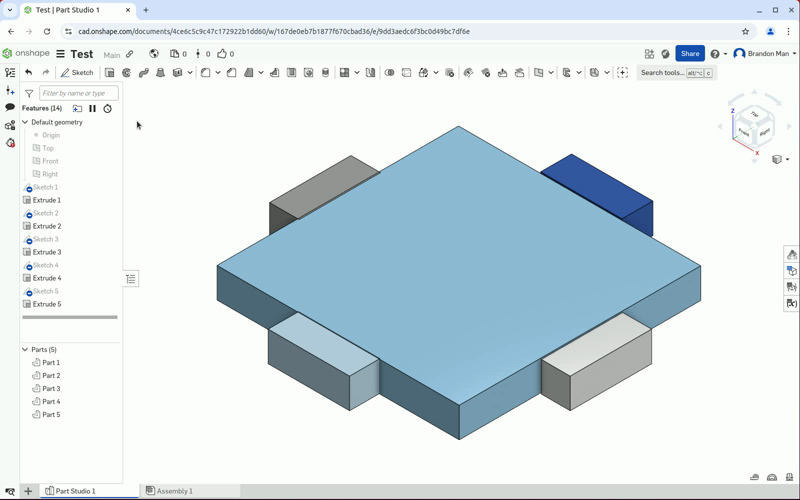
mouse_move(73, 189)
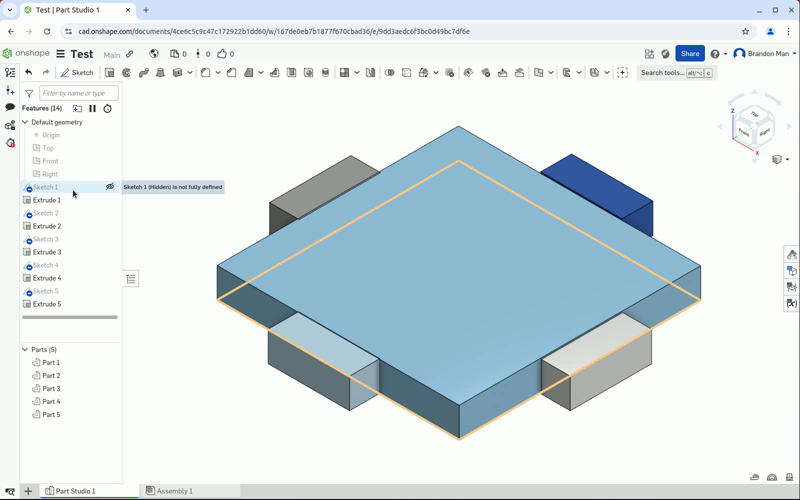
click(73, 189)